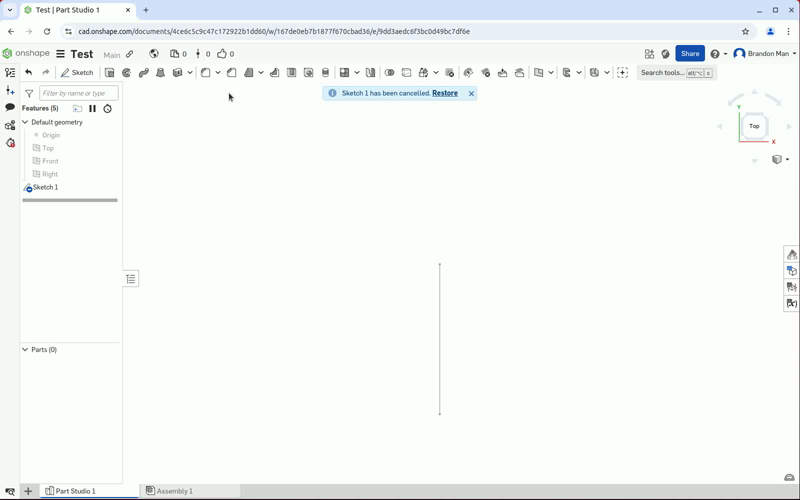
key(shift+h)
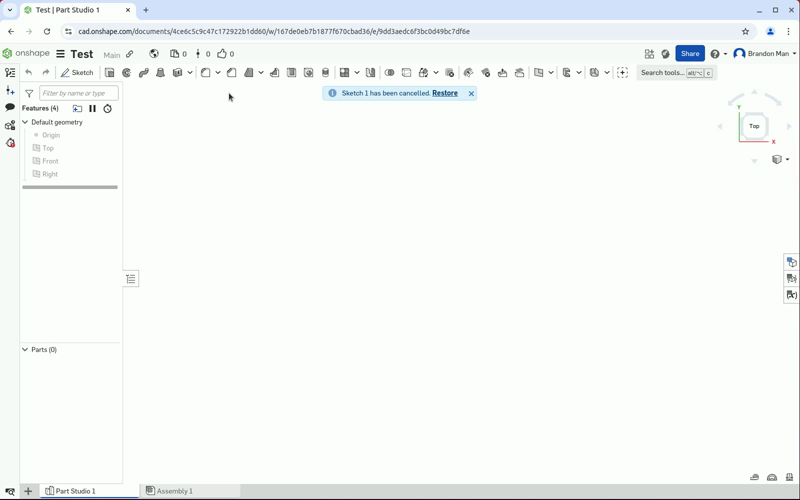
mouse_move(73, 352)
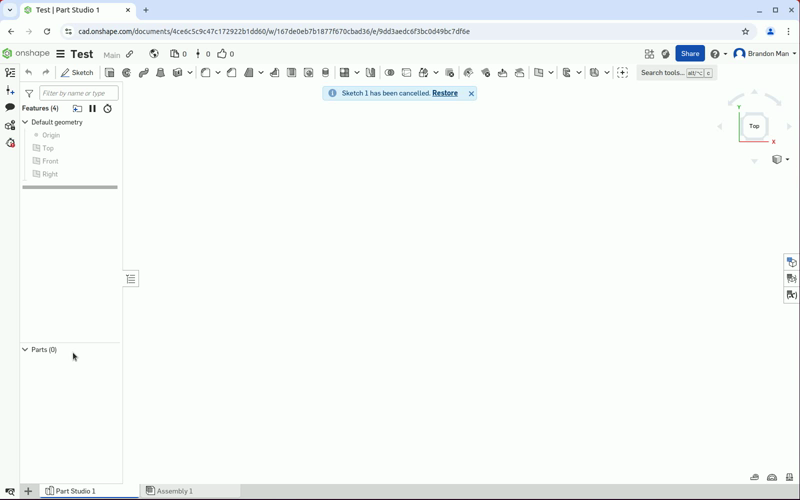
key(y)
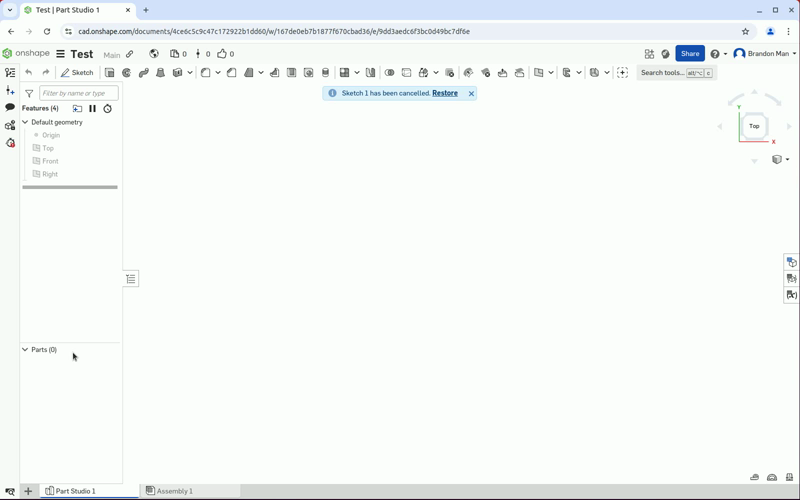
key(shift+p)
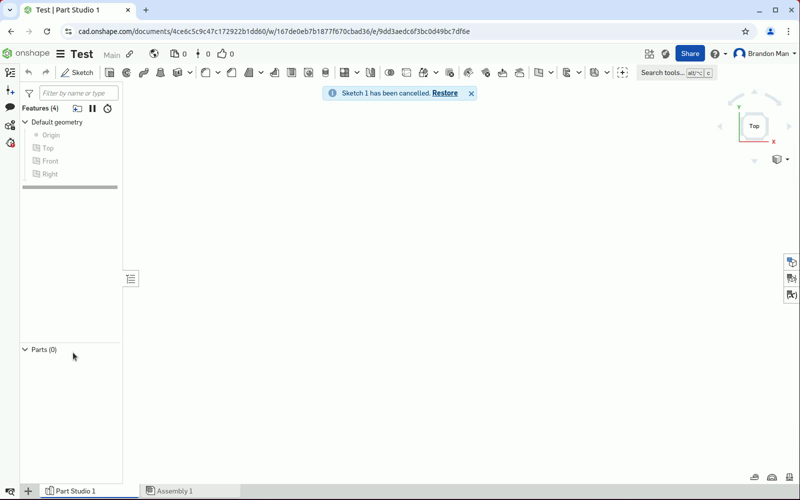
key(space)
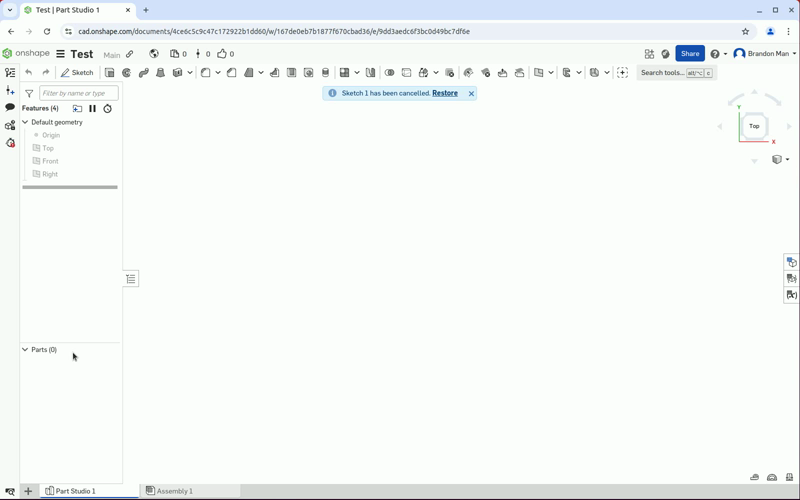
key_down(shift)
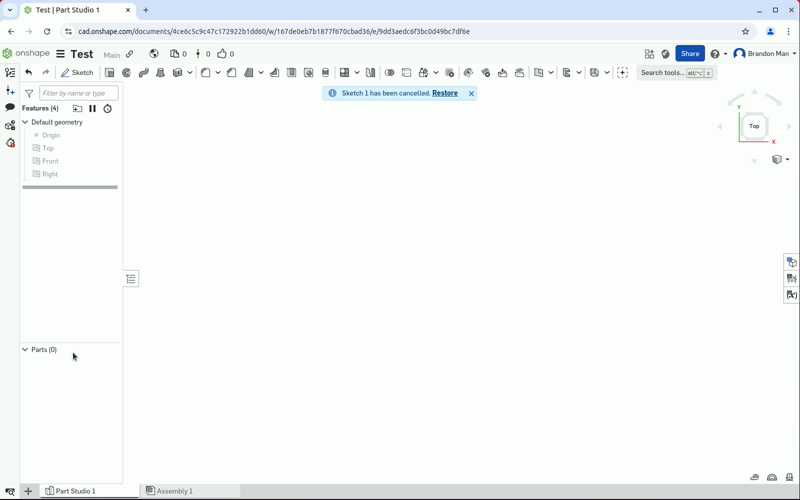
key(up)
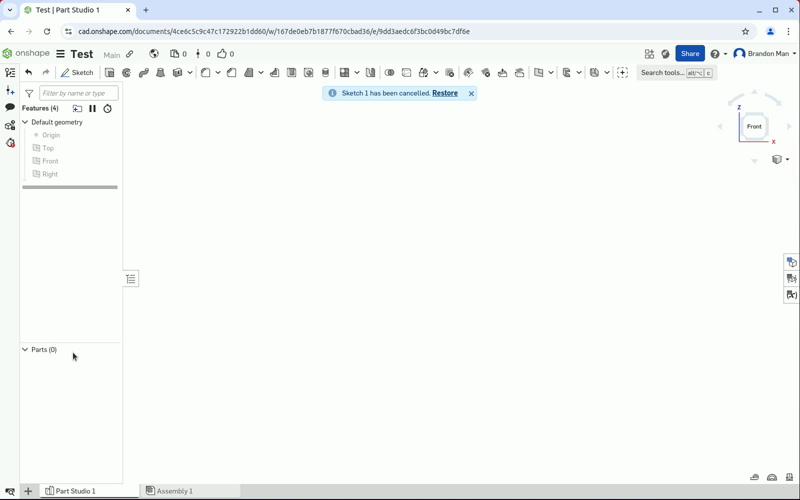
key_up(shift)
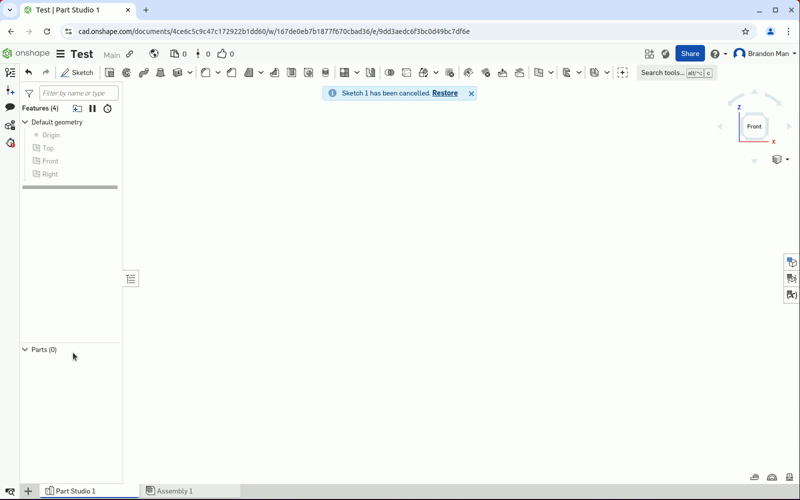
key(space)
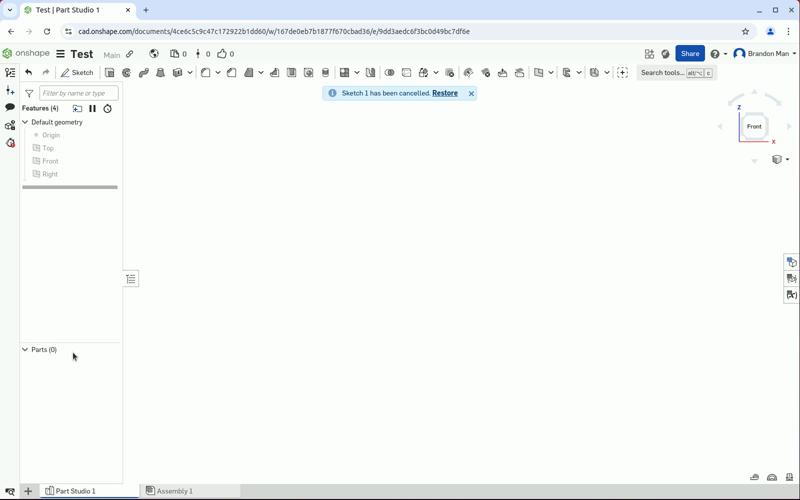
key_down(shift)
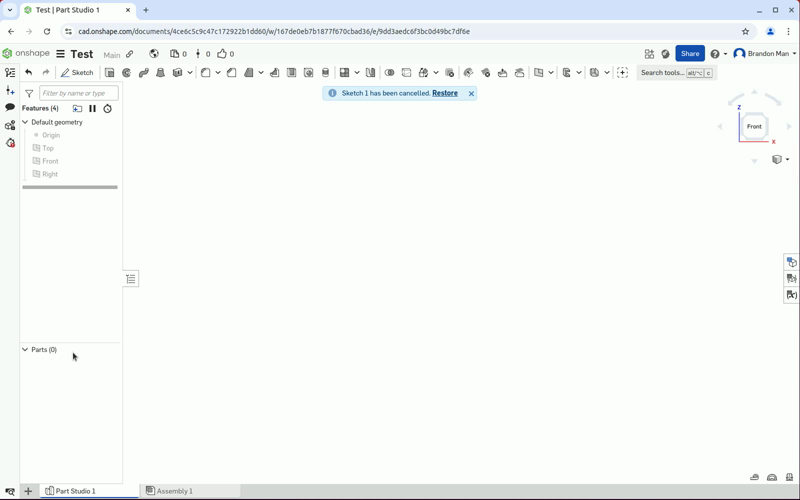
key(left)
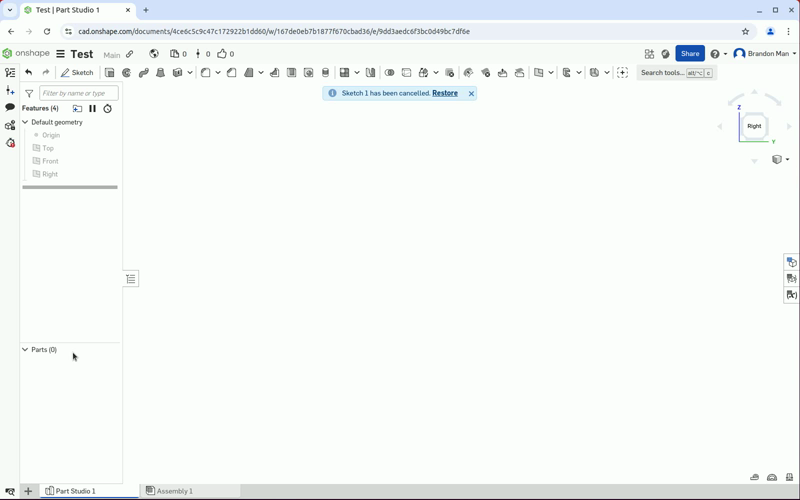
key_up(shift)
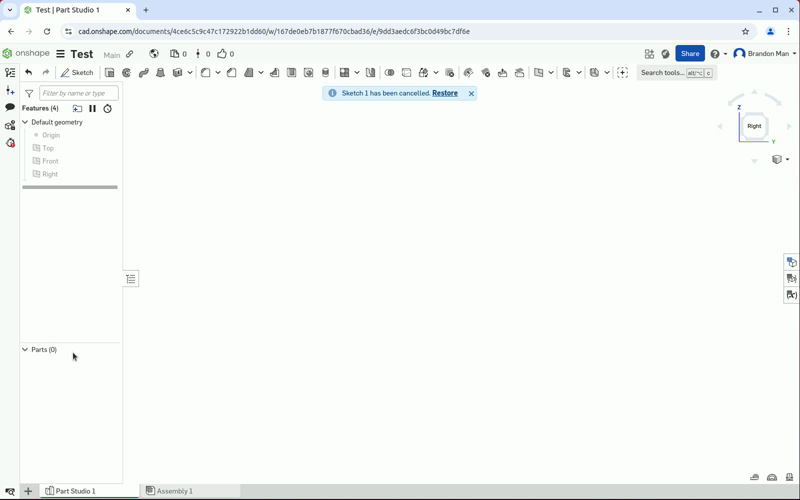
mouse_move(73, 352)
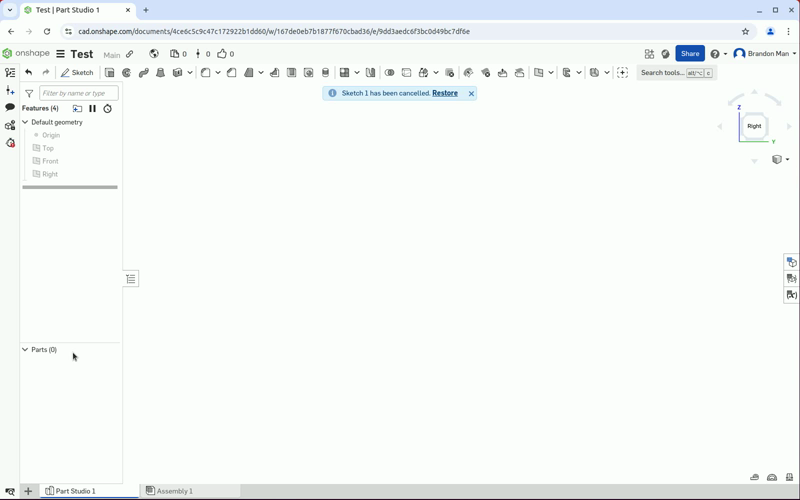
key(shift+y)
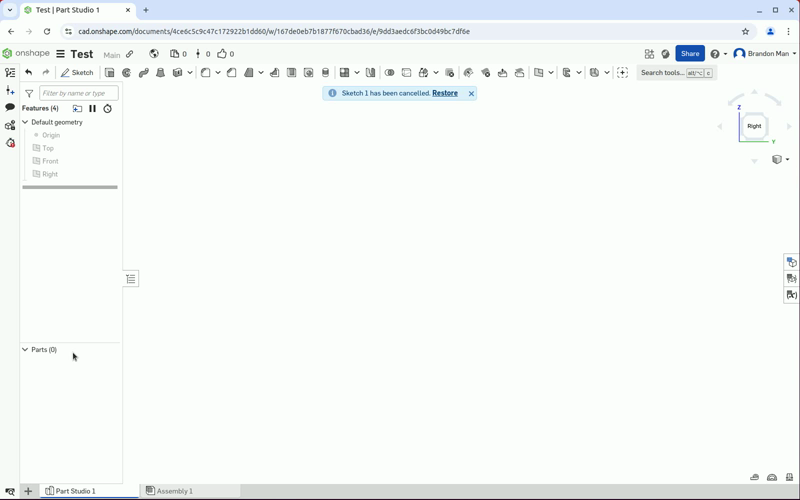
key(shift+s)
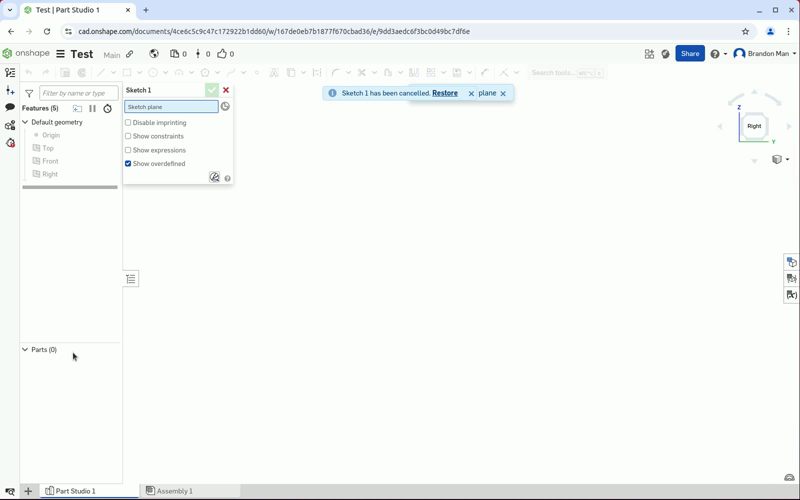
mouse_move(73, 176)
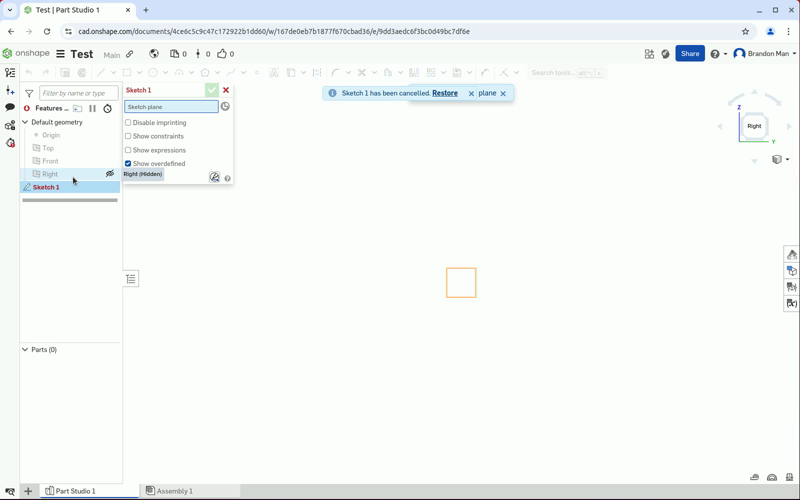
click(73, 176)
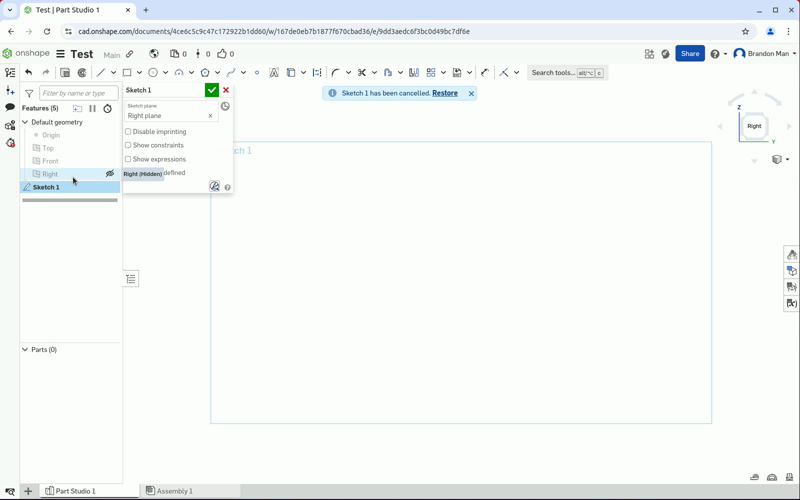
mouse_move(73, 352)
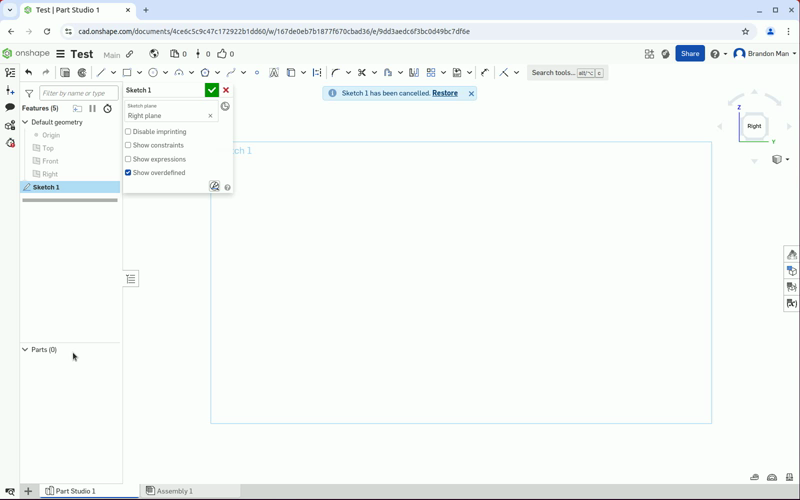
key(y)
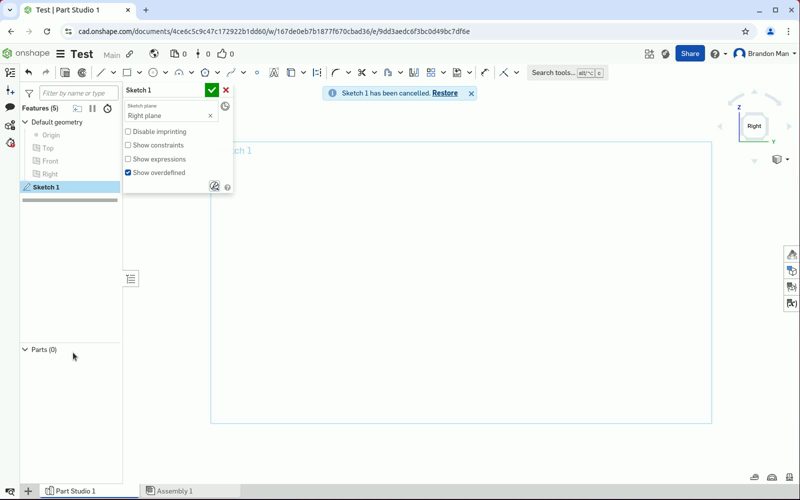
key(c)
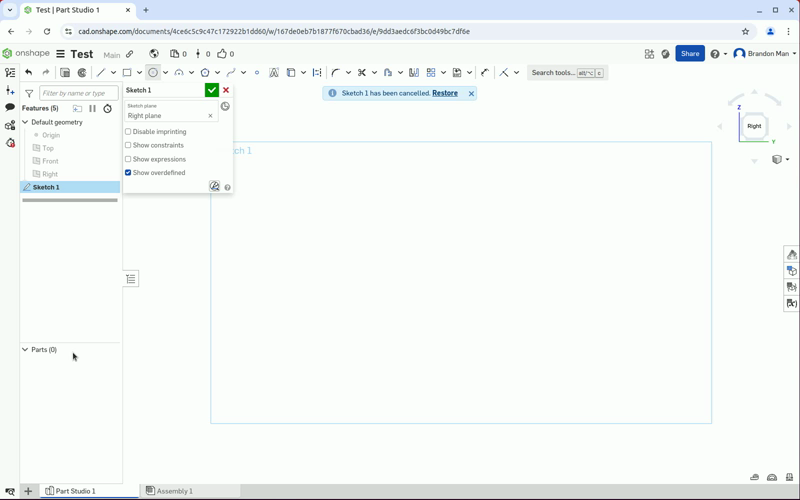
key_down(shift)
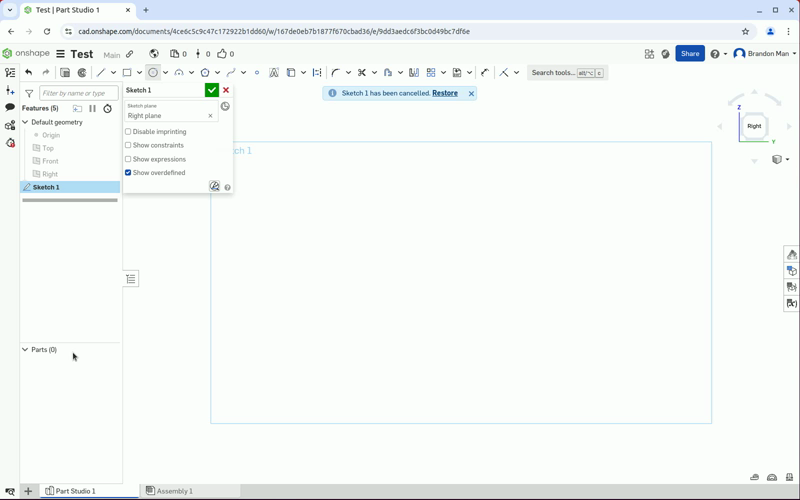
mouse_move(461, 282)
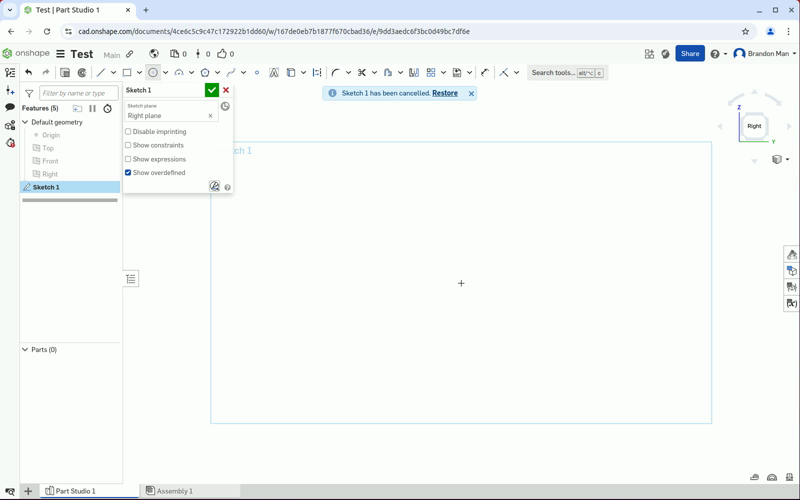
click(461, 282)
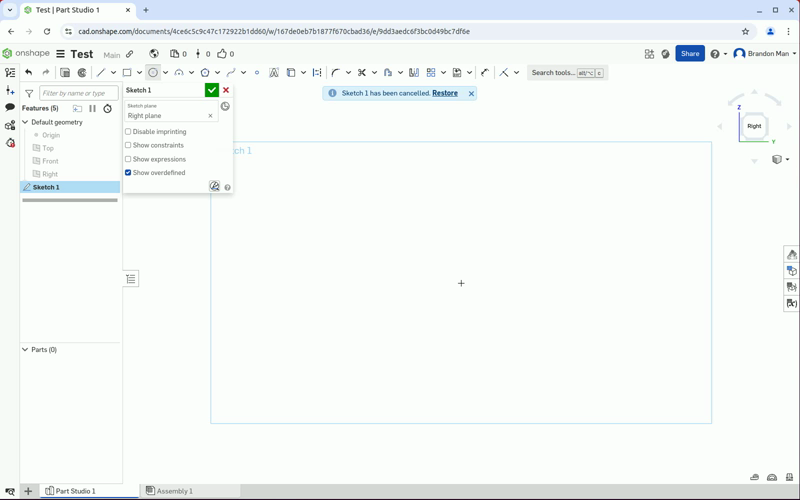
key_up(shift)
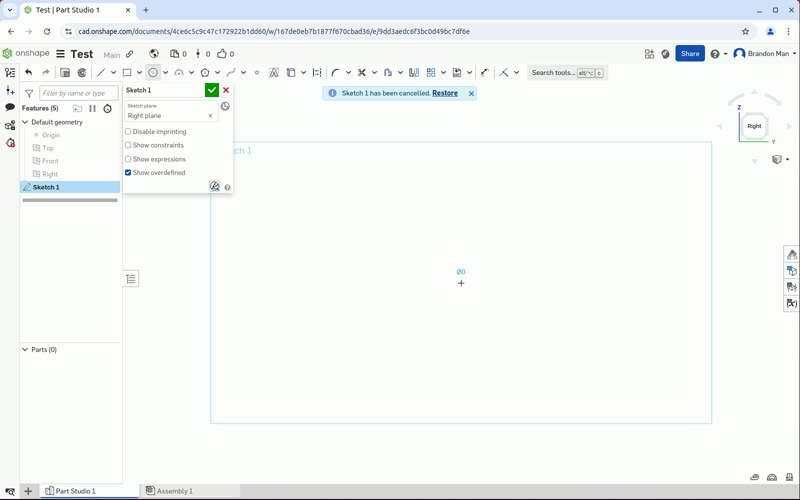
mouse_move(474, 282)
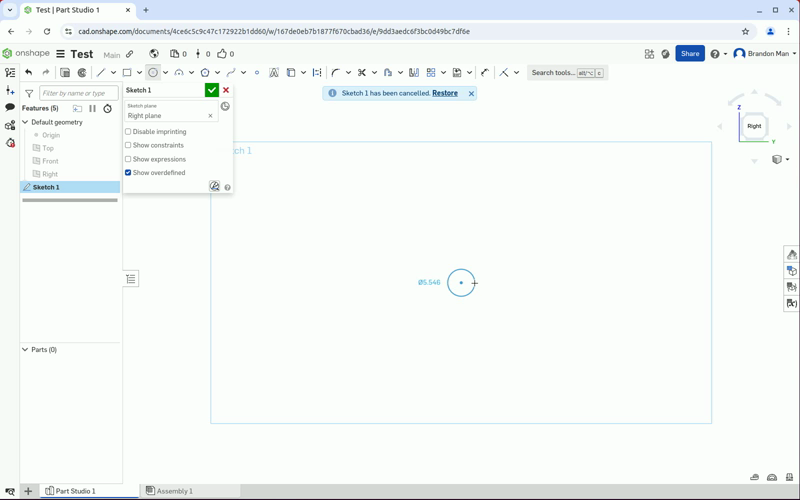
click(474, 282)
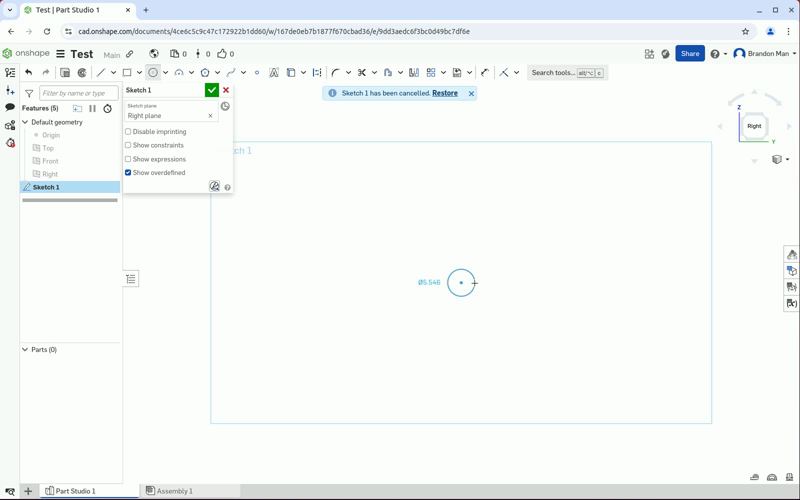
key(esc)
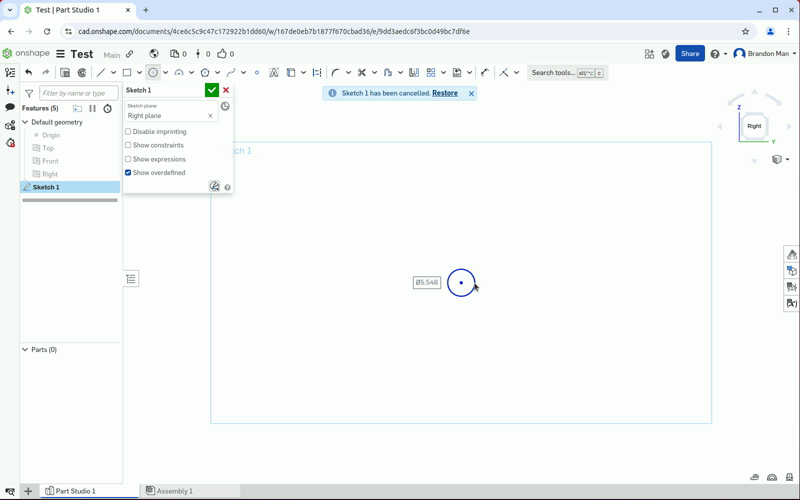
key(c)
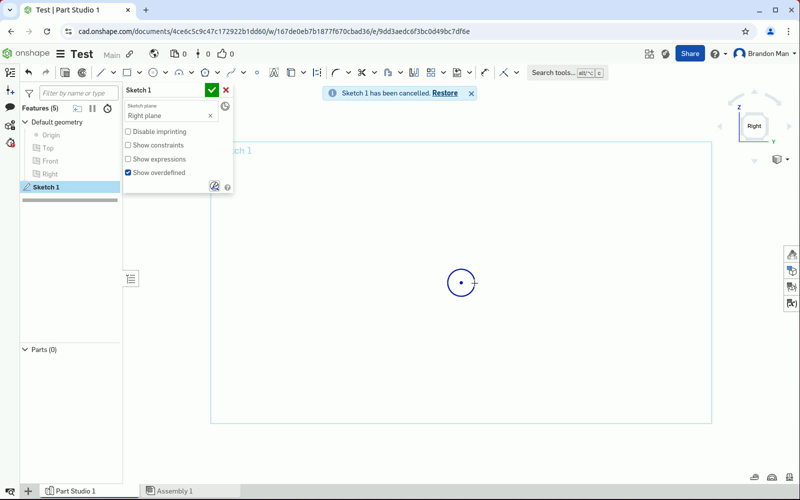
key_down(shift)
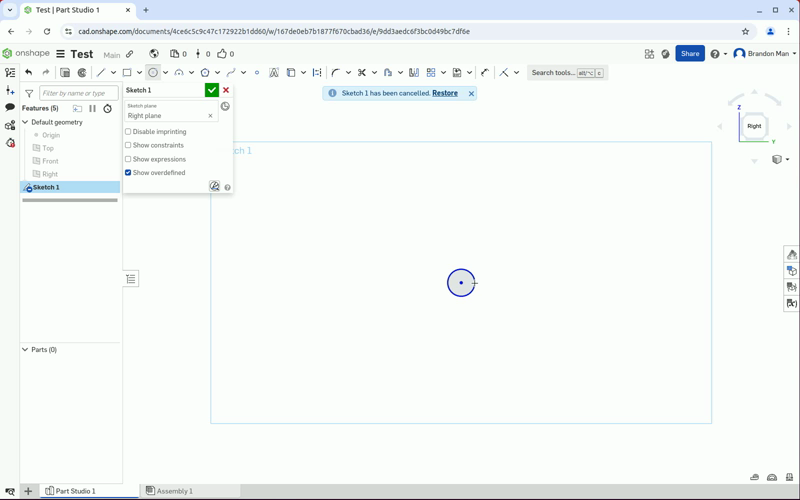
mouse_move(461, 282)
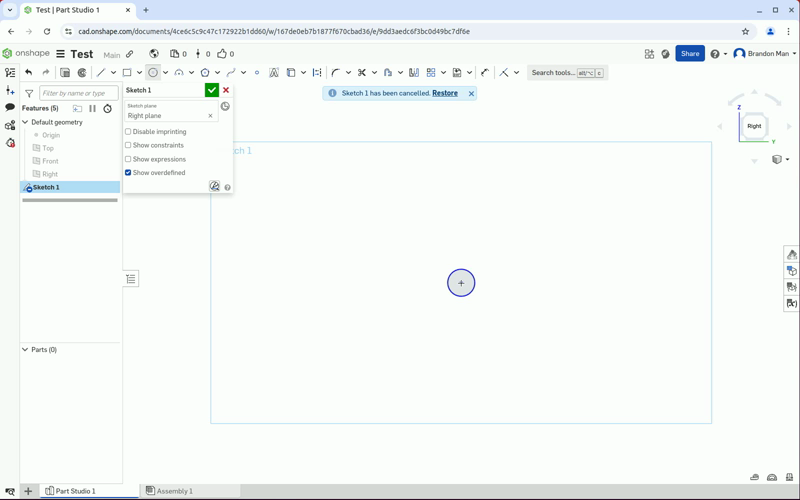
click(461, 282)
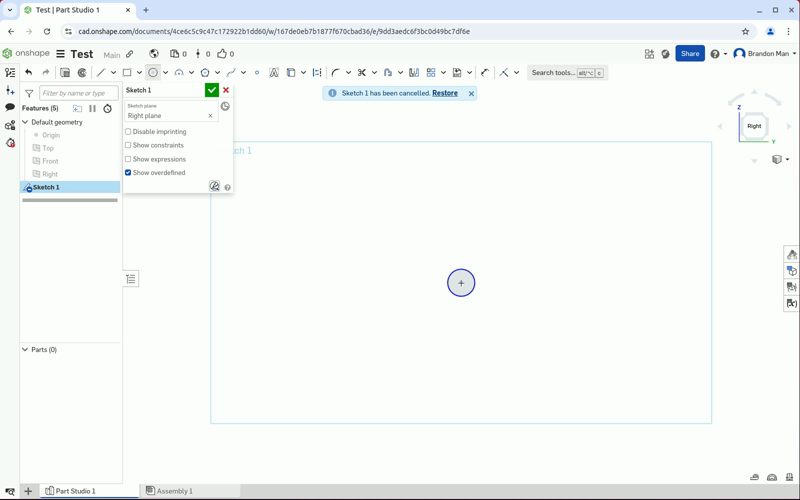
key_up(shift)
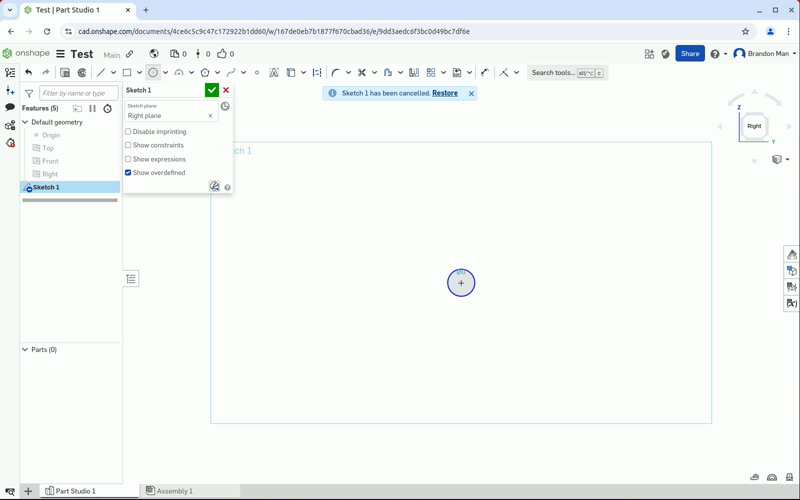
mouse_move(471, 282)
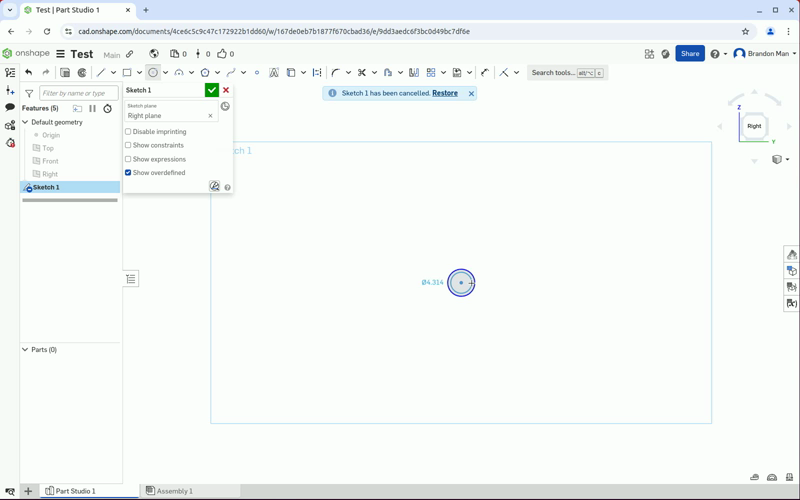
scroll(6)
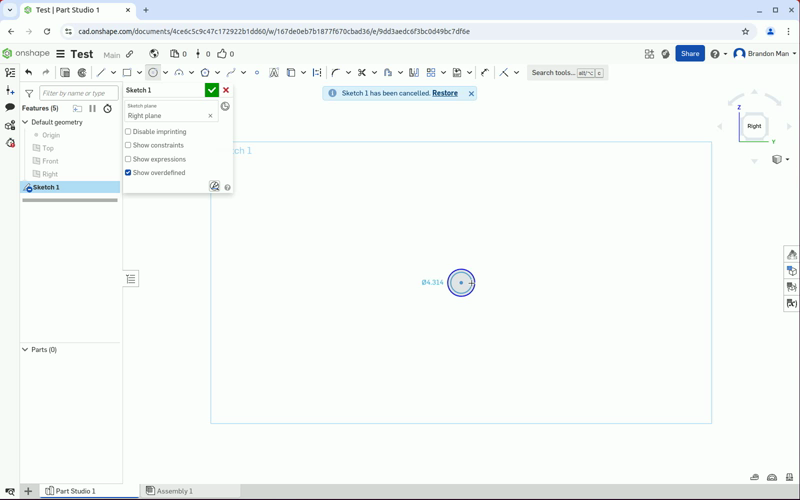
scroll(6)
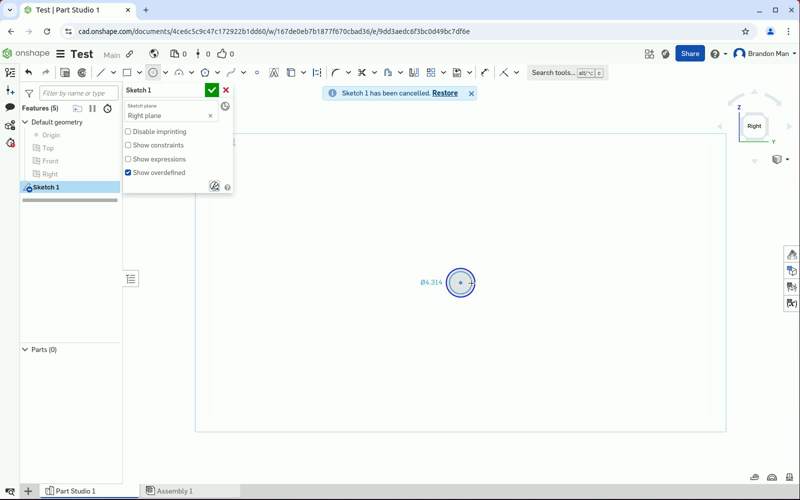
scroll(6)
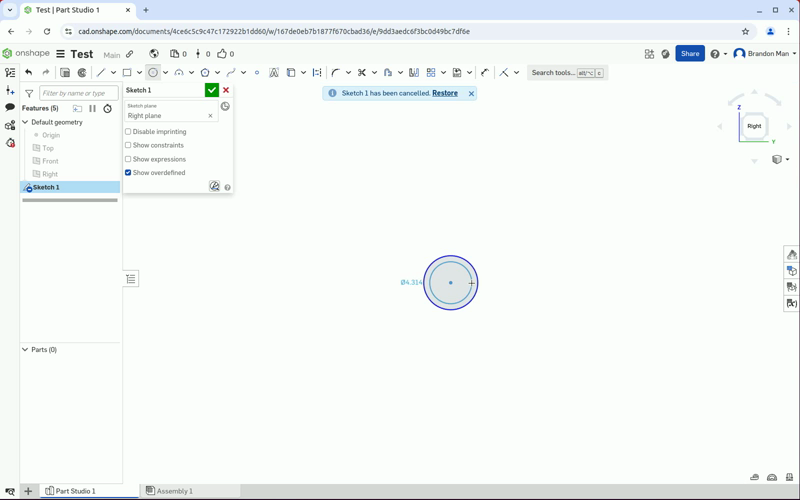
scroll(6)
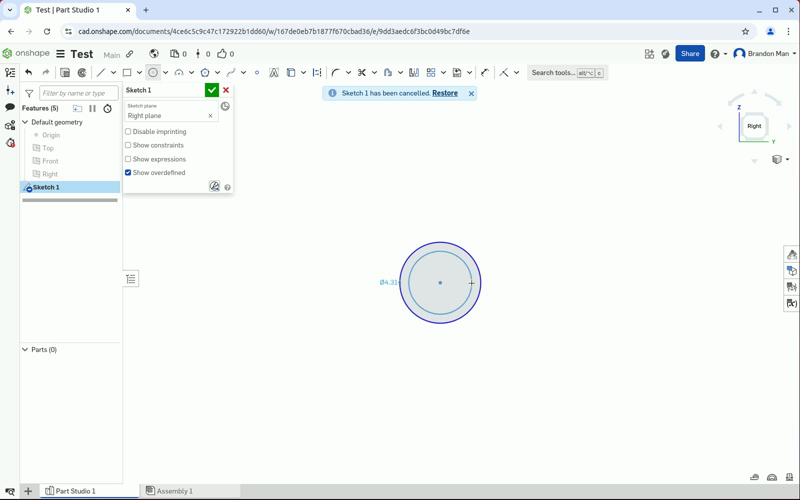
scroll(6)
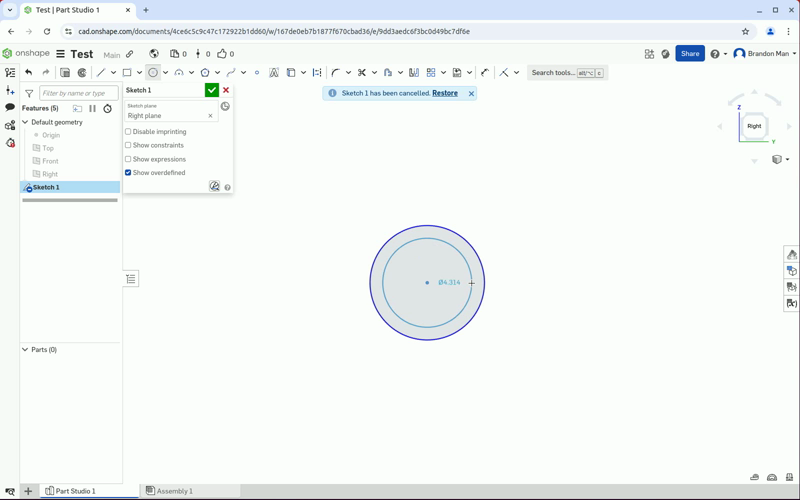
scroll(6)
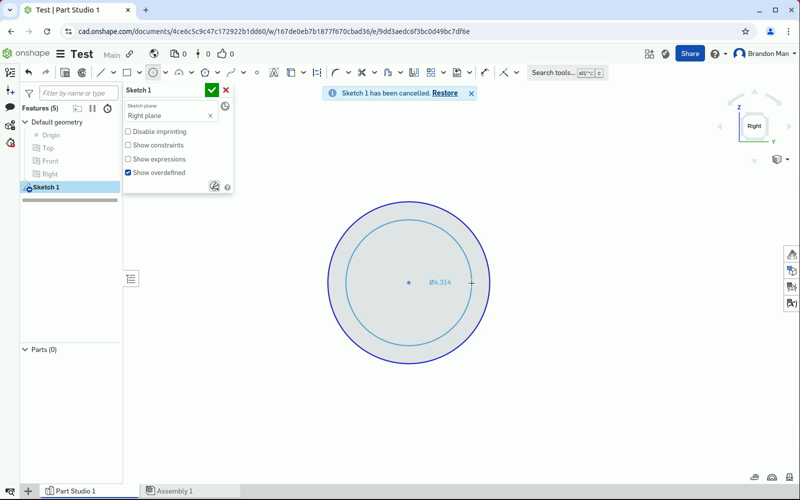
scroll(6)
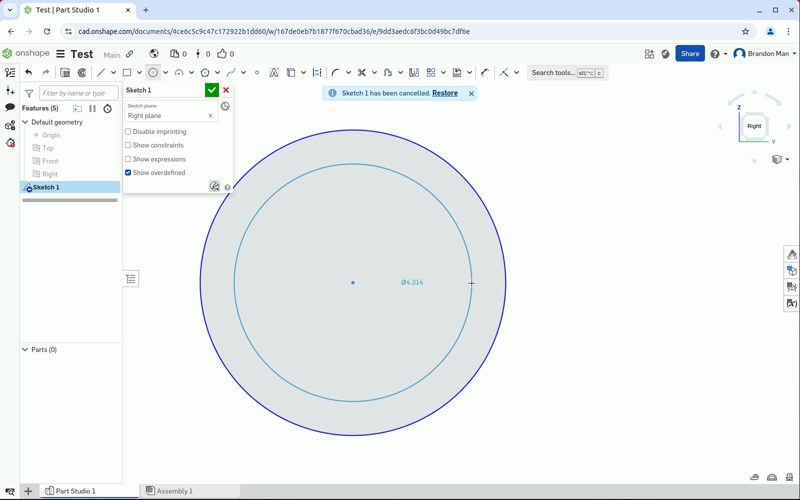
click(471, 282)
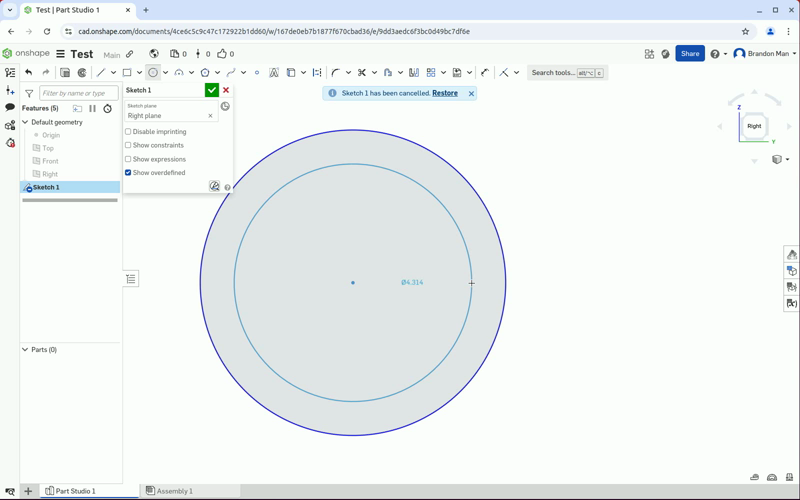
scroll(-6)
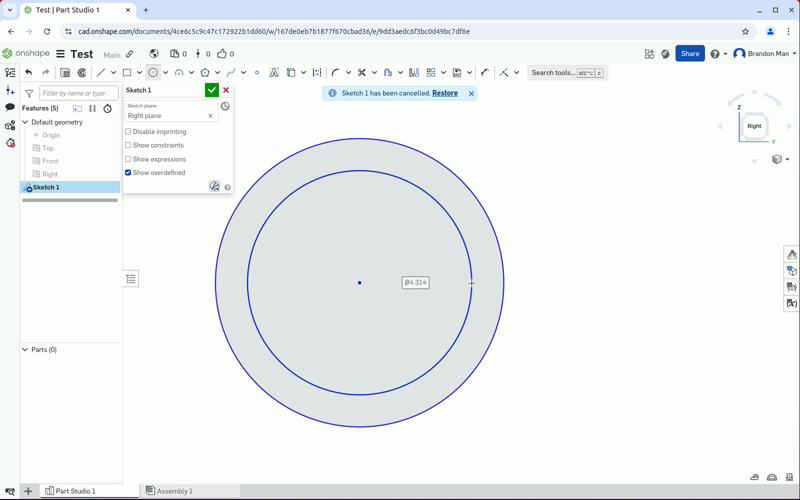
scroll(-6)
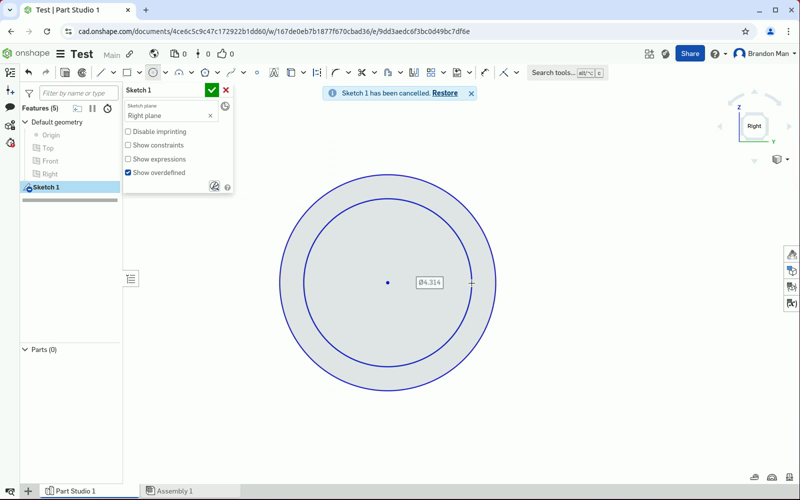
scroll(-6)
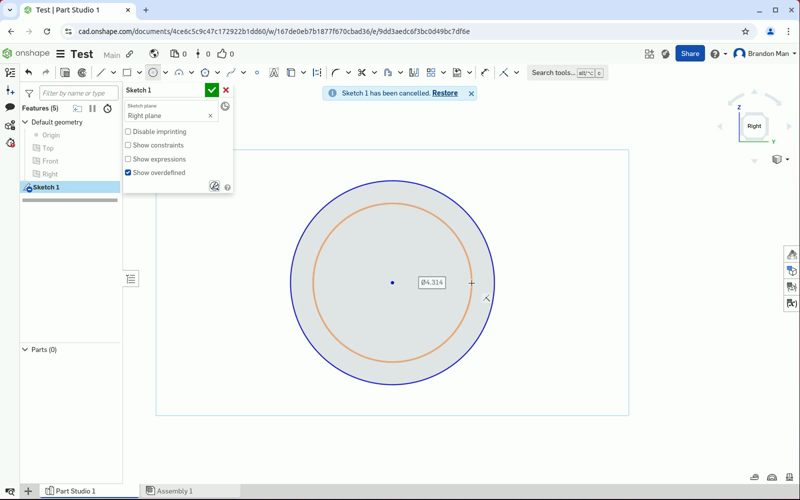
scroll(-6)
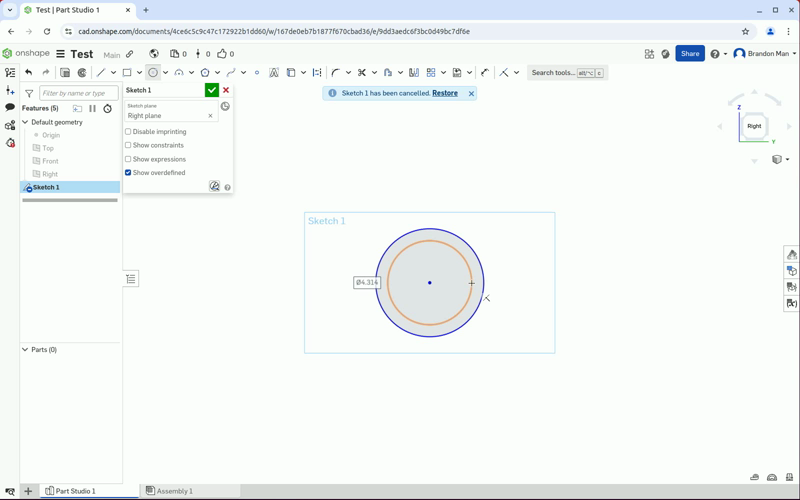
scroll(-6)
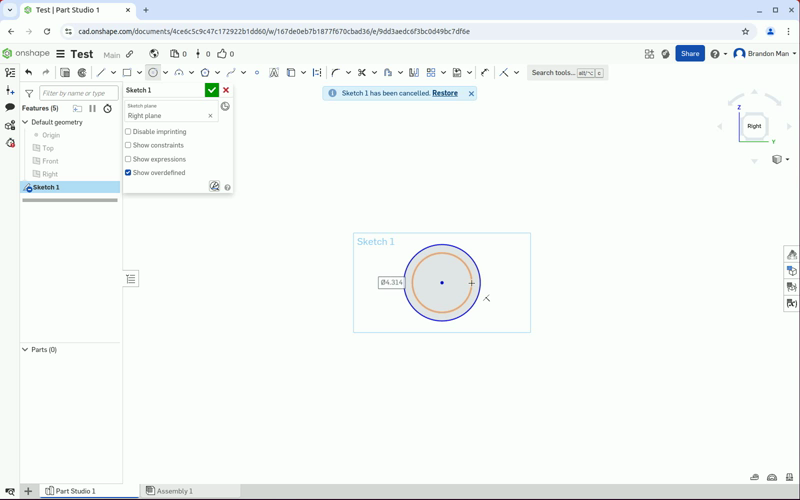
scroll(-6)
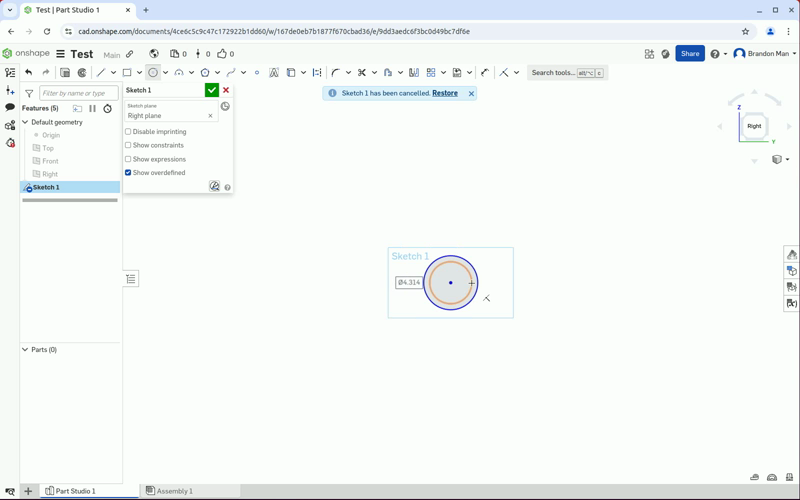
scroll(-6)
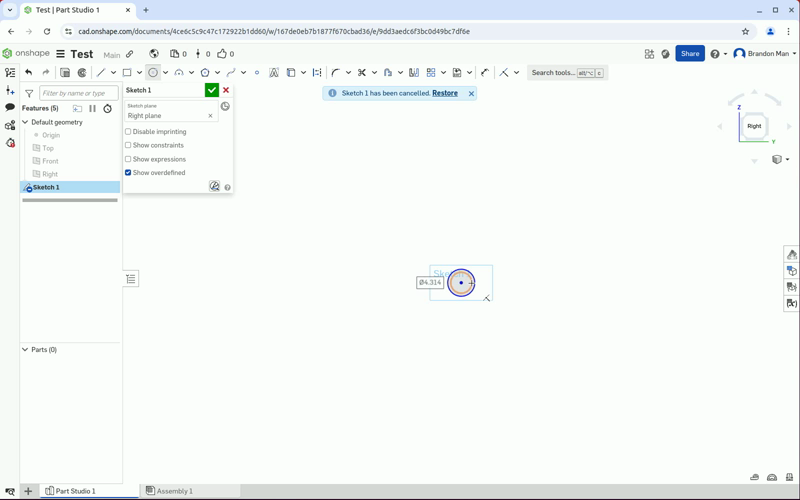
key(esc)
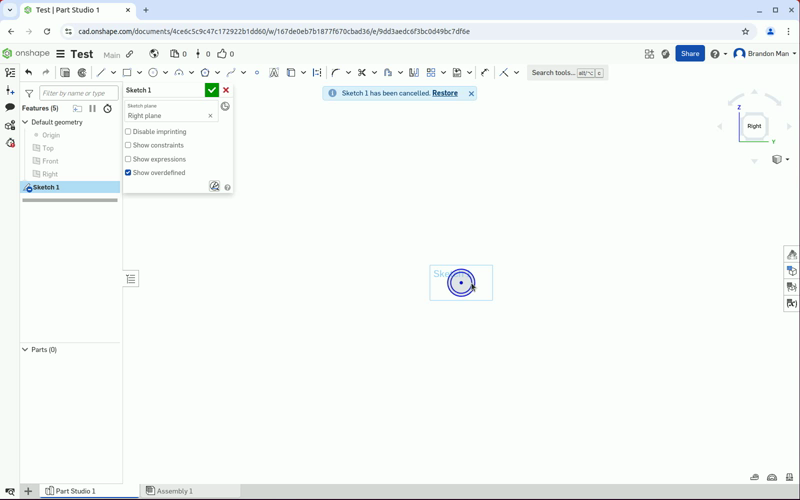
mouse_move(469, 292)
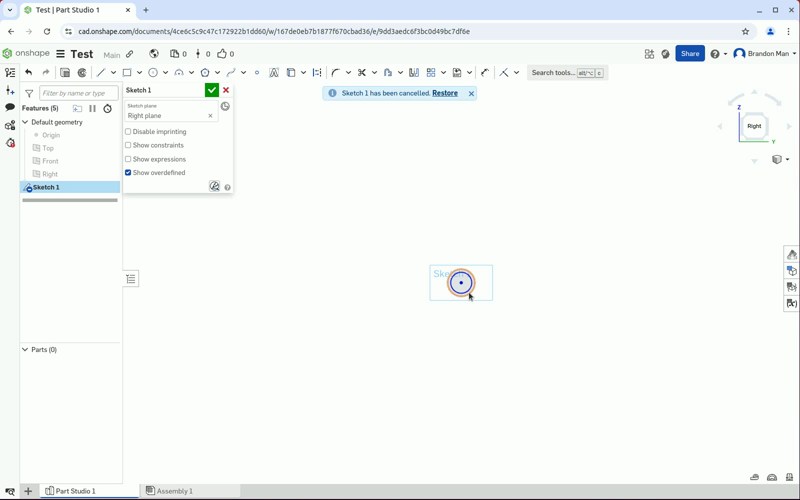
scroll(6)
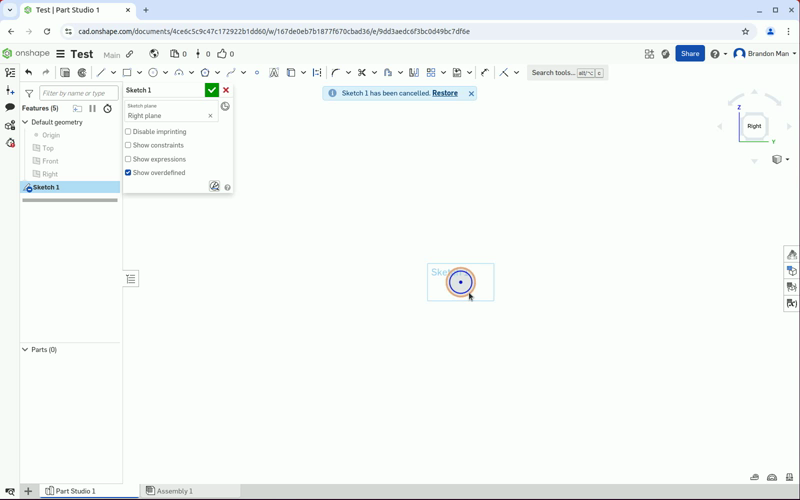
scroll(6)
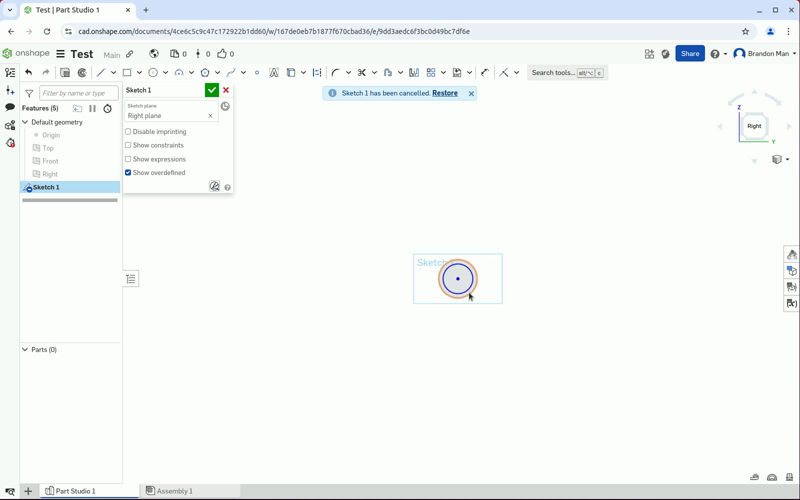
scroll(6)
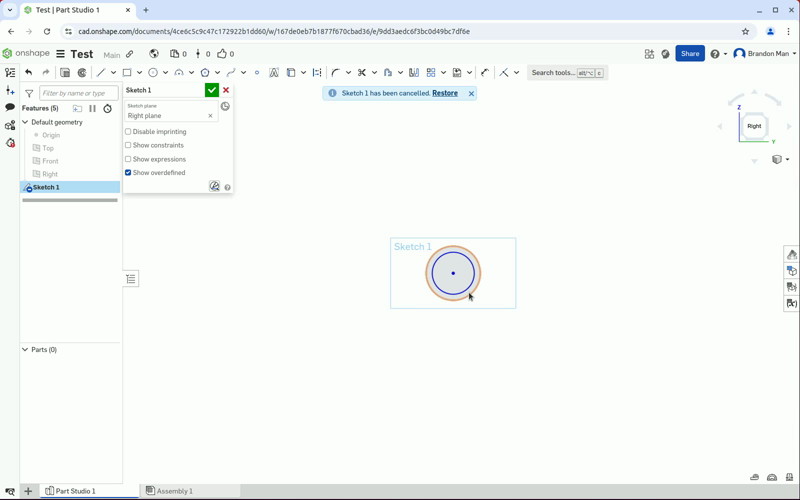
scroll(6)
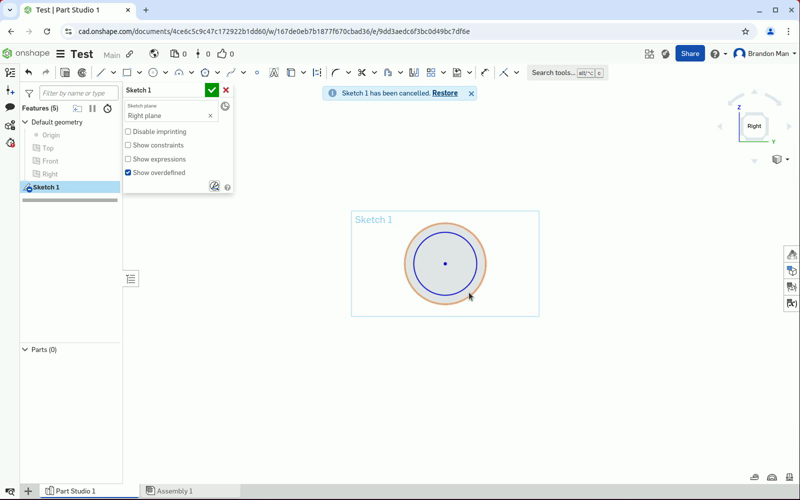
scroll(6)
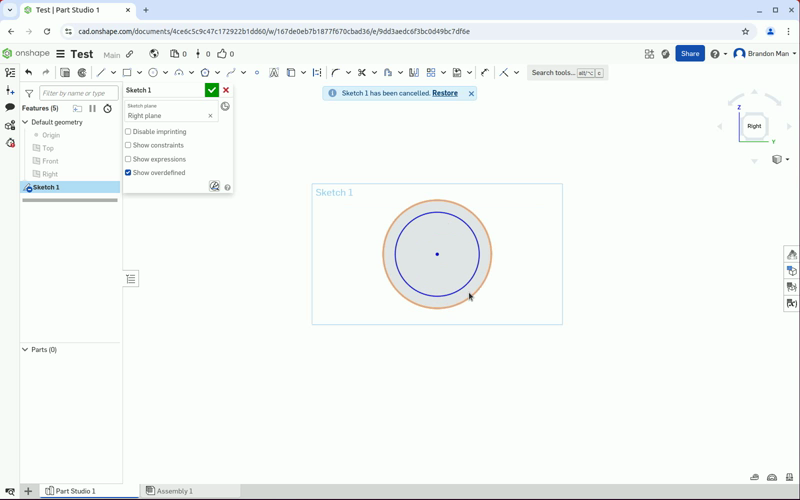
scroll(6)
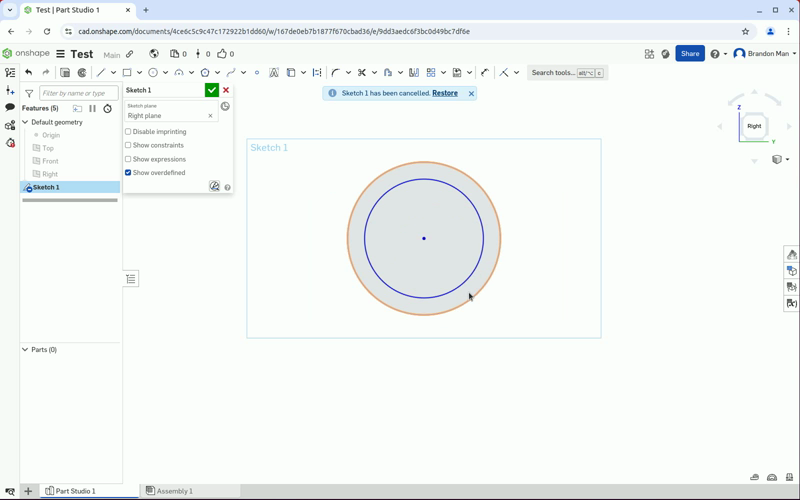
scroll(6)
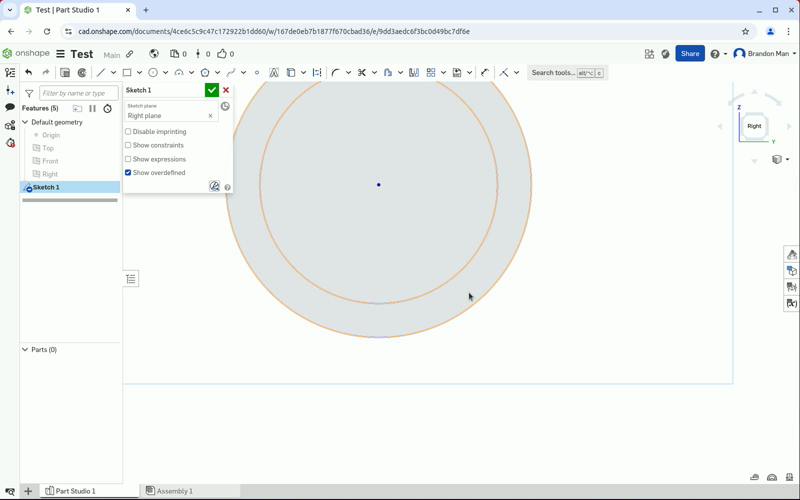
click(469, 292)
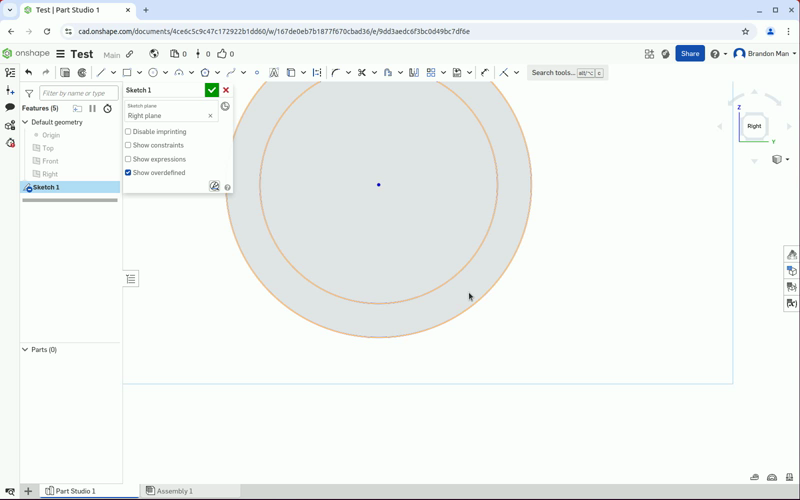
scroll(-6)
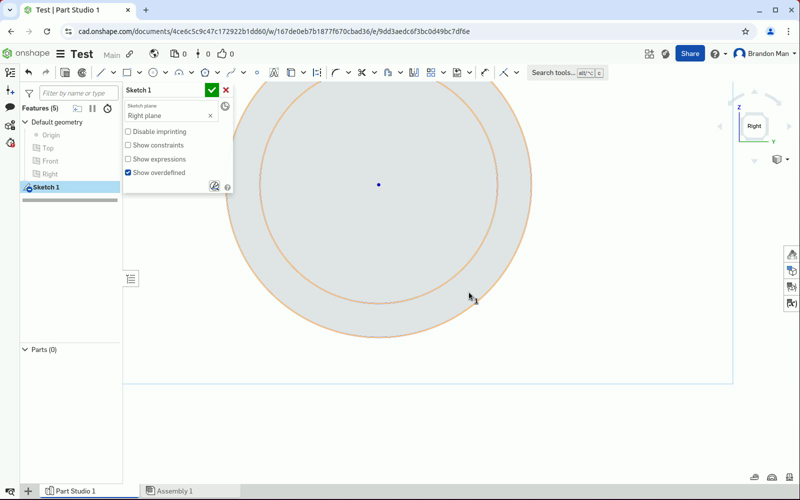
scroll(-6)
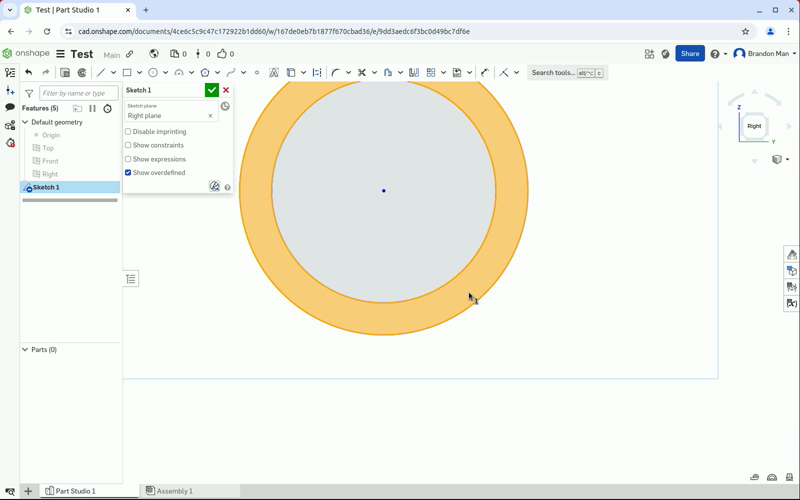
scroll(-6)
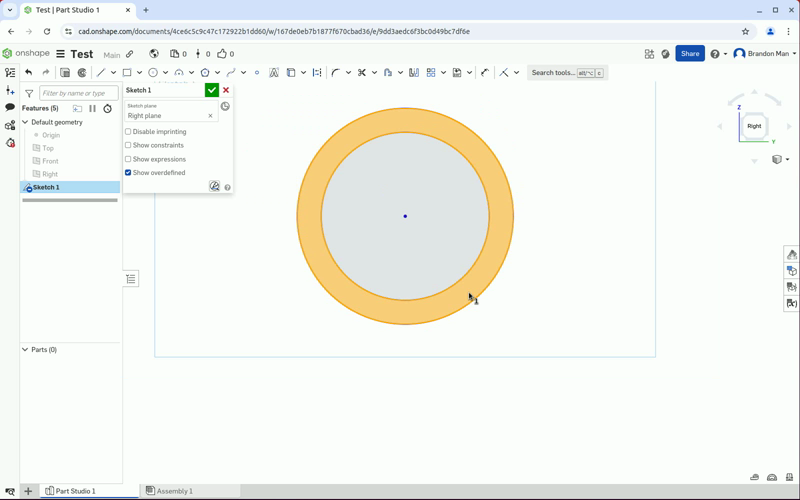
scroll(-6)
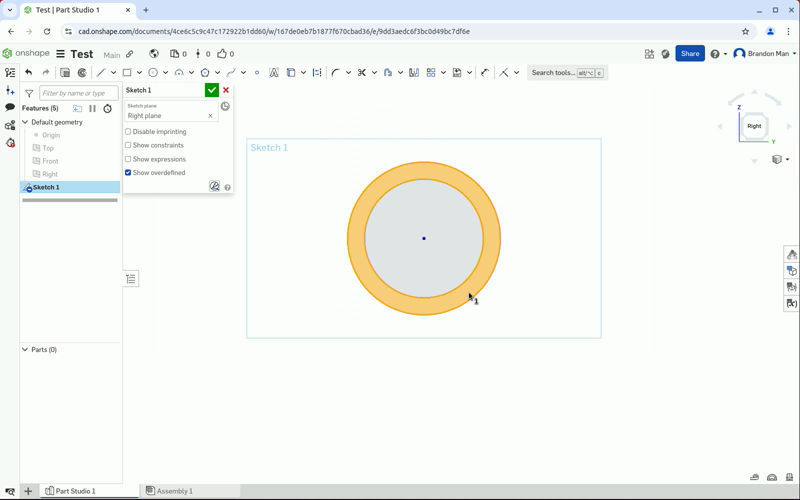
scroll(-6)
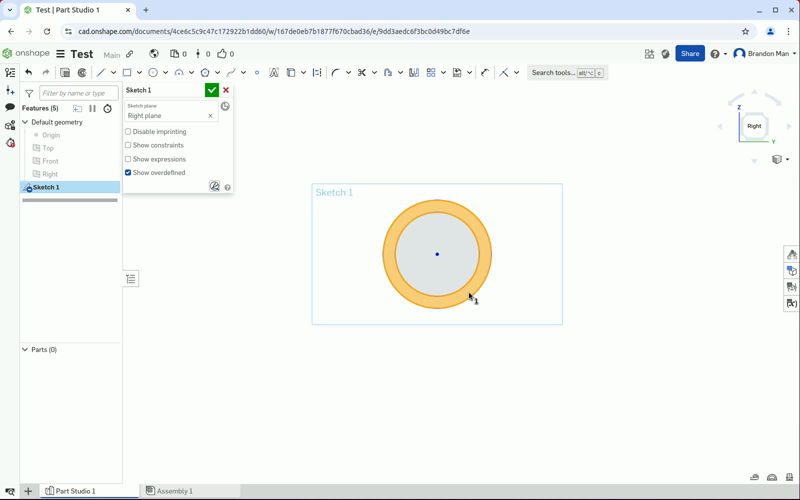
scroll(-6)
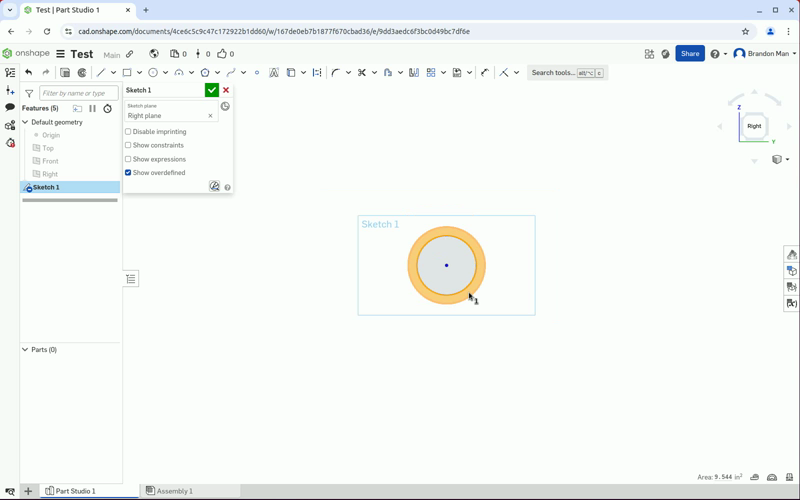
scroll(-6)
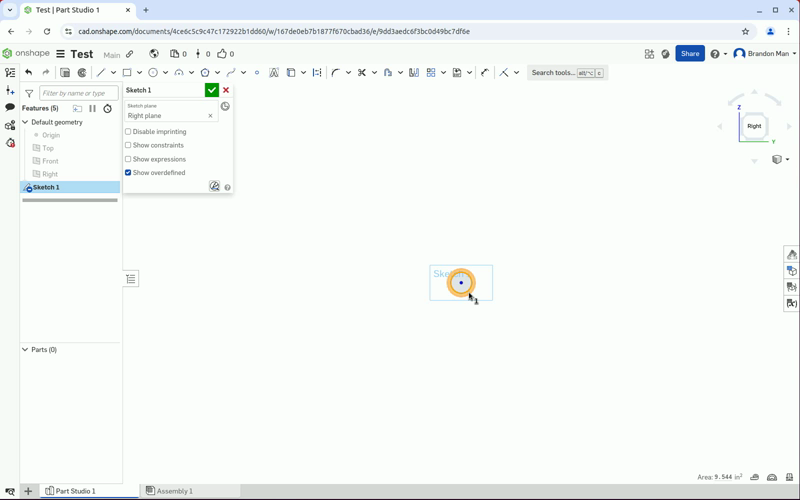
mouse_move(73, 352)
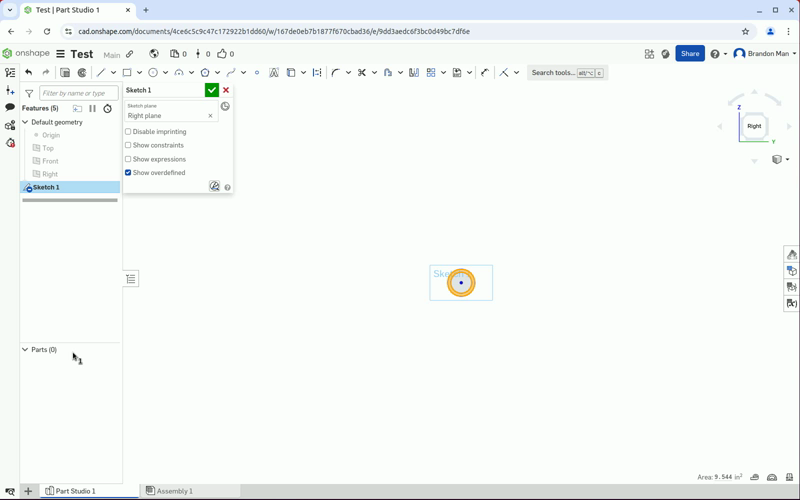
key(shift+y)
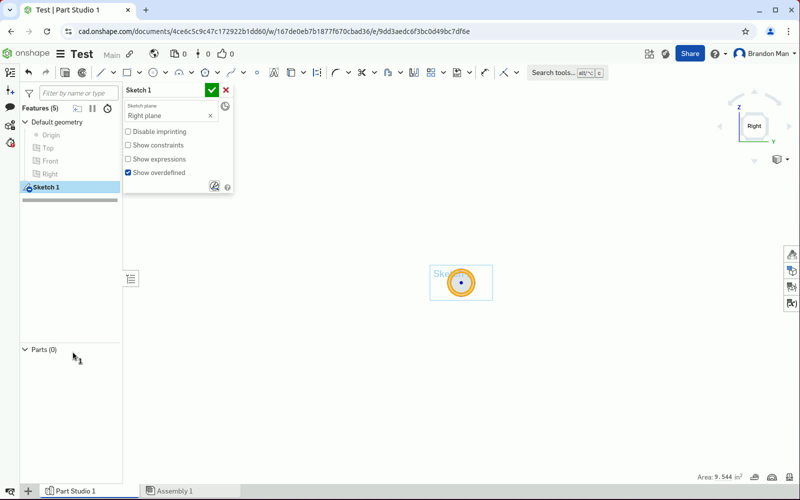
key(shift+e)
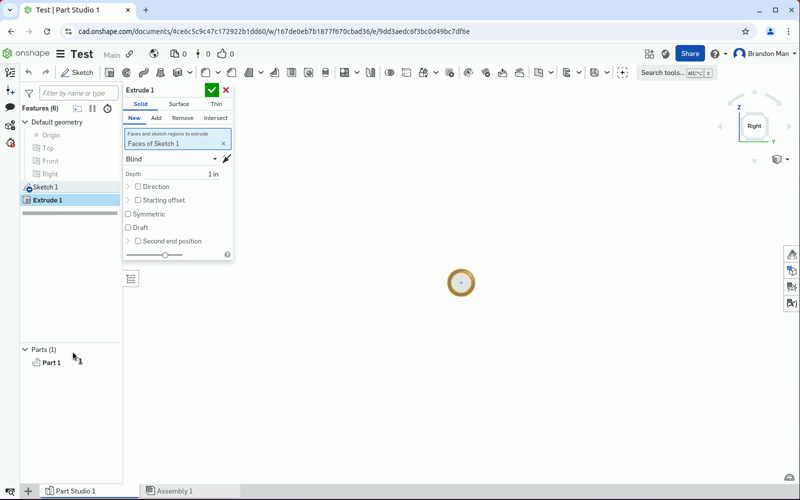
mouse_move(143, 106)
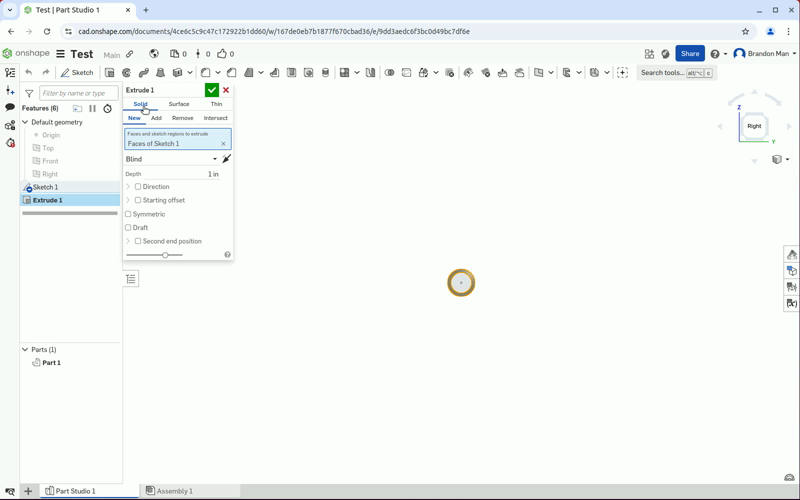
click(143, 106)
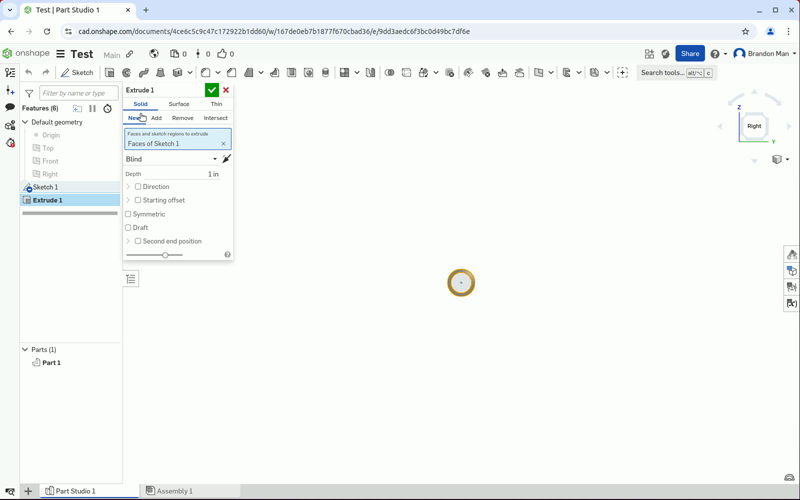
mouse_move(137, 120)
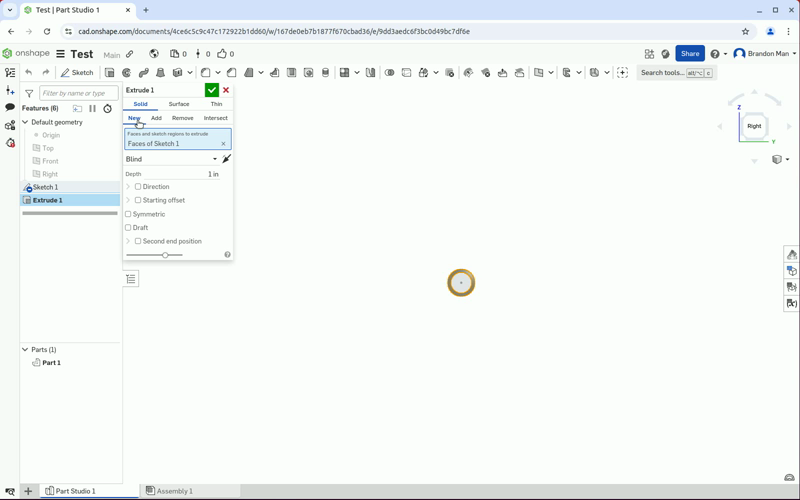
click(137, 120)
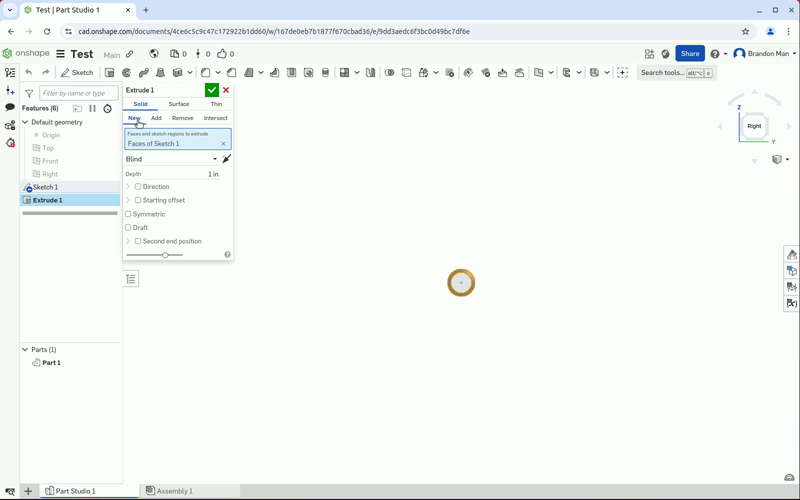
key(tab, 4)
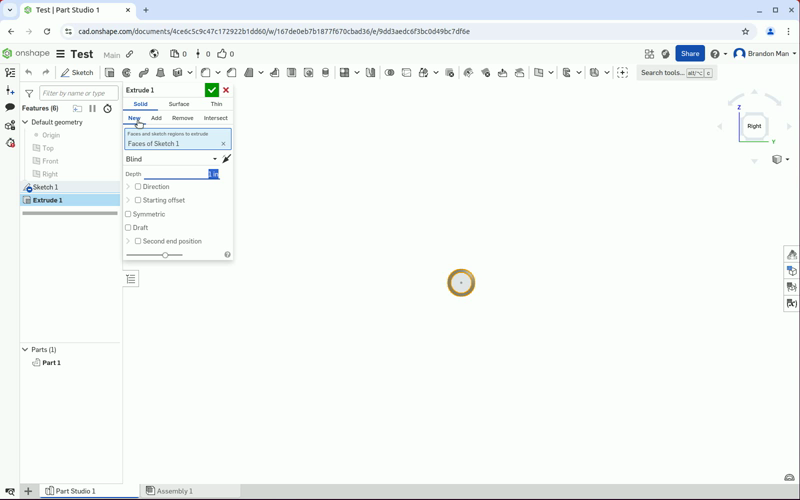
text(24.552)
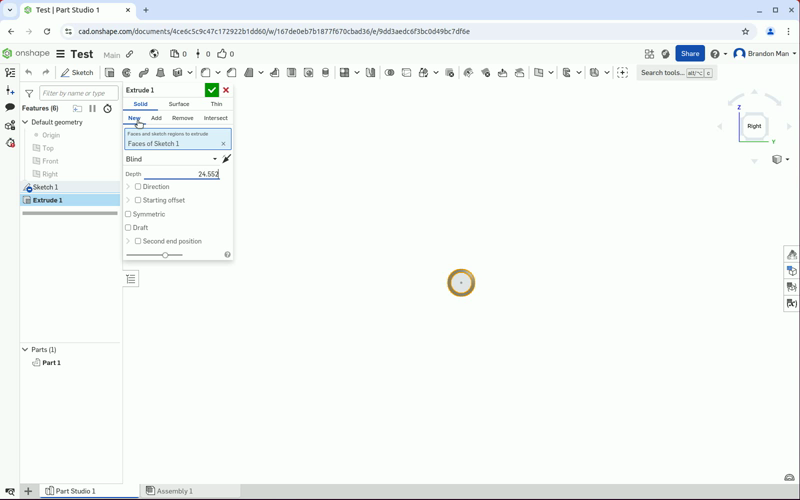
key(tab, 3)
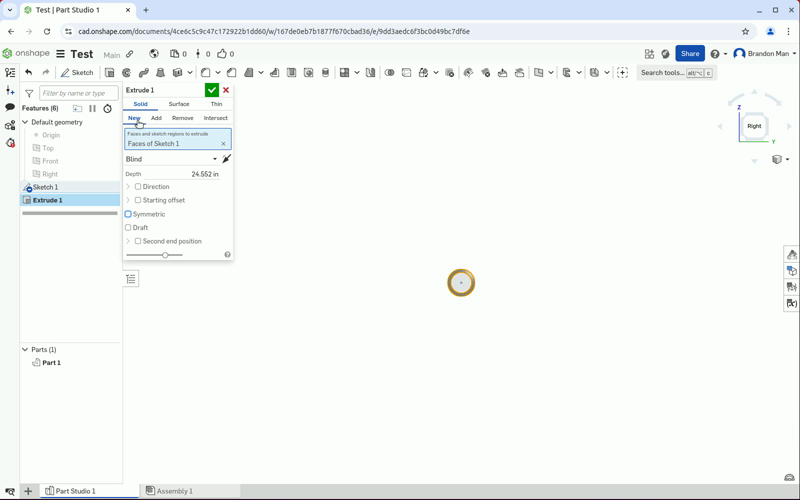
key(space)
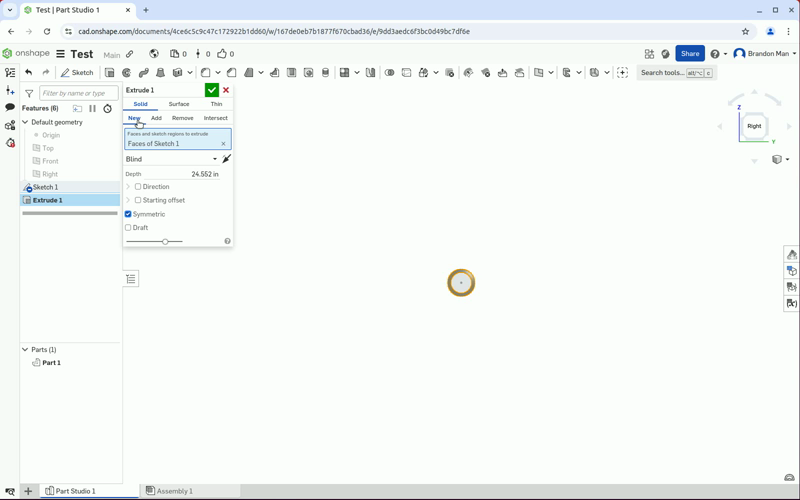
key(enter)
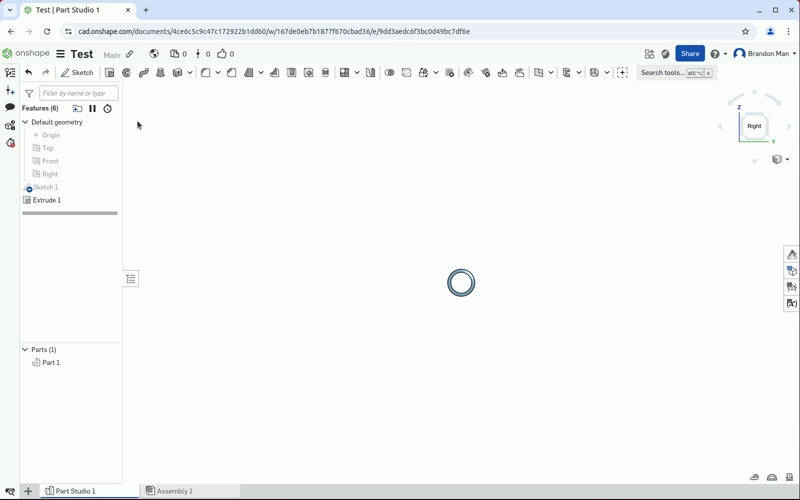
key(shift+h)
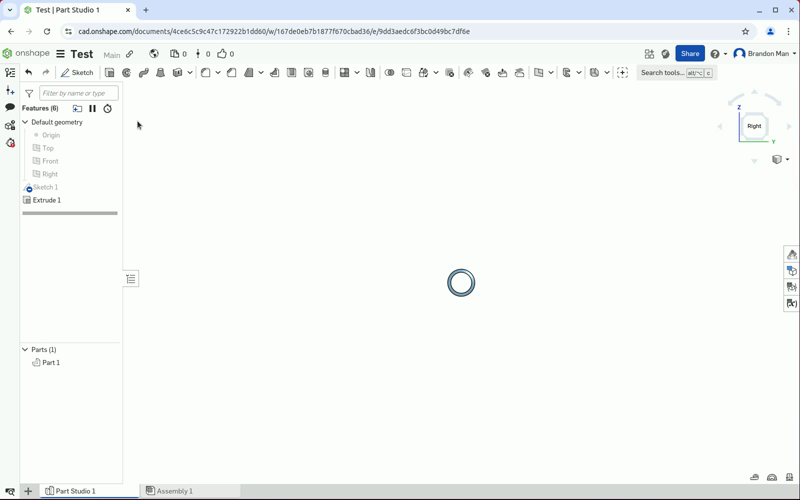
key(shift+h)
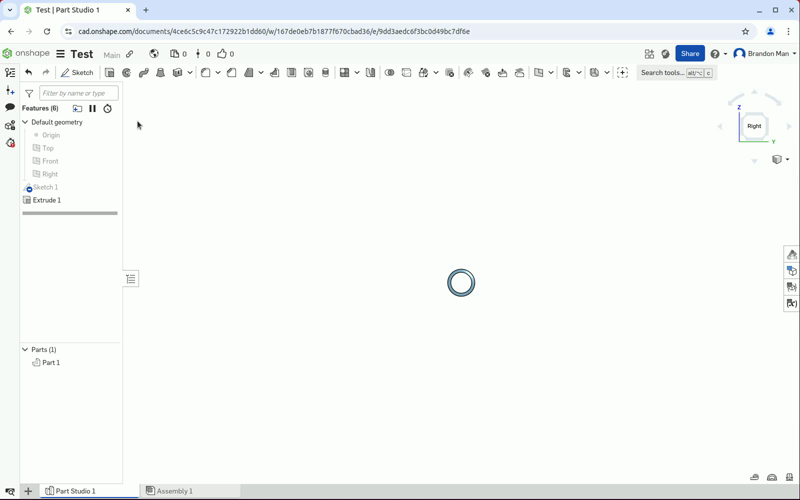
mouse_move(73, 189)
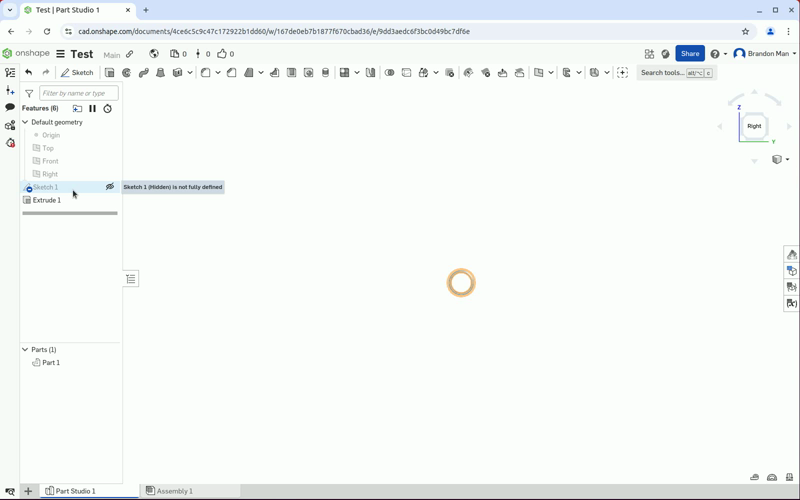
click(73, 189)
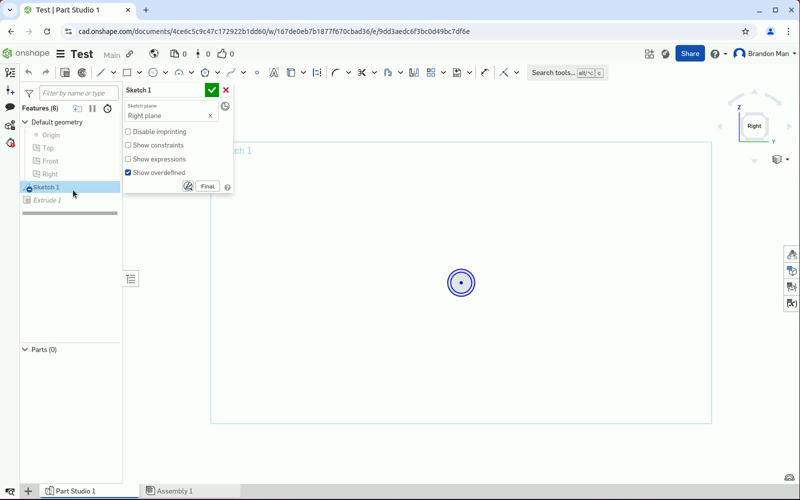
mouse_move(229, 92)
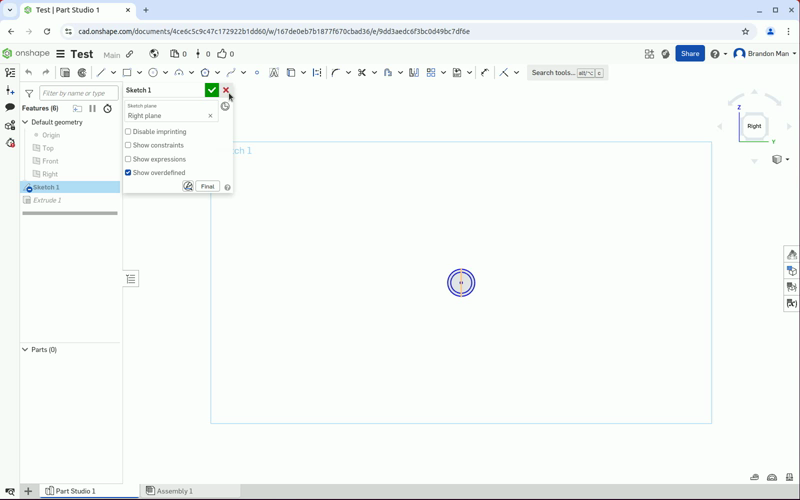
click(229, 92)
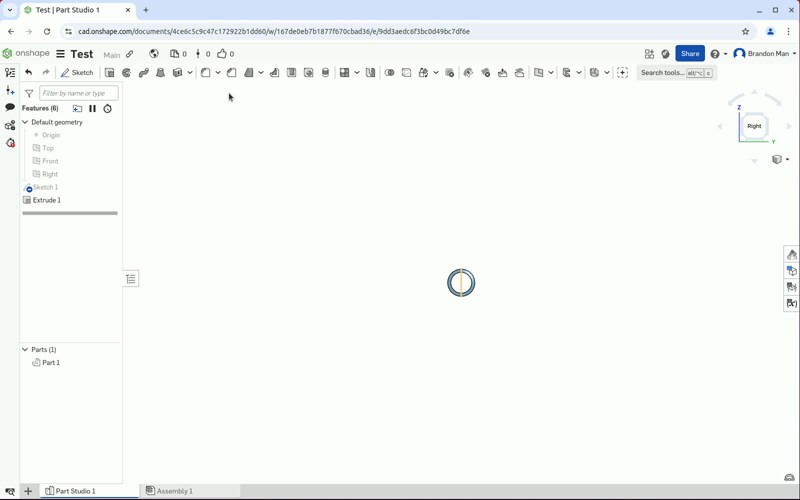
mouse_move(541, 75)
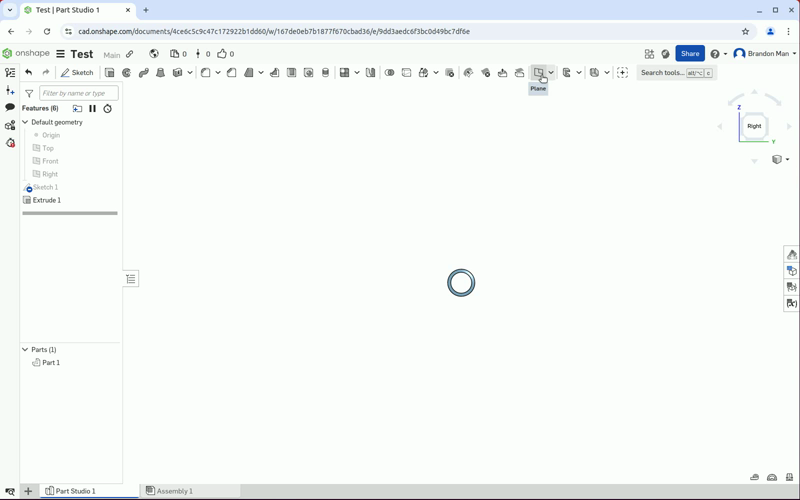
click(541, 75)
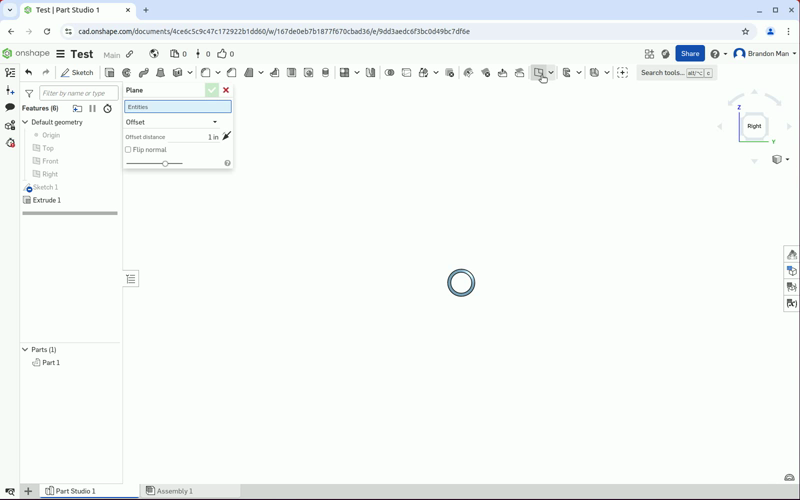
mouse_move(73, 176)
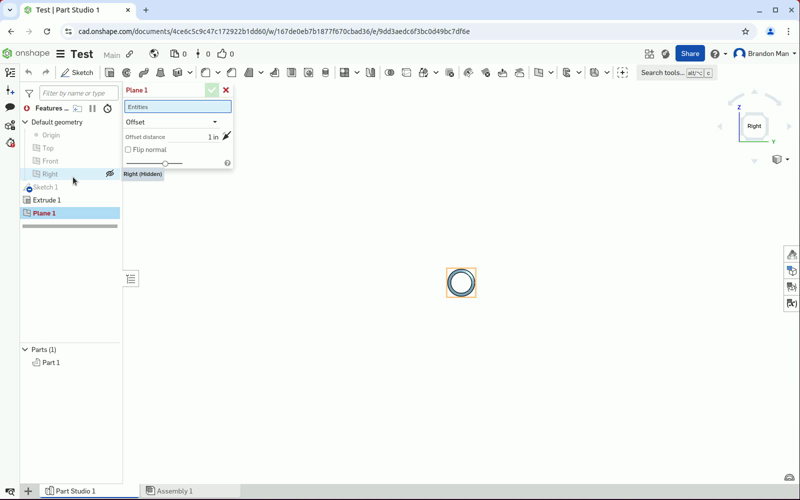
click(73, 176)
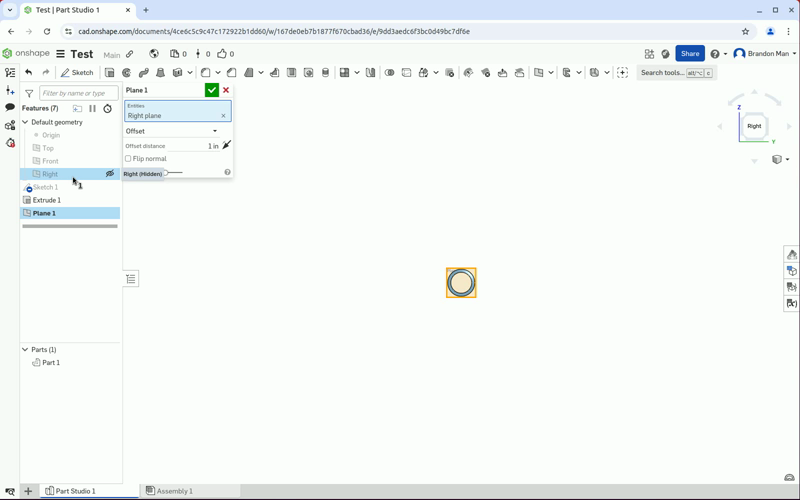
key(tab, 2)
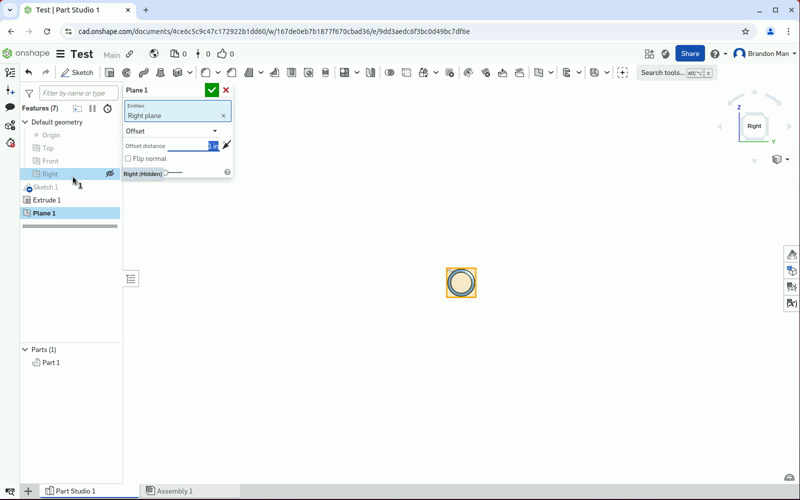
text(12.263)
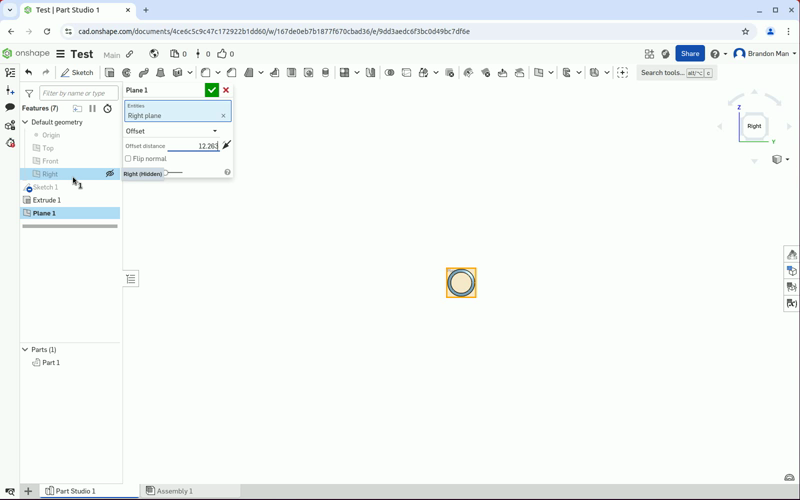
key(enter, 2)
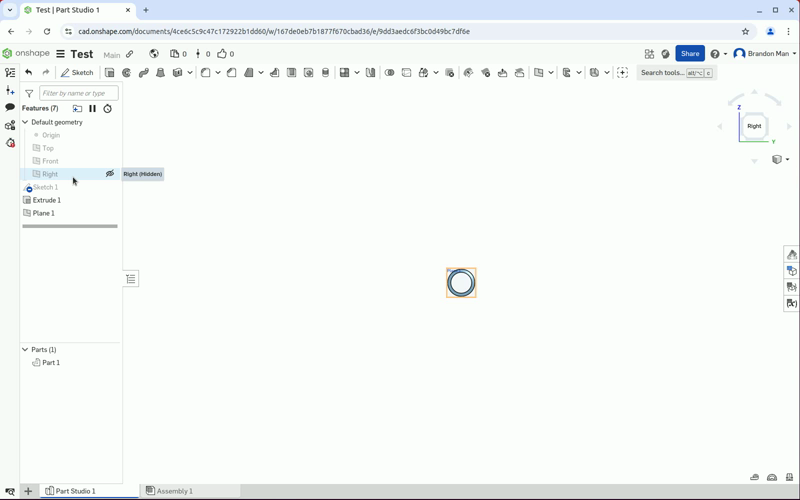
key(shift+s)
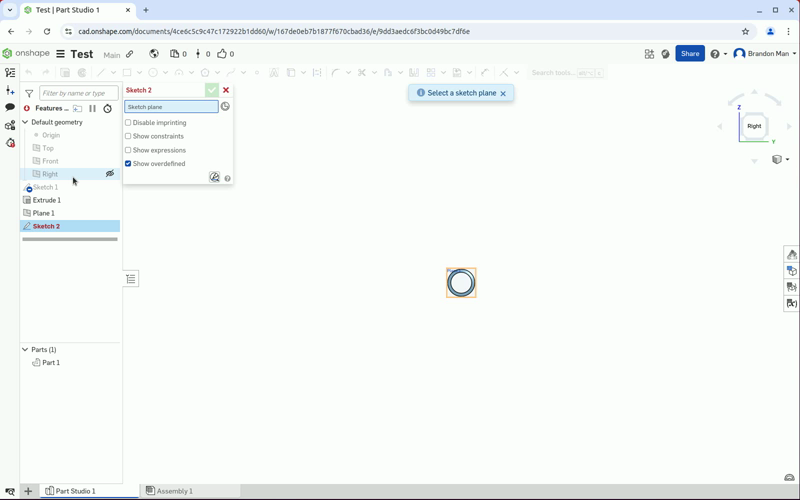
mouse_move(73, 215)
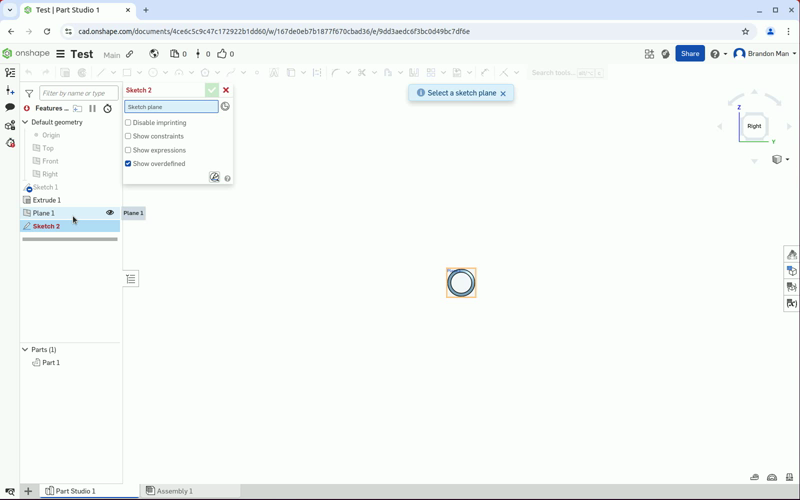
click(73, 215)
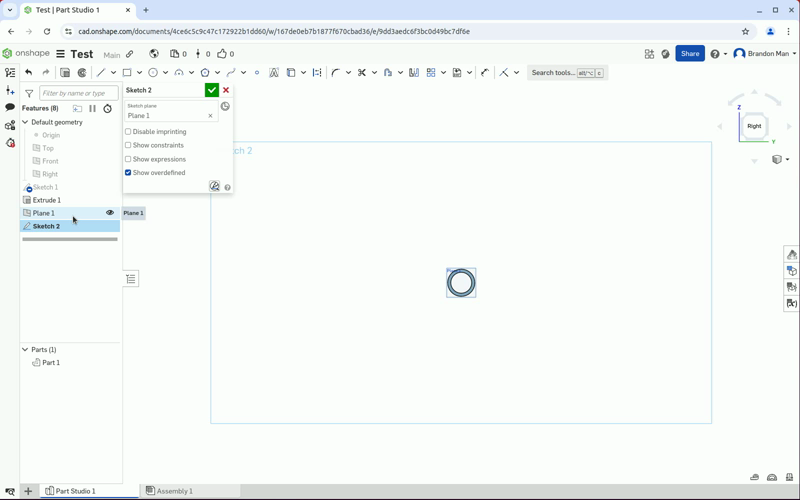
mouse_move(73, 352)
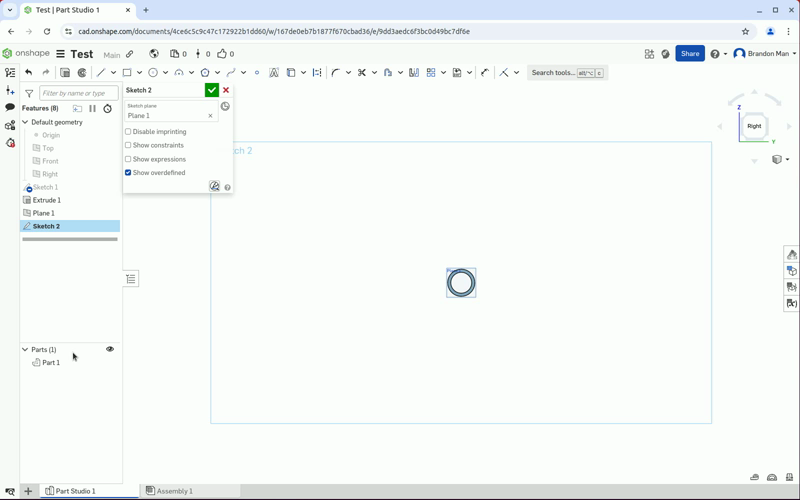
key(y)
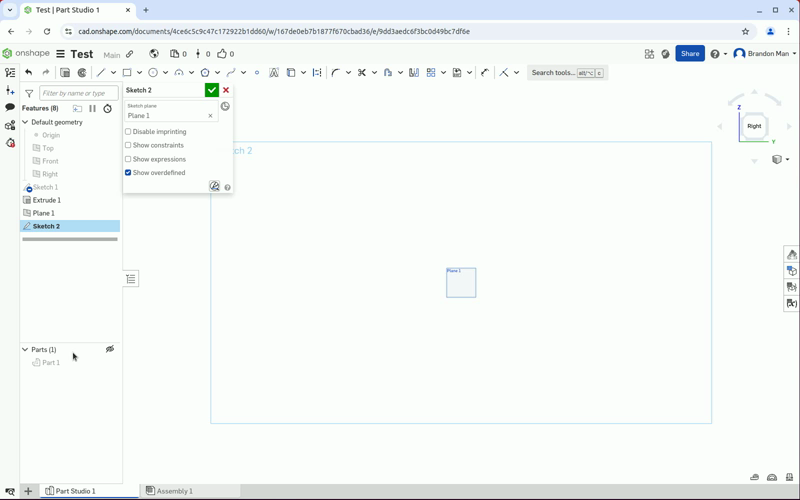
key(c)
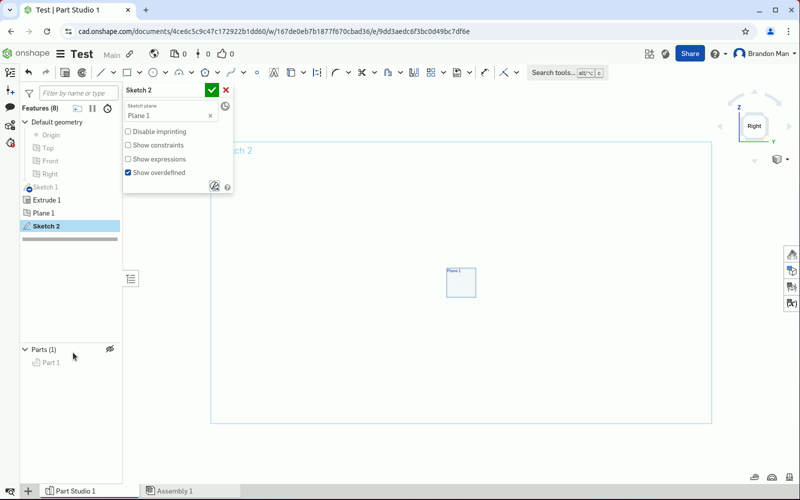
key_down(shift)
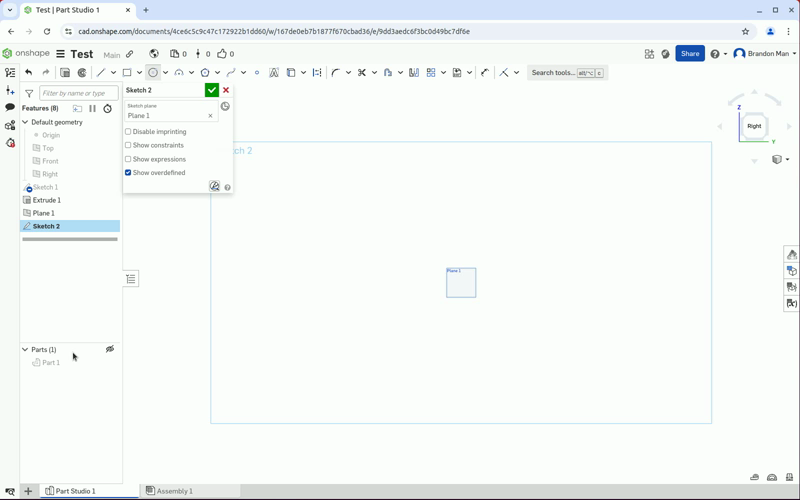
mouse_move(461, 282)
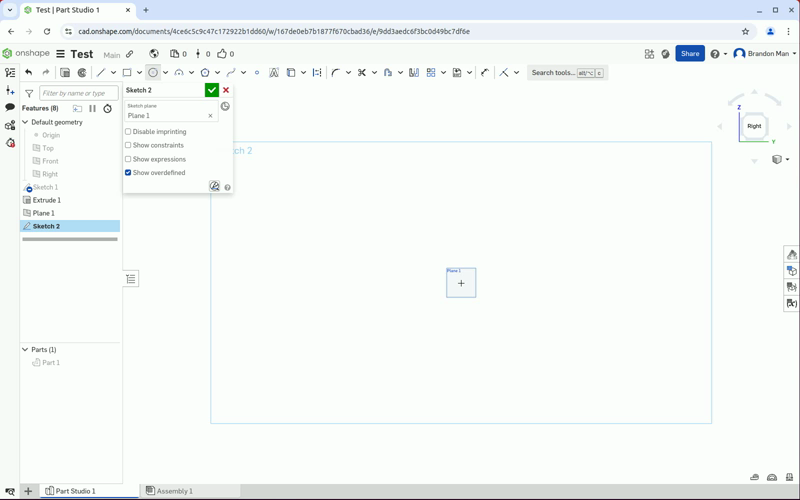
click(461, 282)
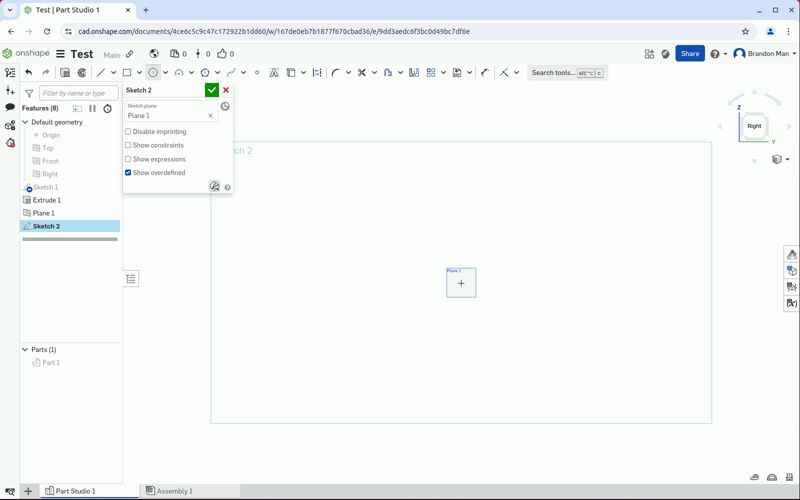
key_up(shift)
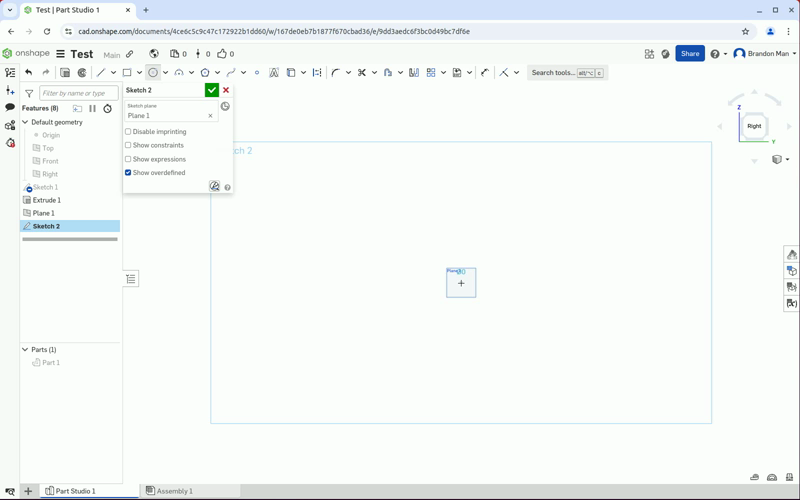
mouse_move(474, 282)
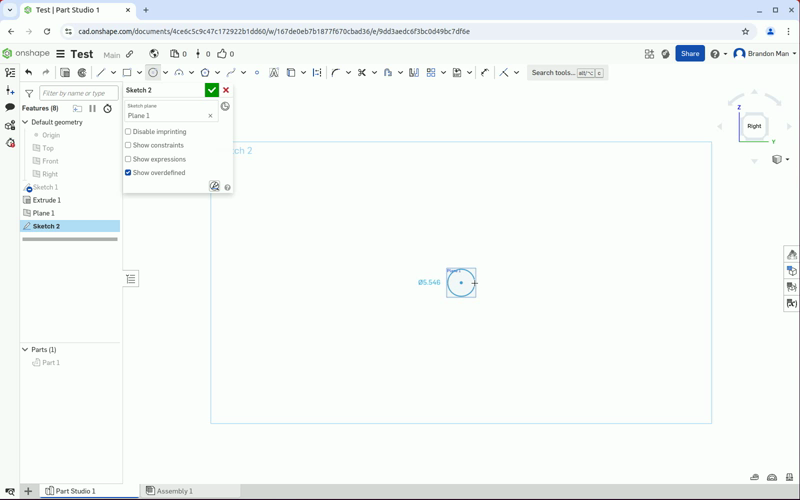
click(474, 282)
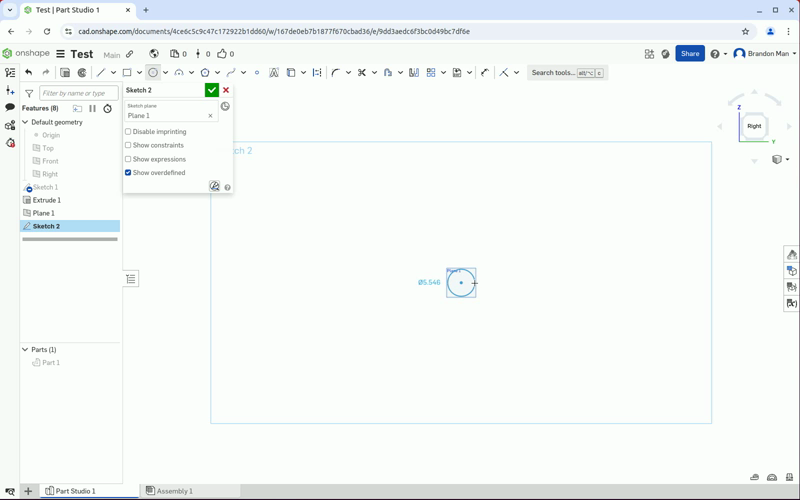
key(esc)
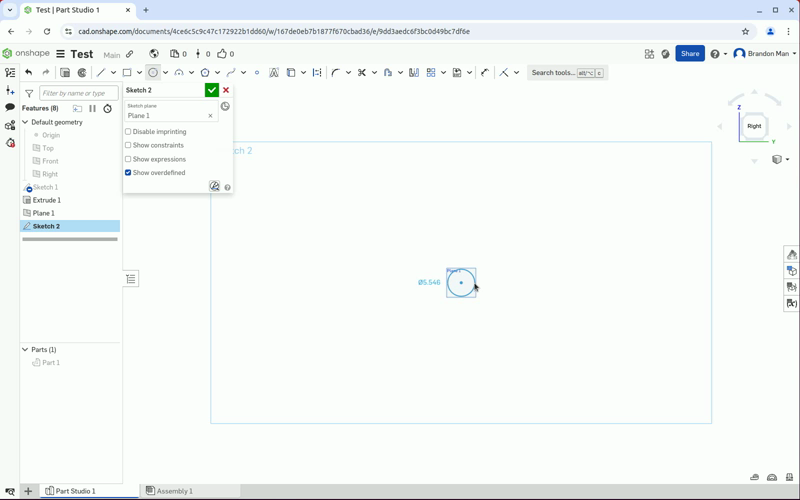
key(c)
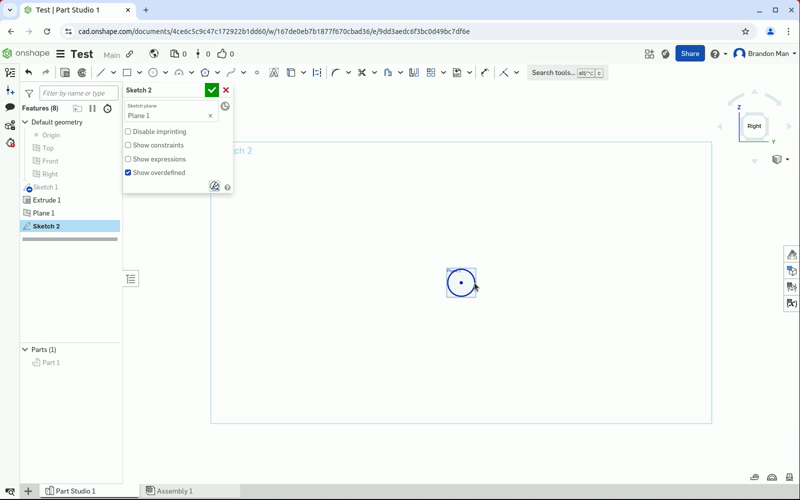
key_down(shift)
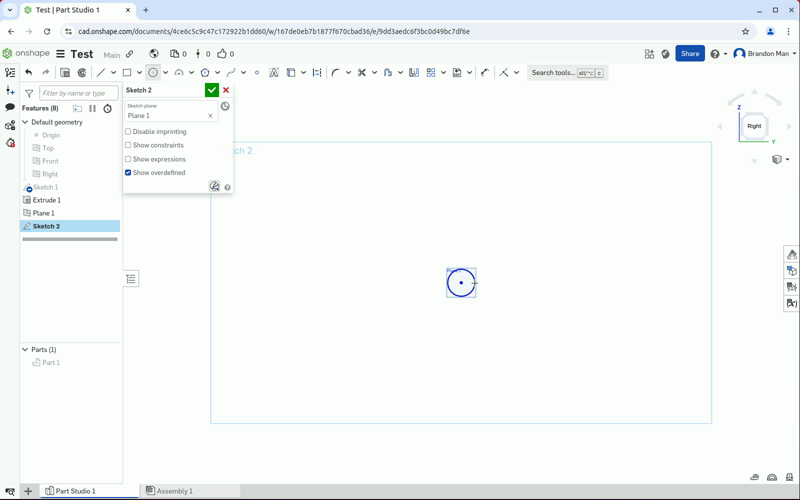
mouse_move(461, 282)
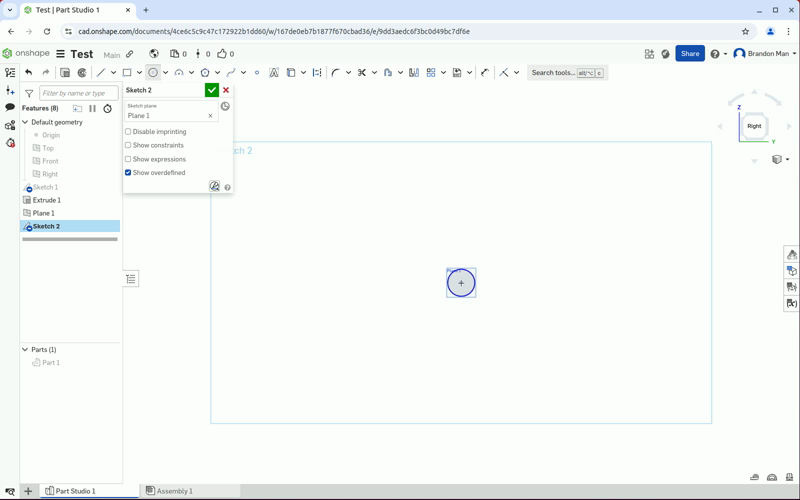
click(461, 282)
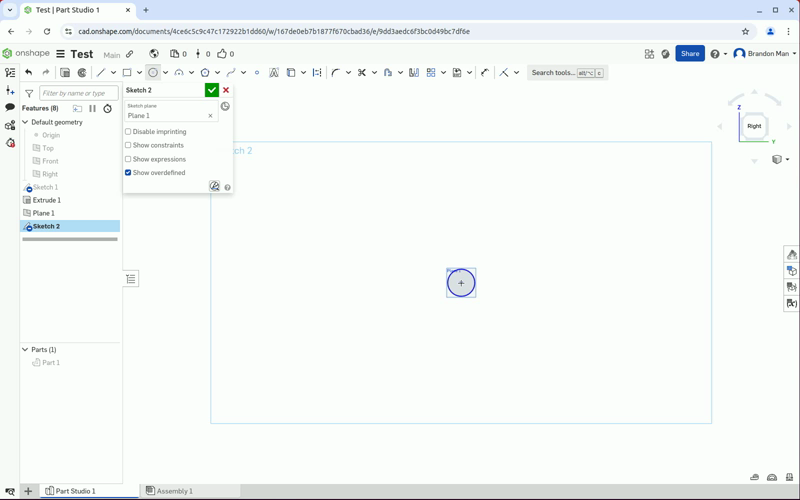
key_up(shift)
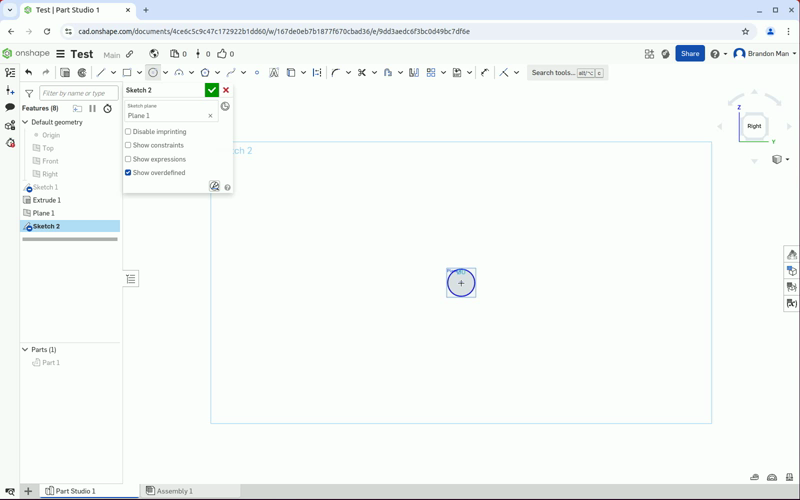
mouse_move(471, 282)
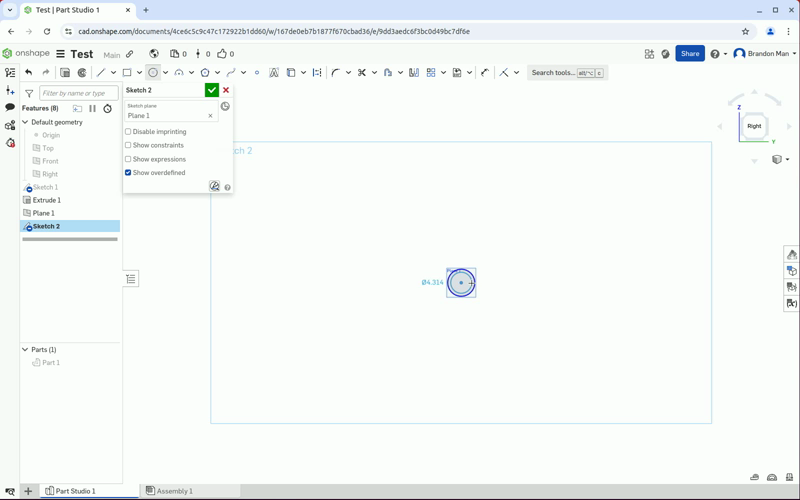
scroll(6)
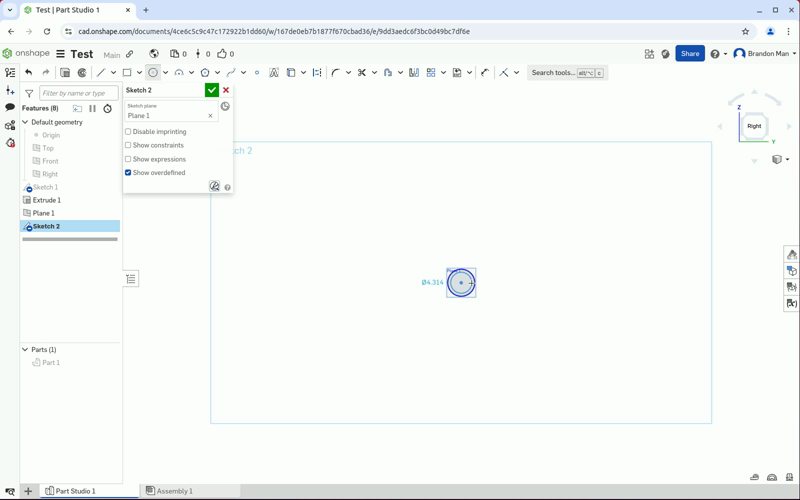
scroll(6)
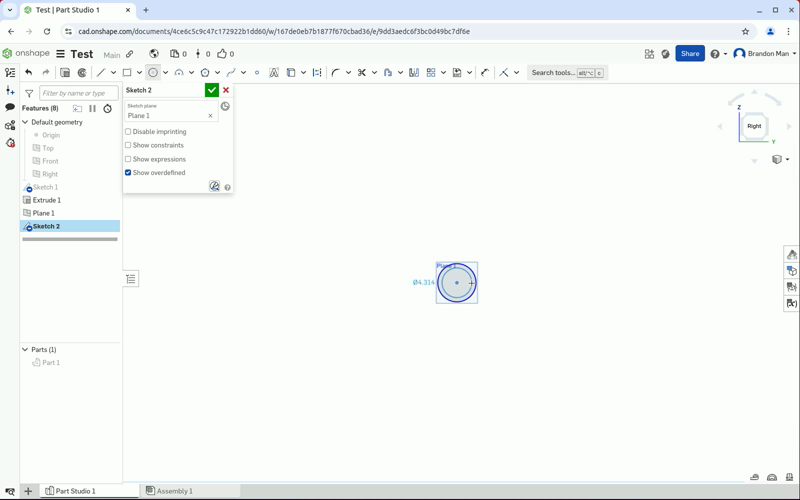
scroll(6)
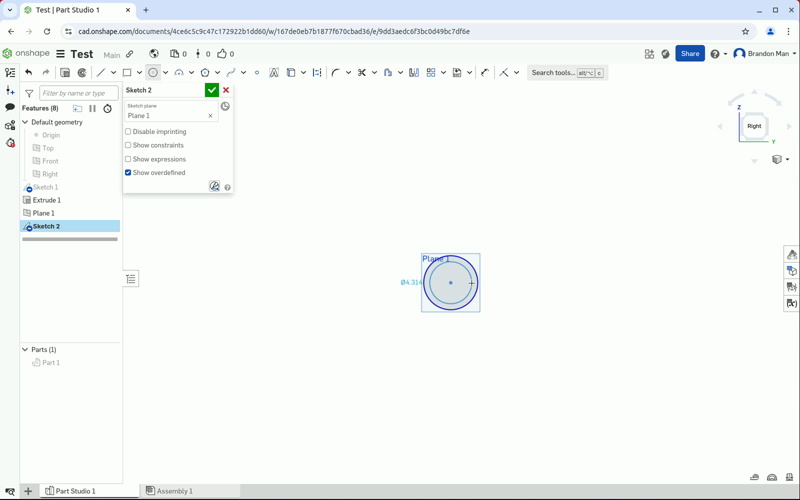
scroll(6)
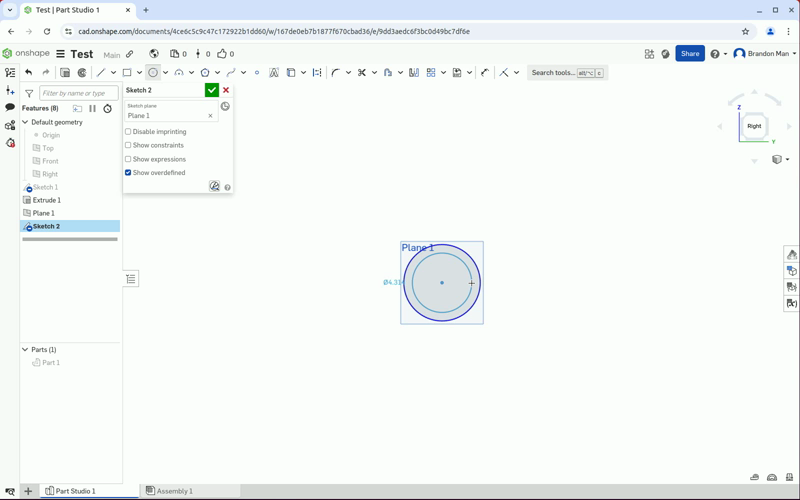
scroll(6)
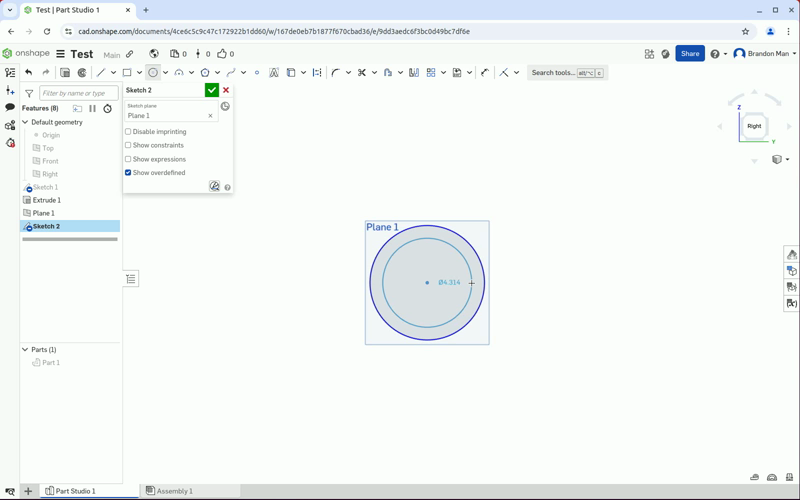
scroll(6)
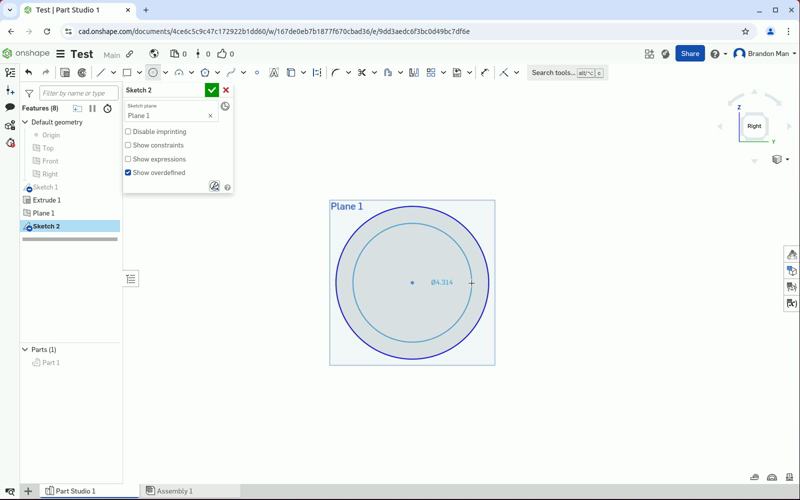
scroll(6)
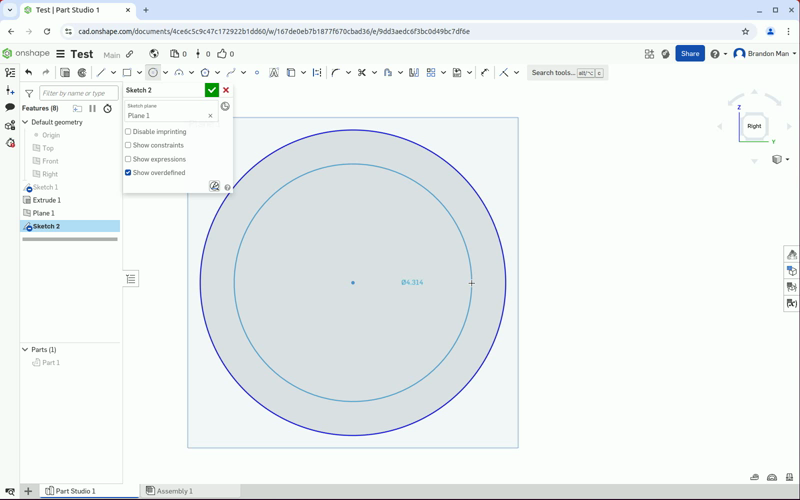
click(471, 282)
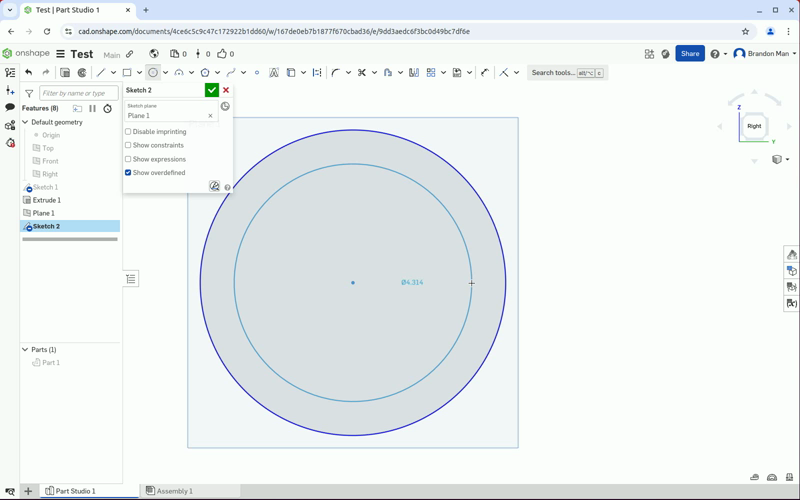
scroll(-6)
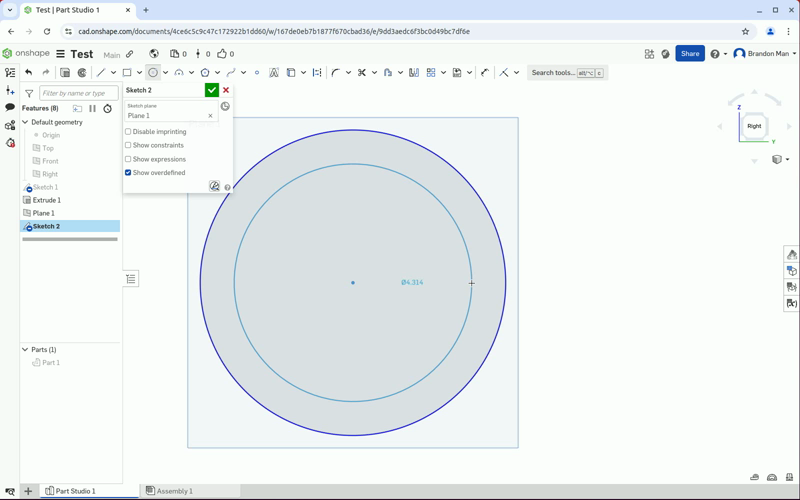
scroll(-6)
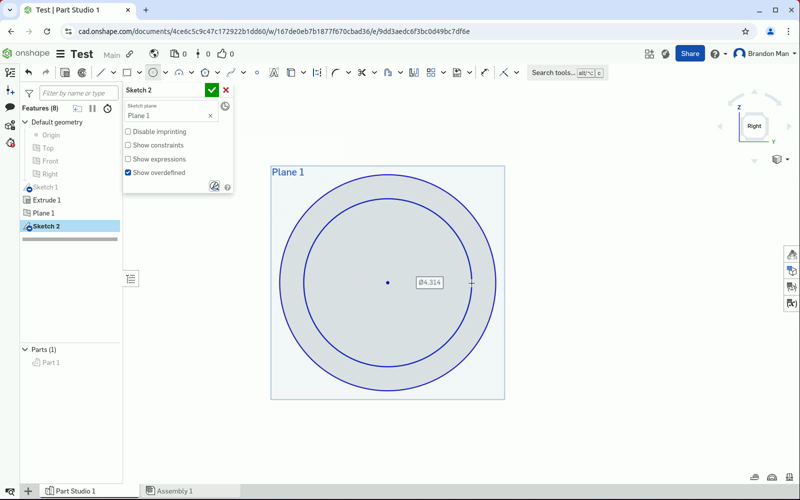
scroll(-6)
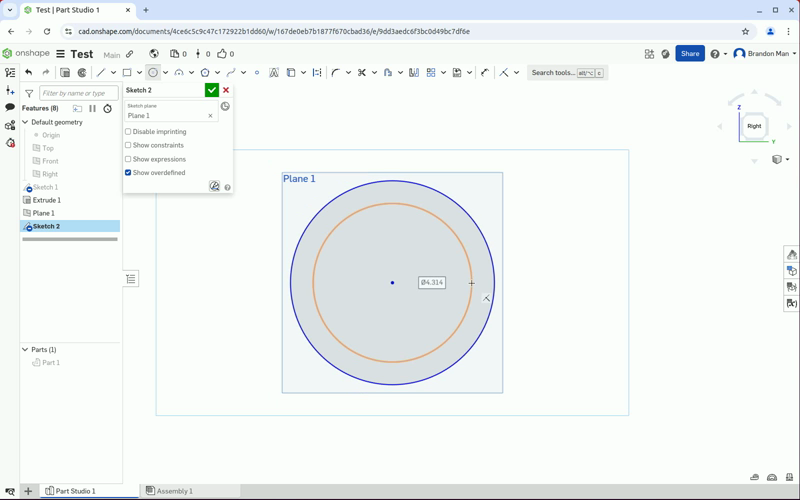
scroll(-6)
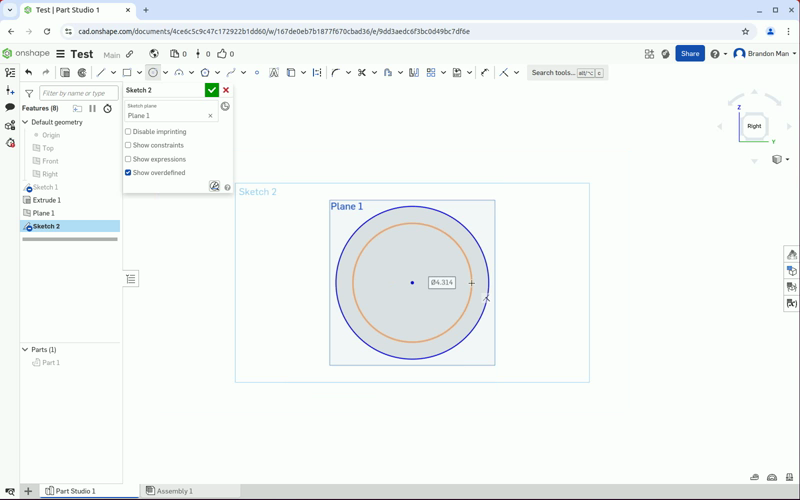
scroll(-6)
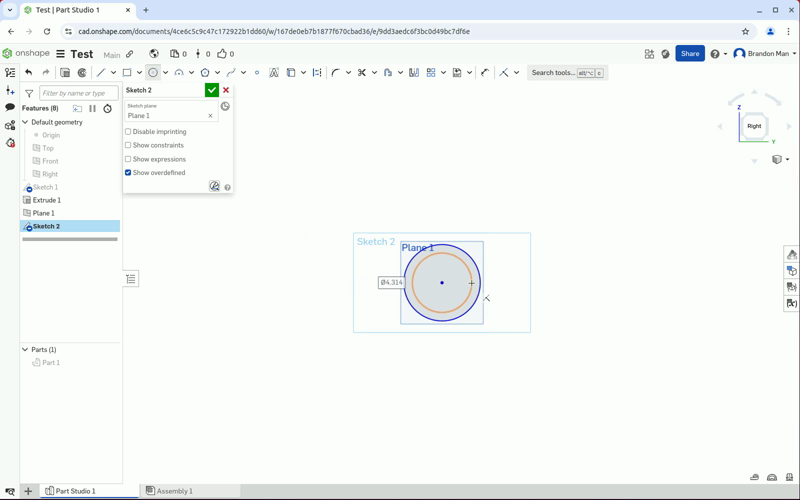
scroll(-6)
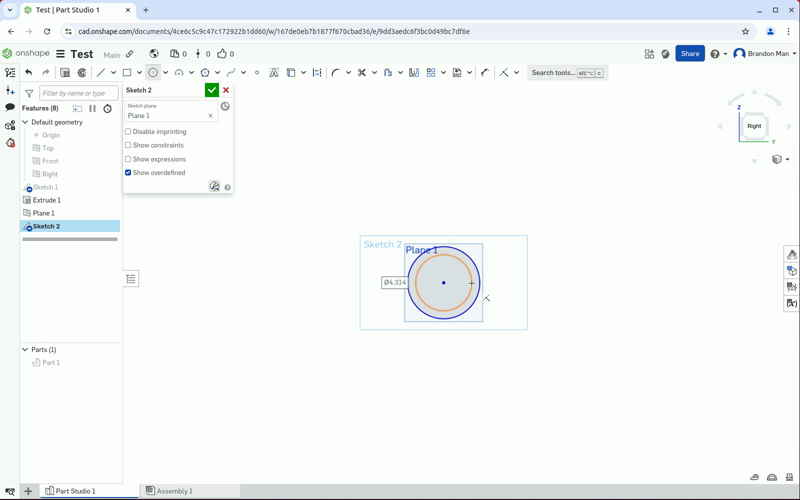
scroll(-6)
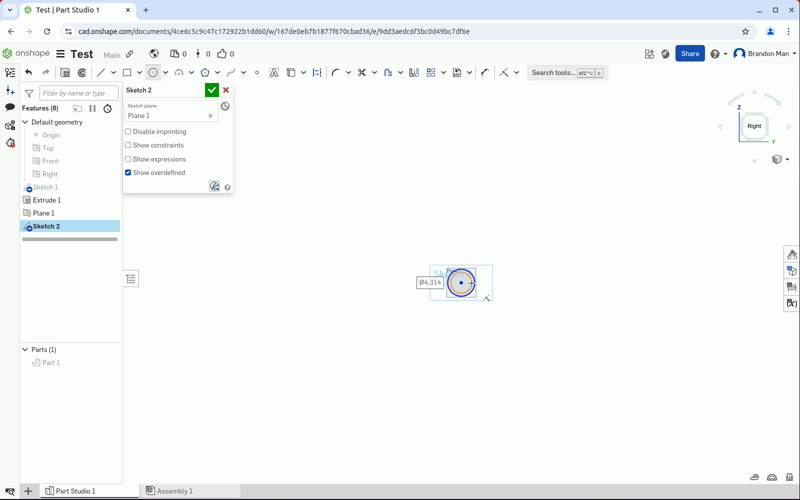
key(esc)
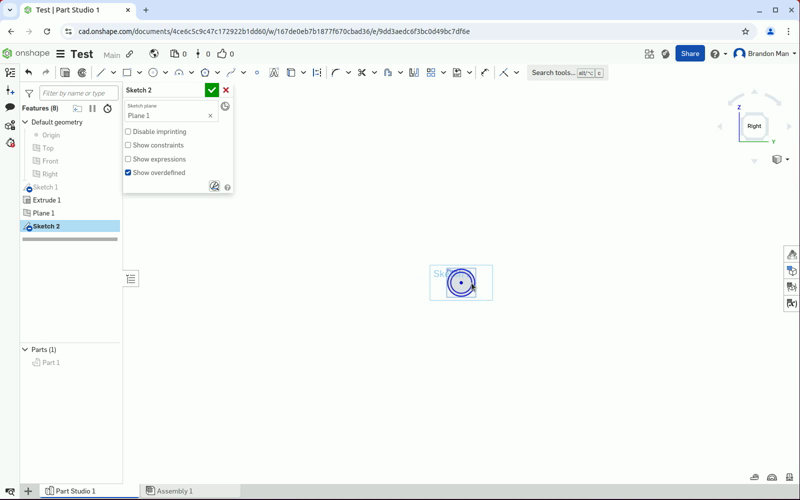
mouse_move(450, 277)
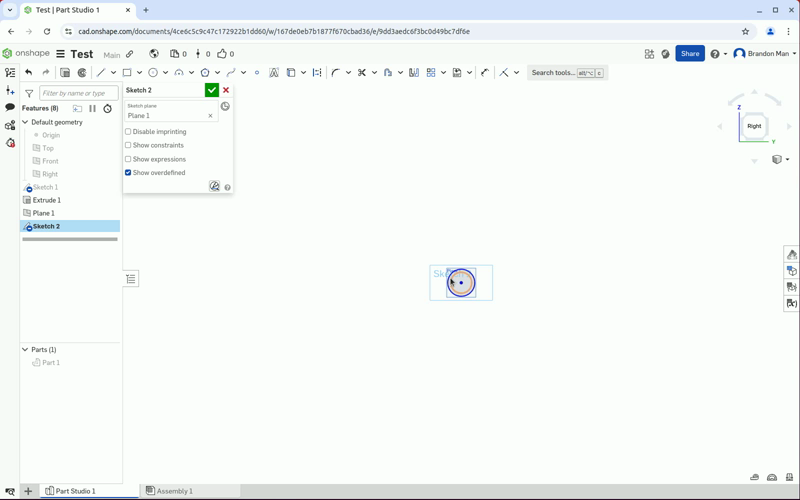
scroll(6)
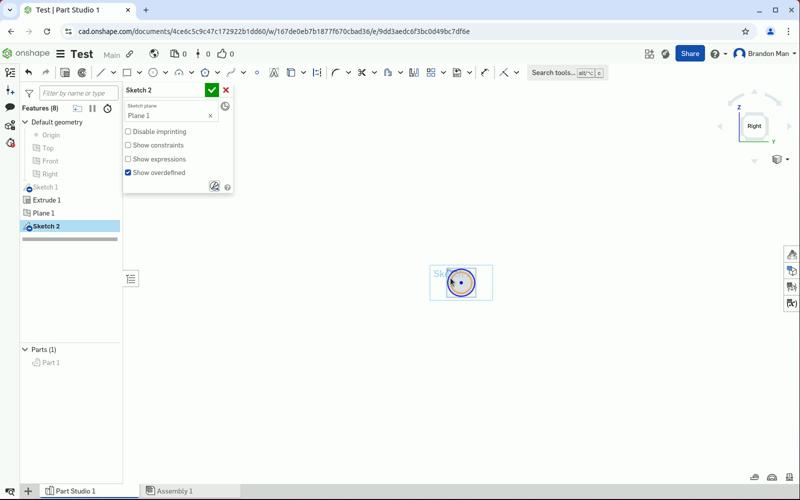
scroll(6)
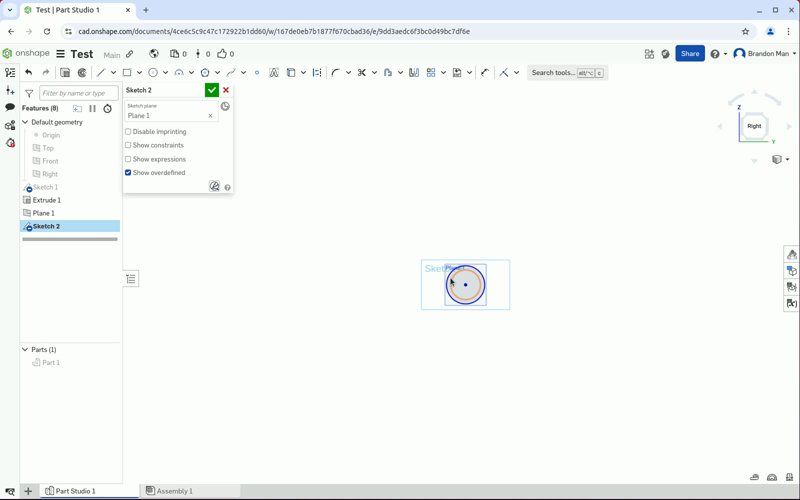
scroll(6)
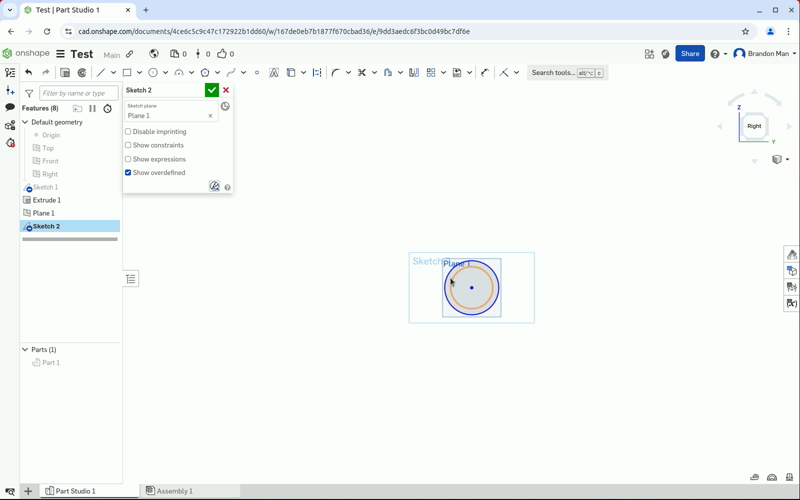
scroll(6)
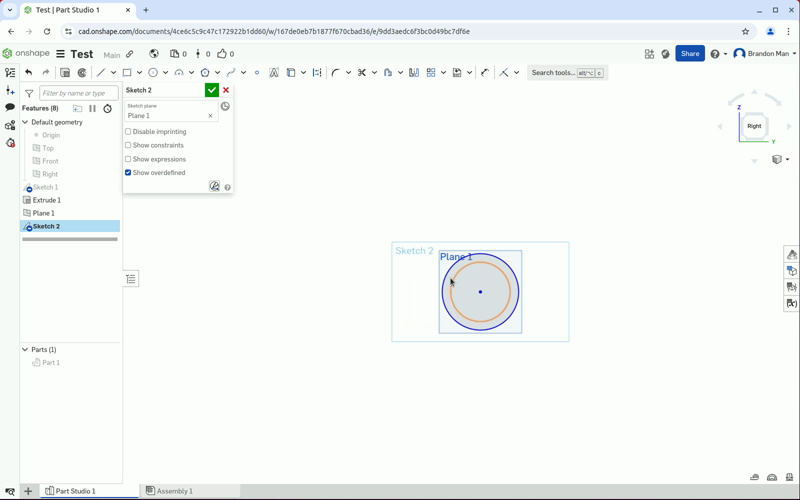
scroll(6)
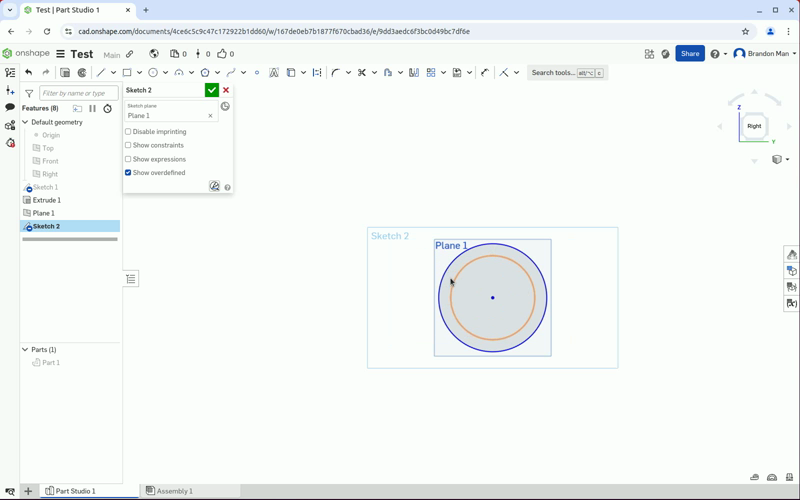
scroll(6)
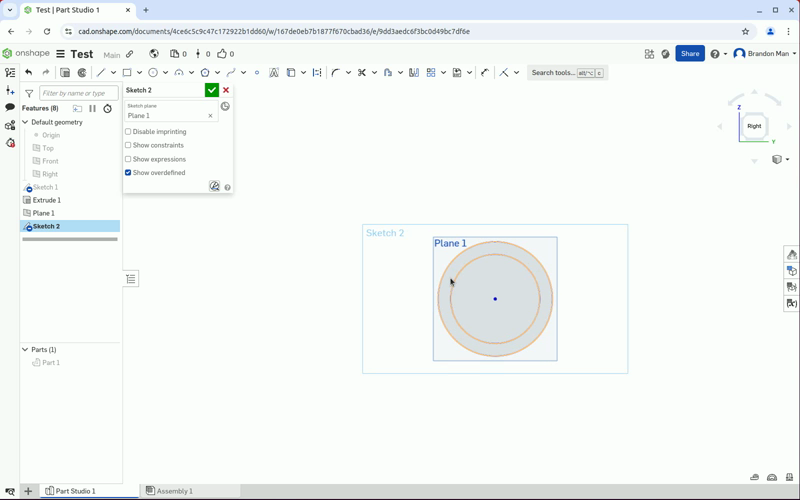
scroll(6)
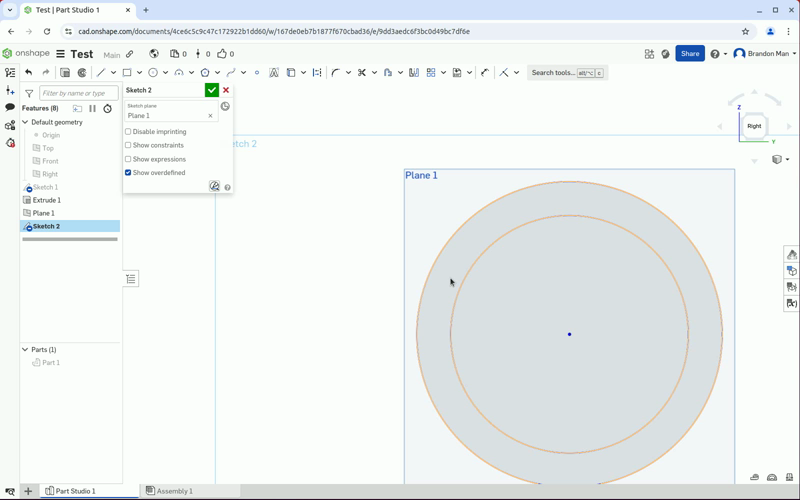
click(450, 277)
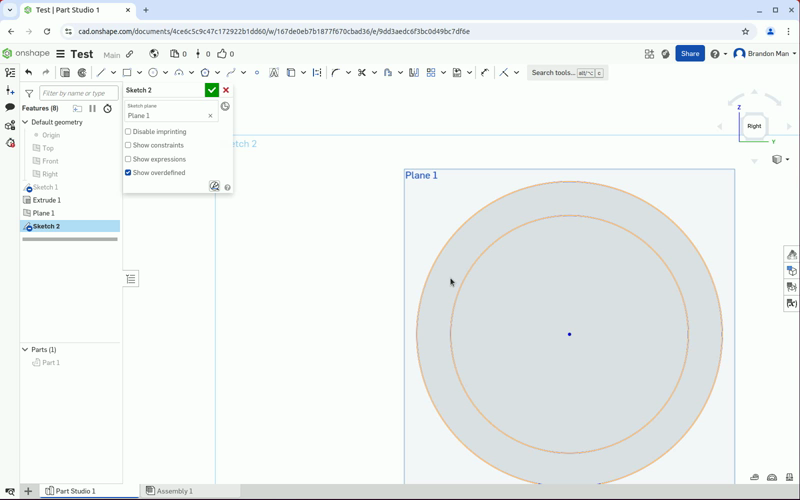
scroll(-6)
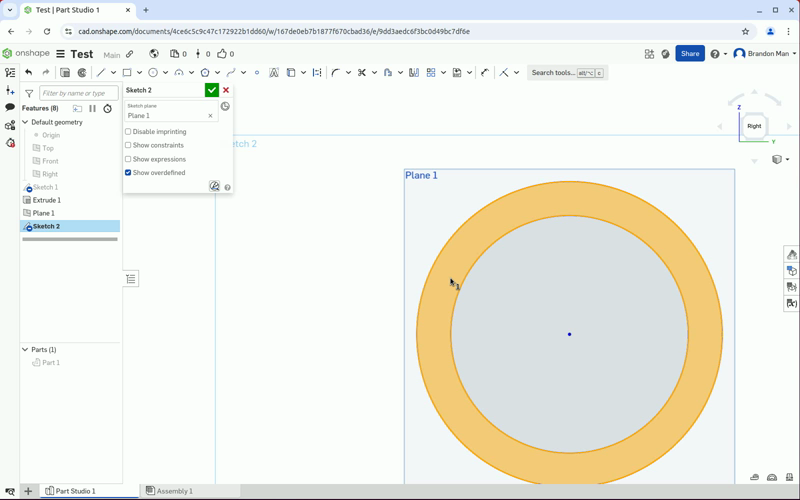
scroll(-6)
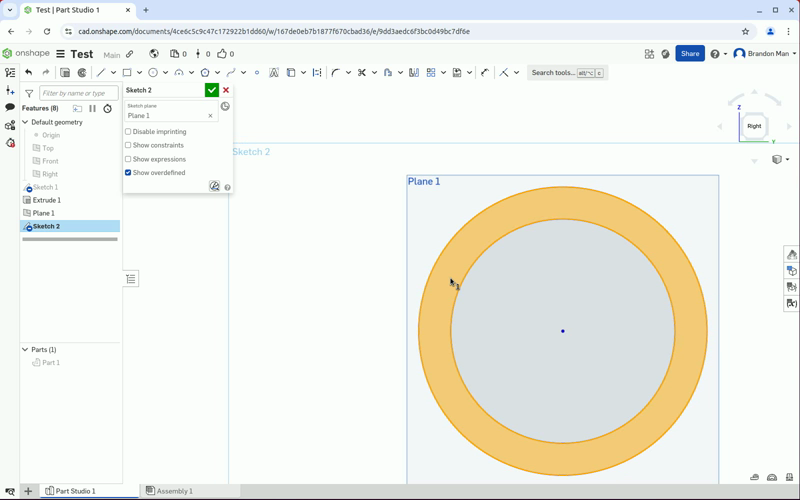
scroll(-6)
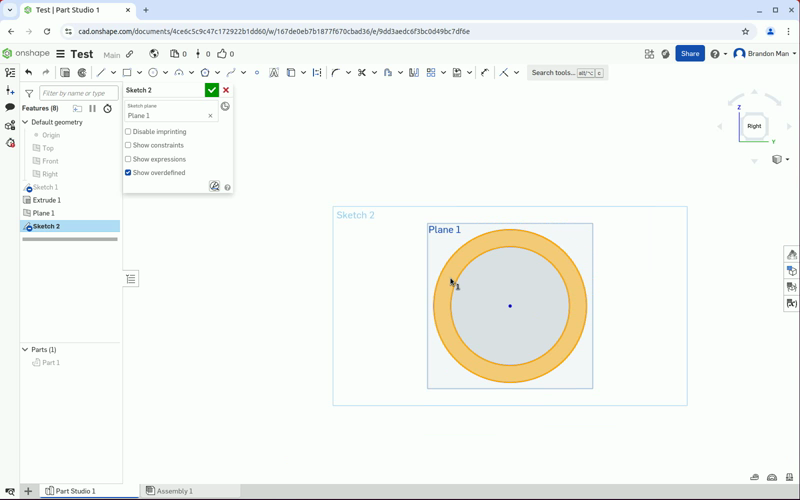
scroll(-6)
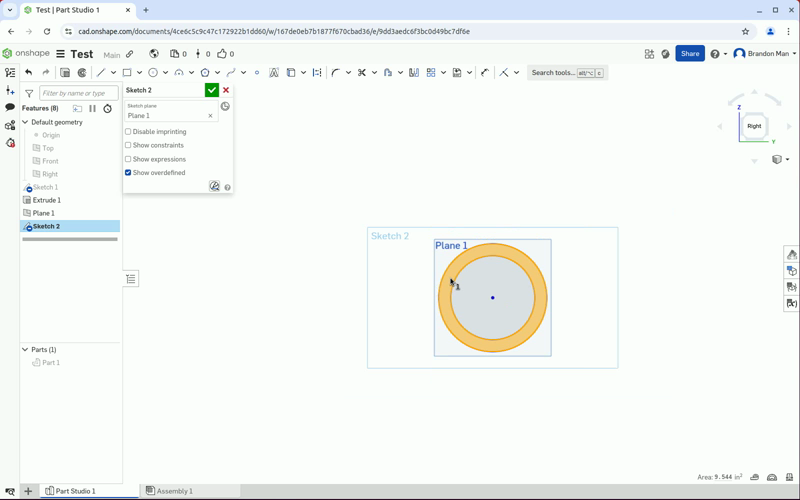
scroll(-6)
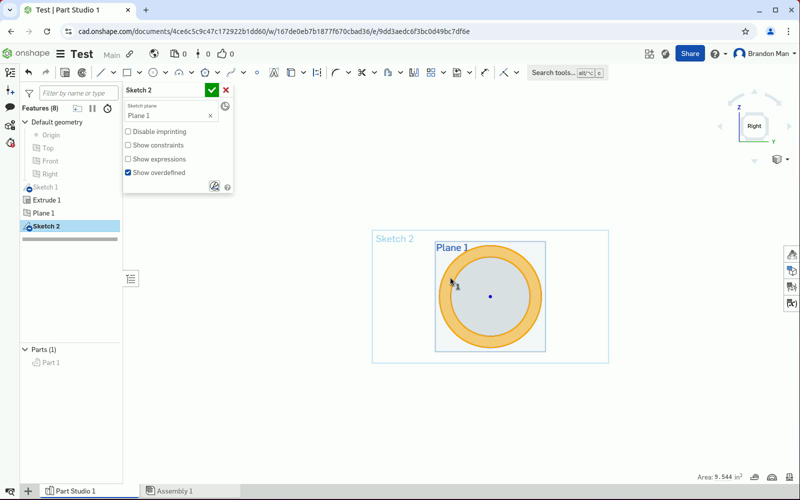
scroll(-6)
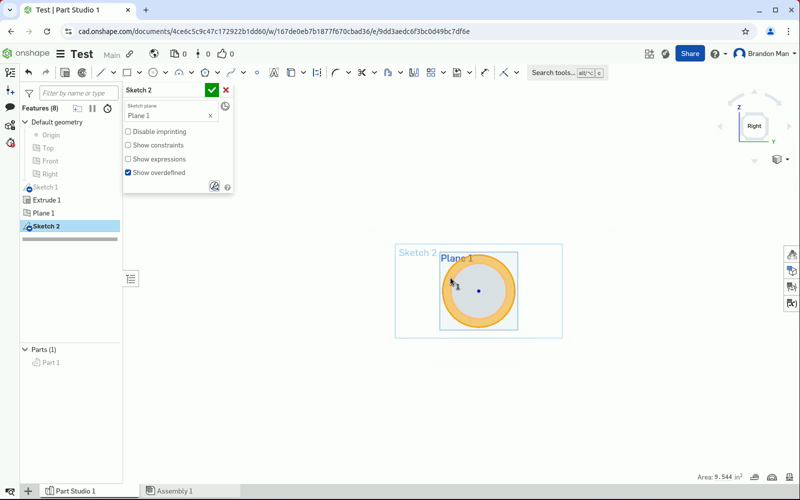
scroll(-6)
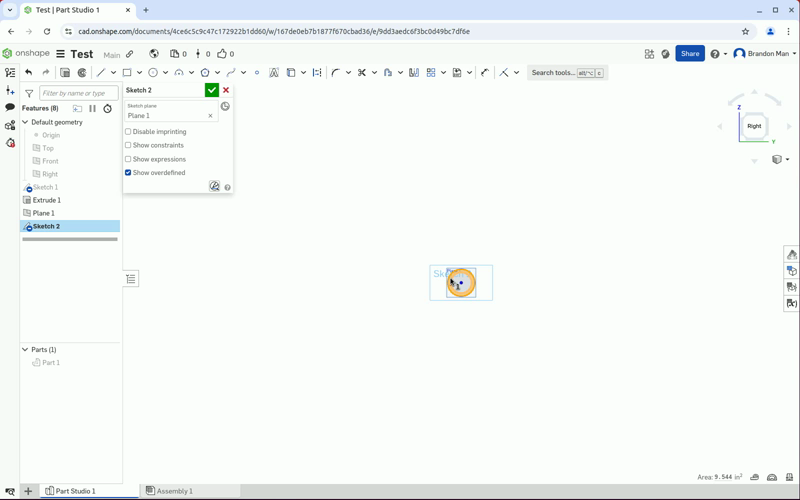
mouse_move(73, 352)
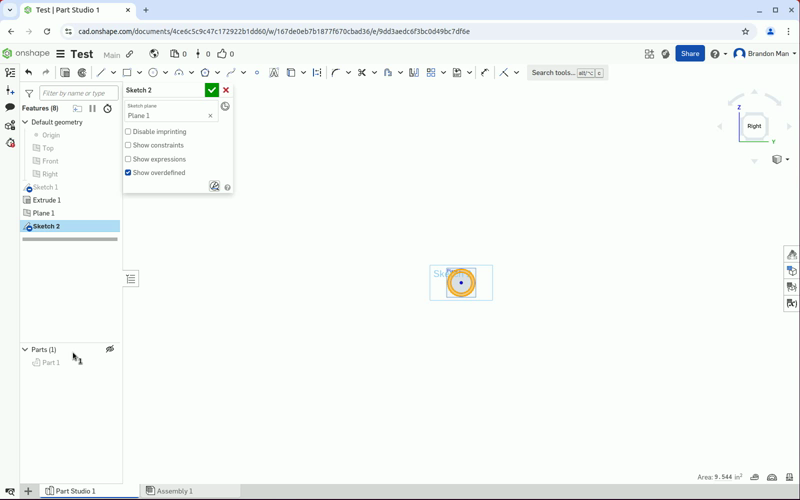
key(shift+y)
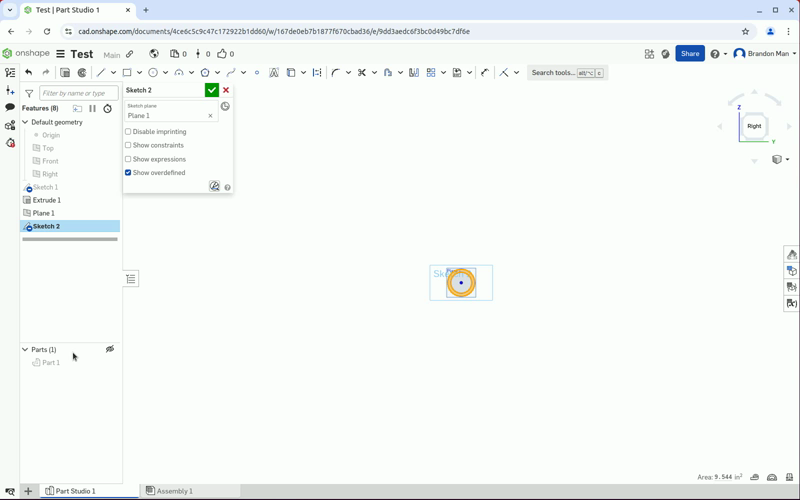
key(shift+e)
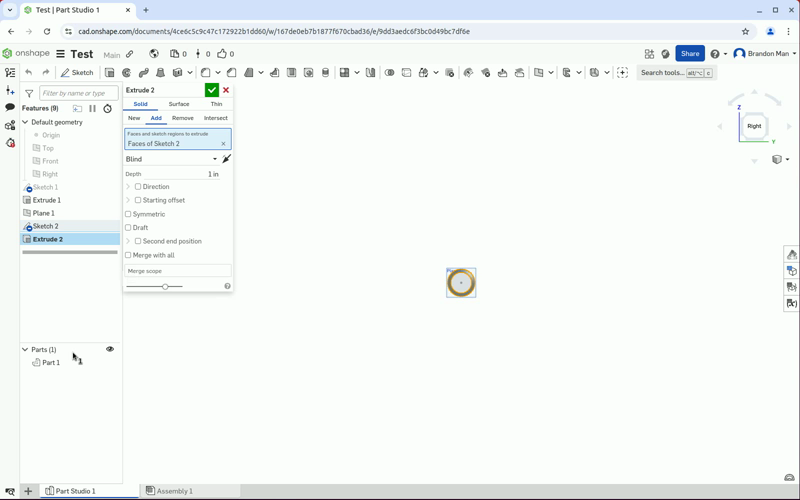
mouse_move(143, 106)
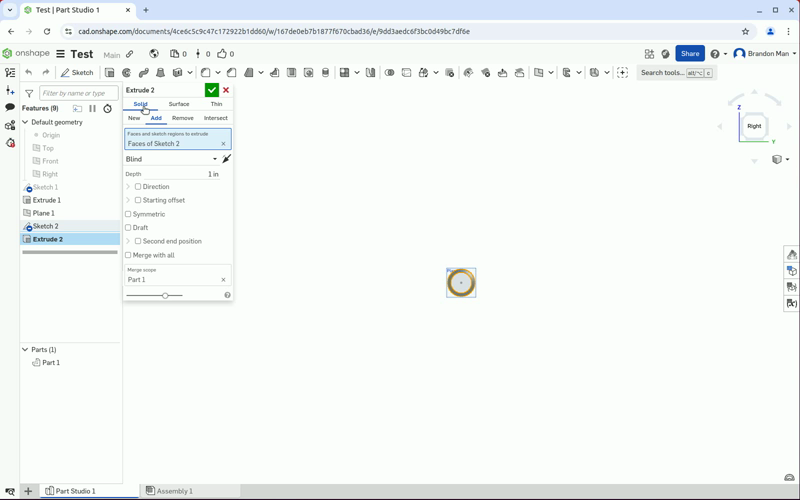
click(143, 106)
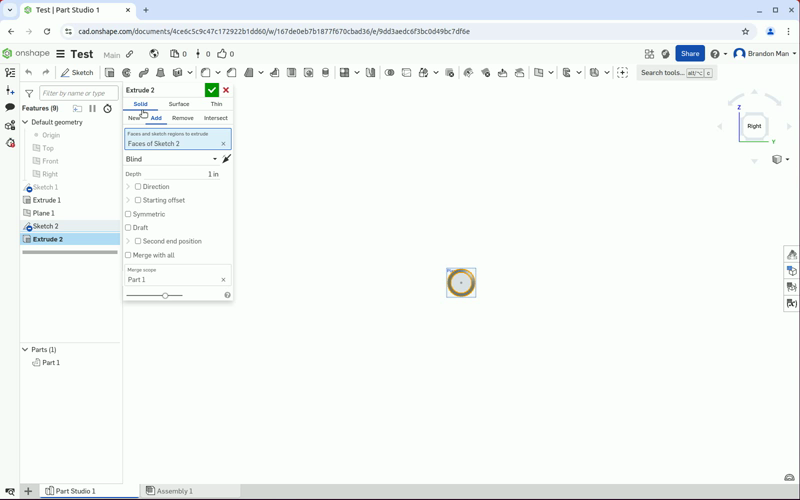
mouse_move(137, 120)
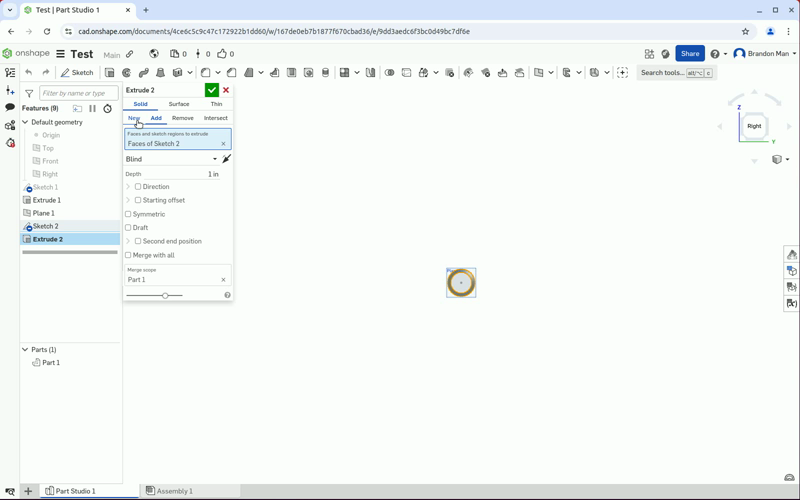
click(137, 120)
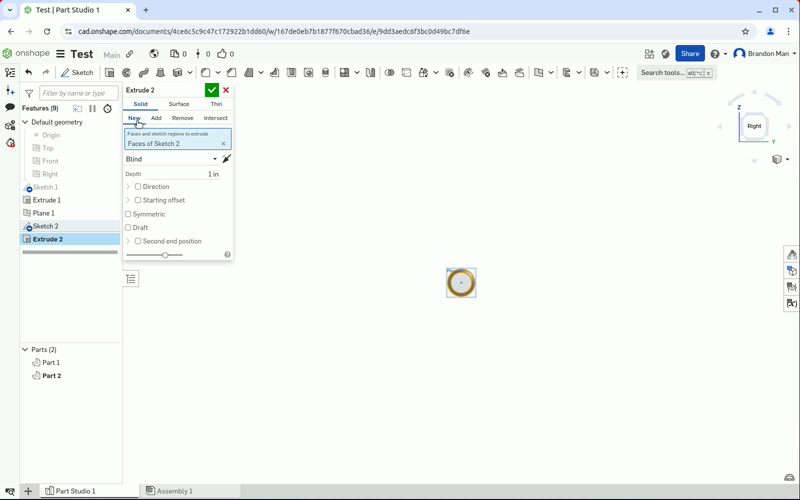
key(tab, 4)
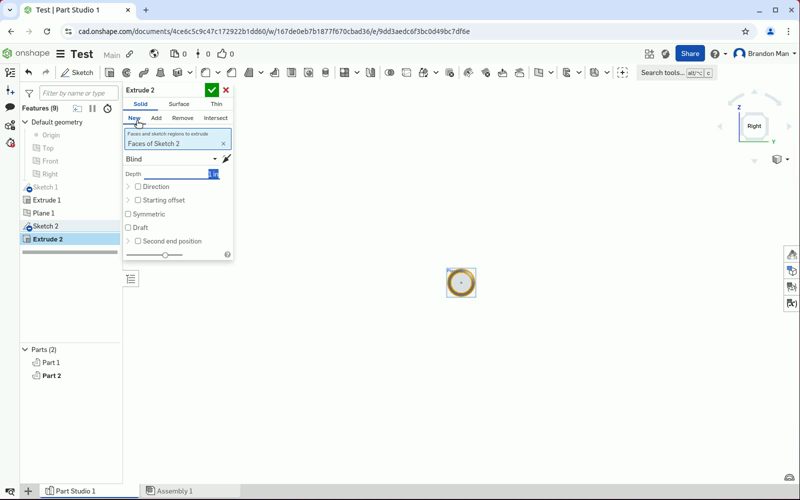
text(-0.481)
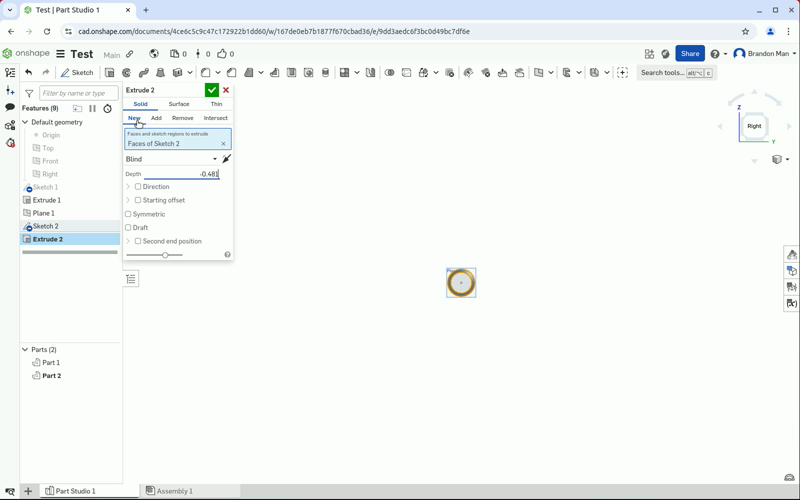
key(enter)
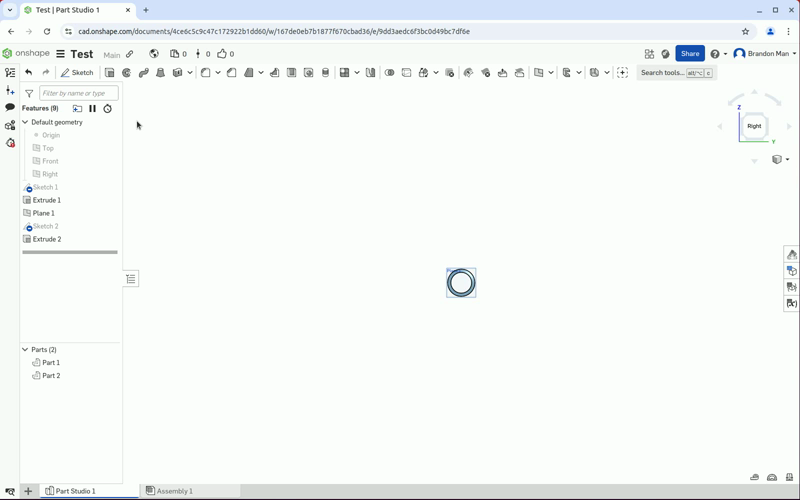
key(shift+h)
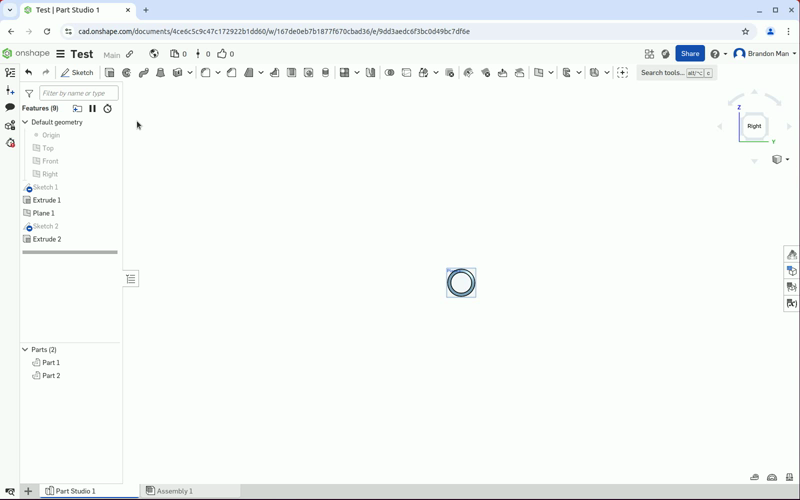
key(shift+h)
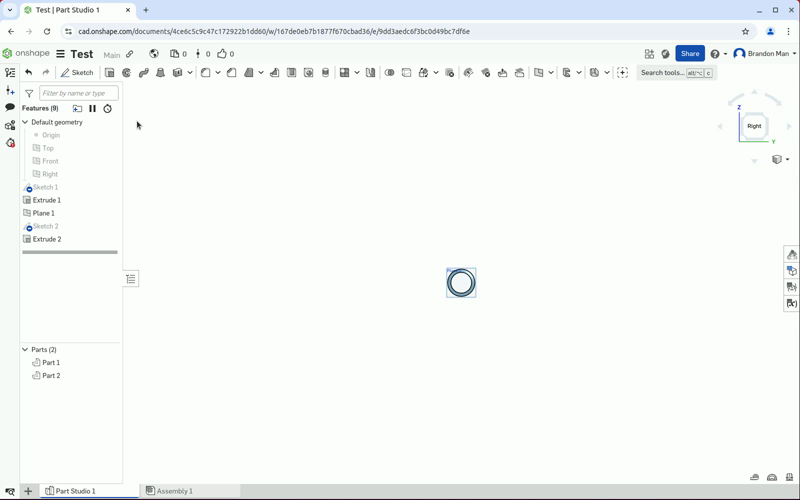
mouse_move(73, 189)
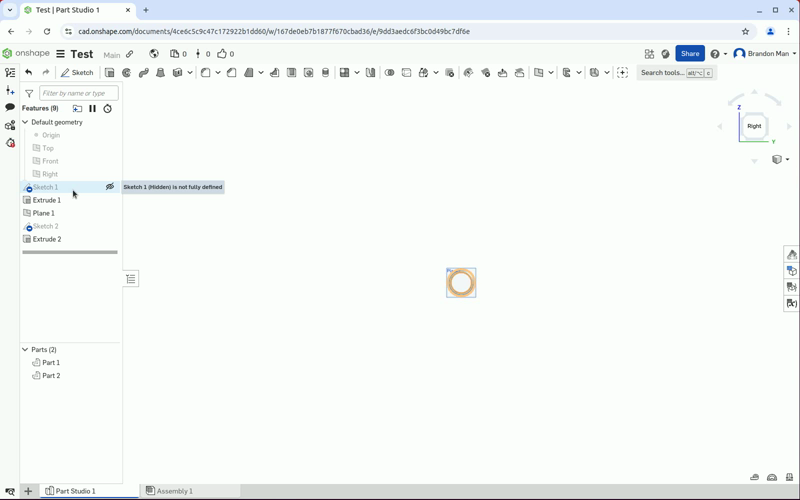
click(73, 189)
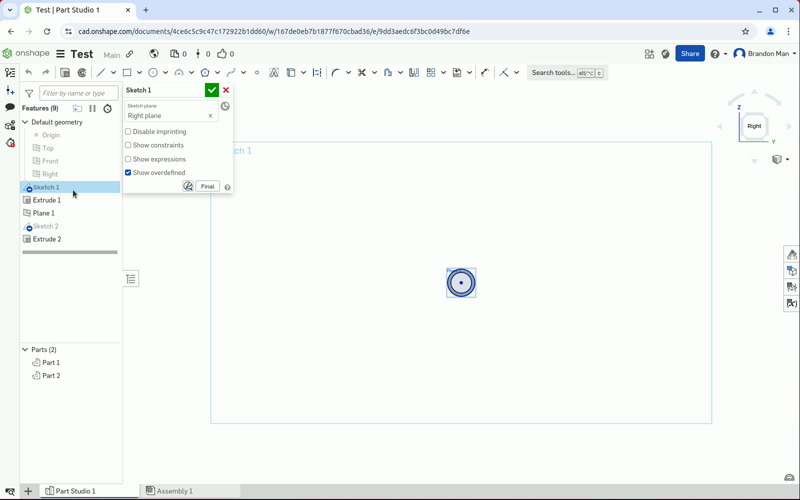
mouse_move(229, 92)
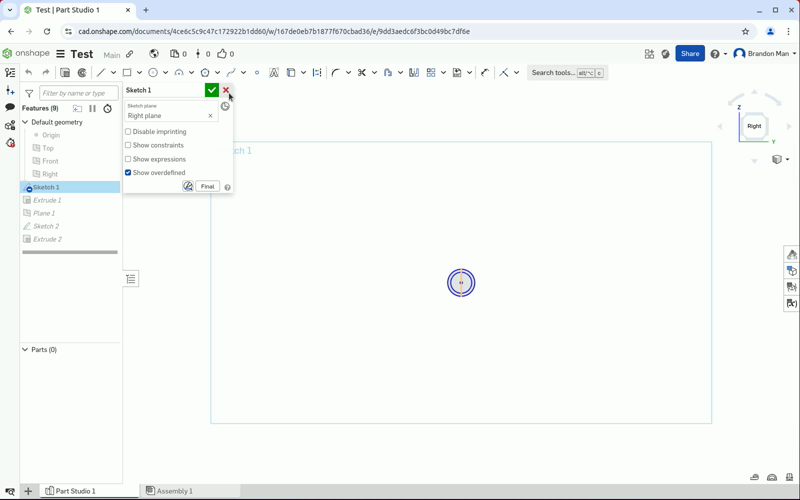
click(229, 92)
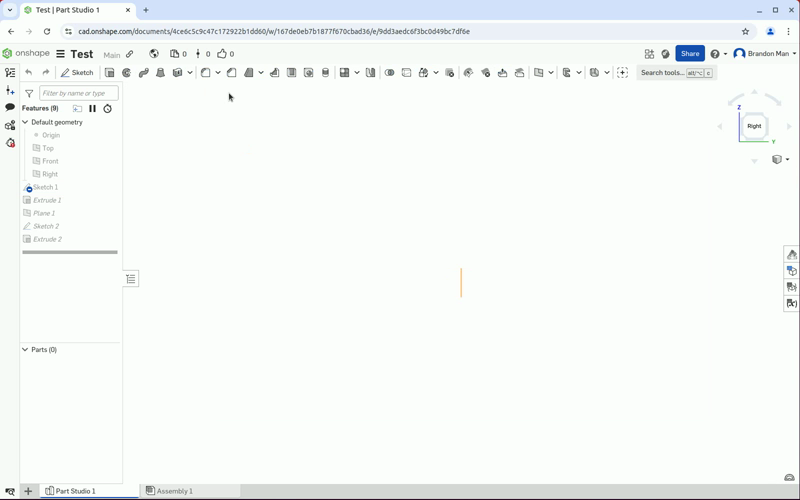
key(shift+s)
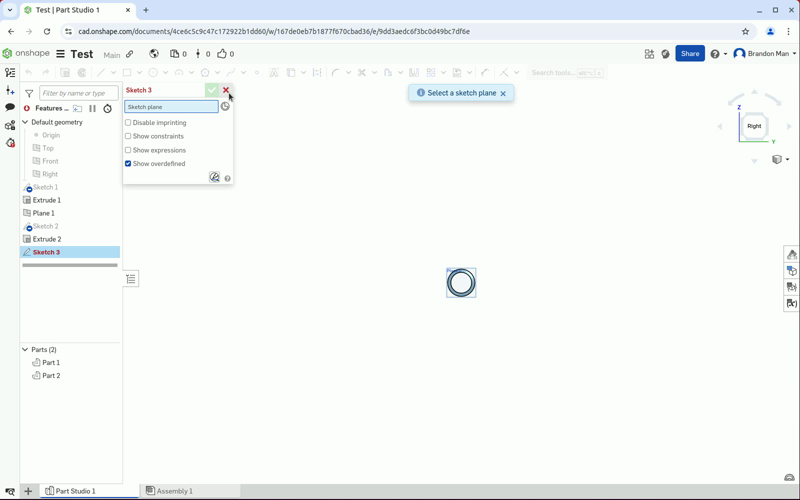
mouse_move(73, 215)
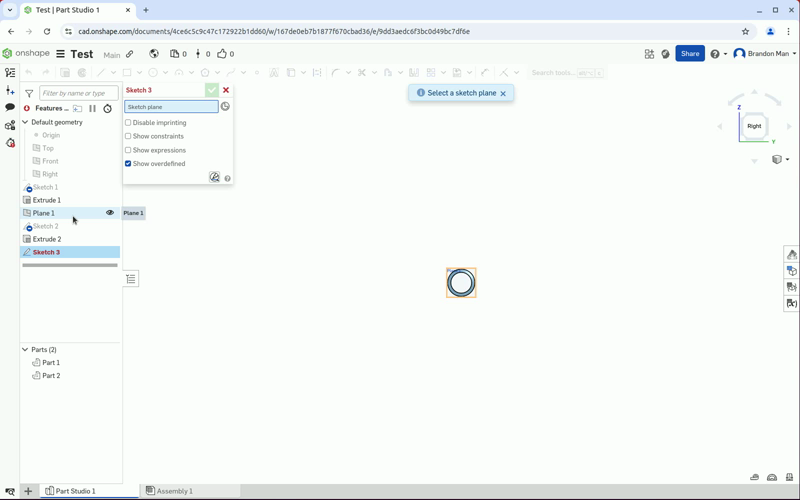
click(73, 215)
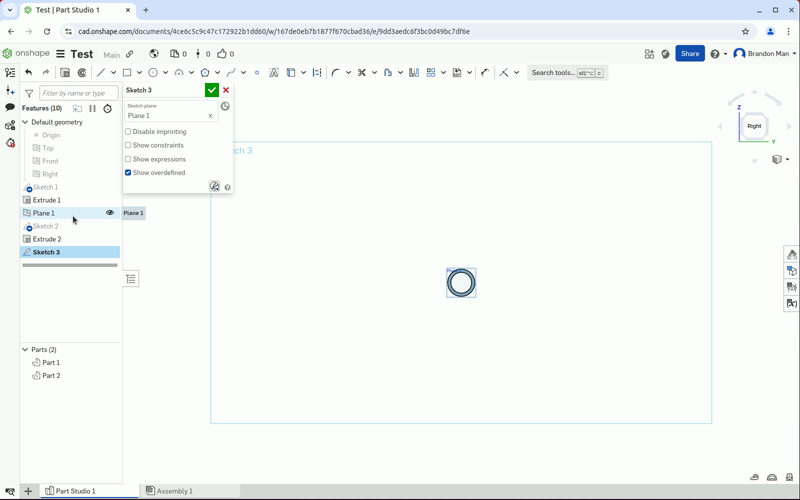
mouse_move(73, 352)
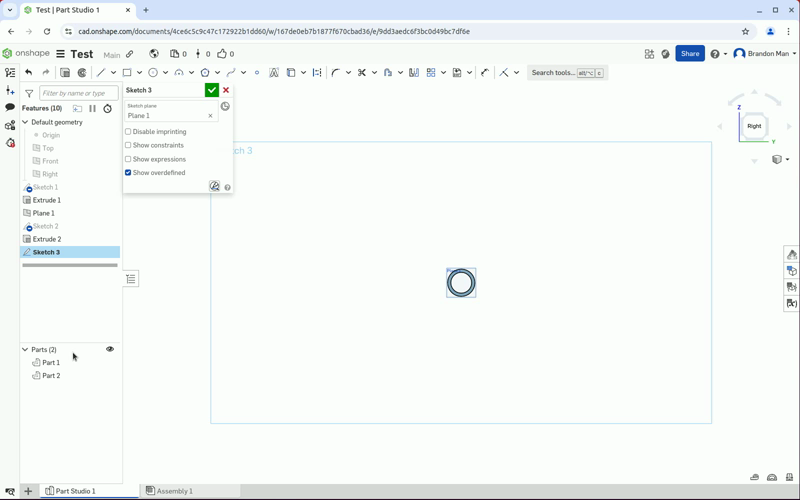
key(y)
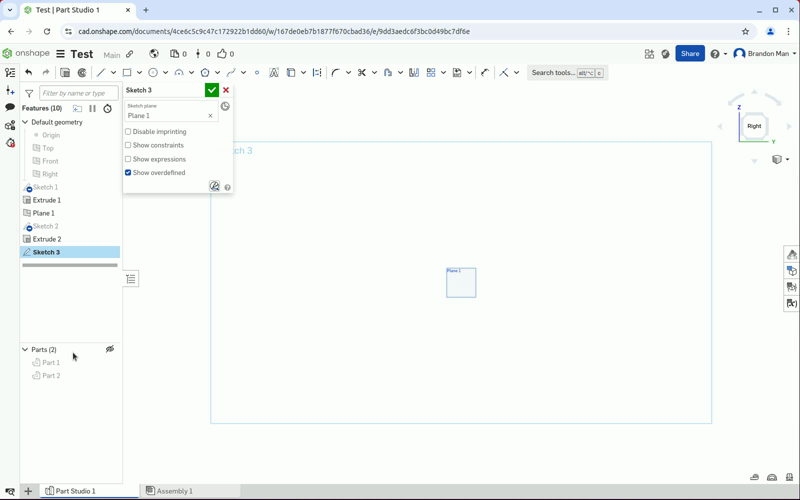
key(c)
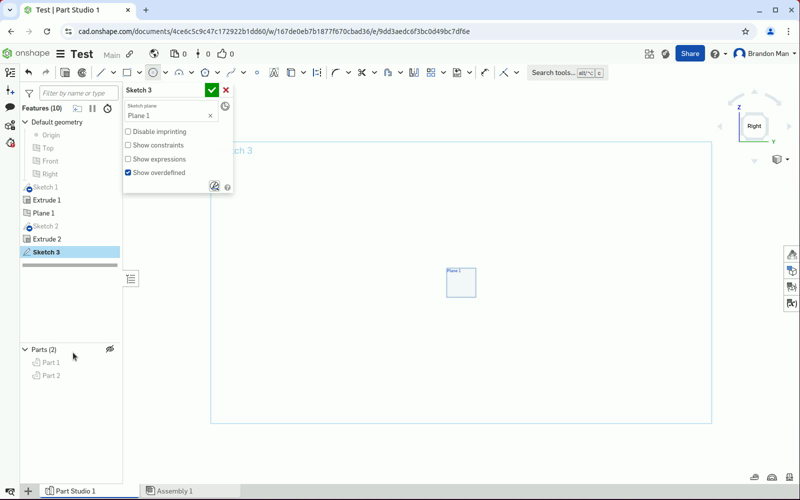
key_down(shift)
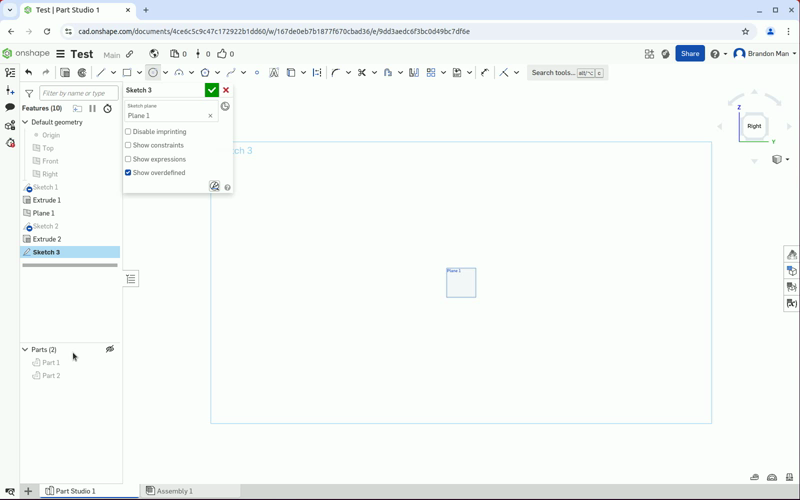
mouse_move(461, 282)
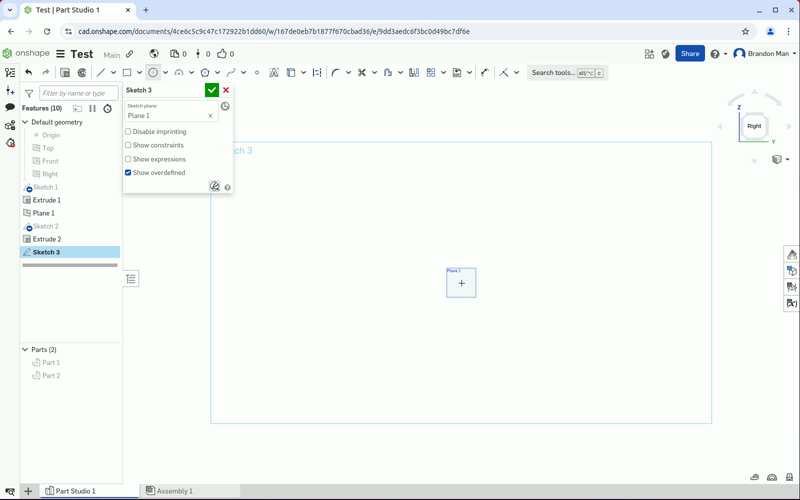
click(461, 282)
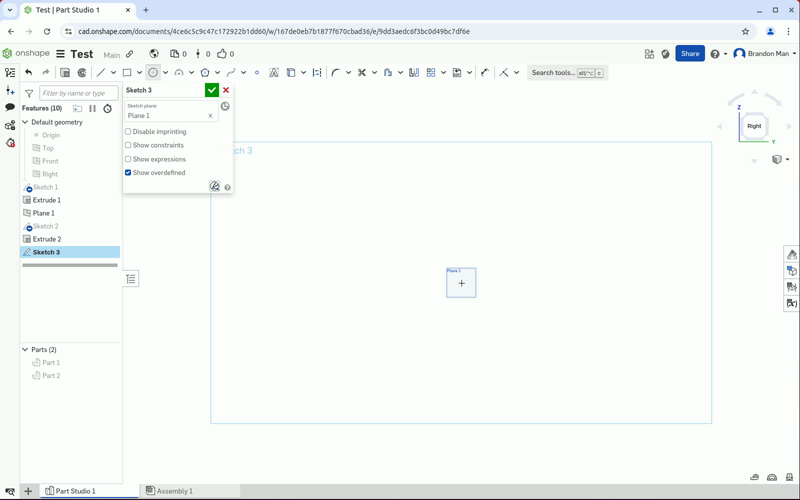
key_up(shift)
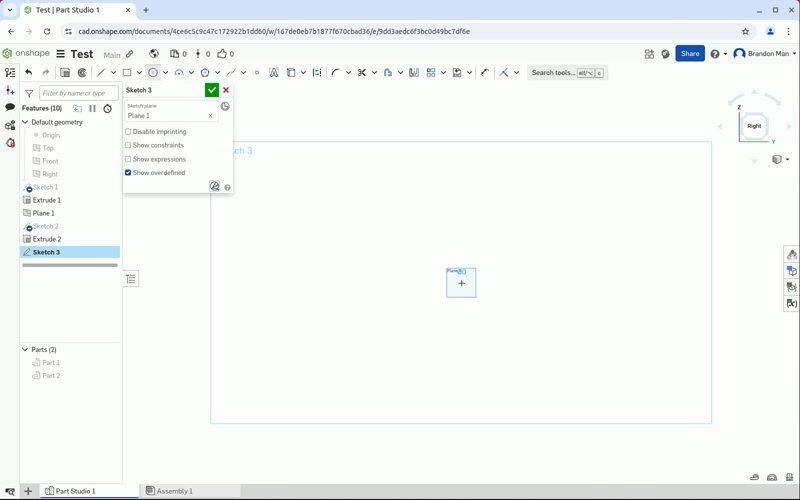
mouse_move(472, 282)
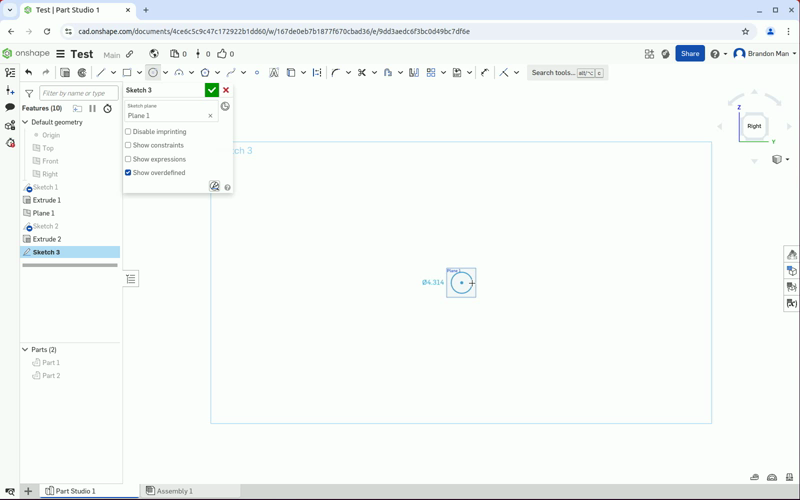
click(472, 282)
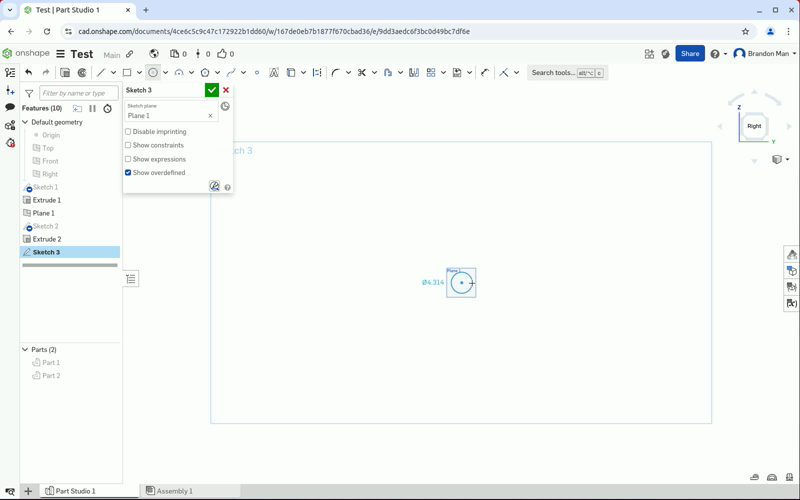
key(esc)
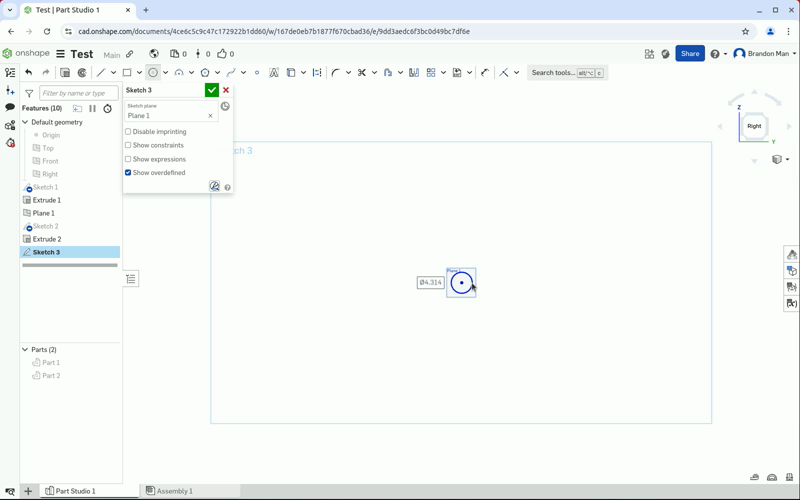
mouse_move(462, 288)
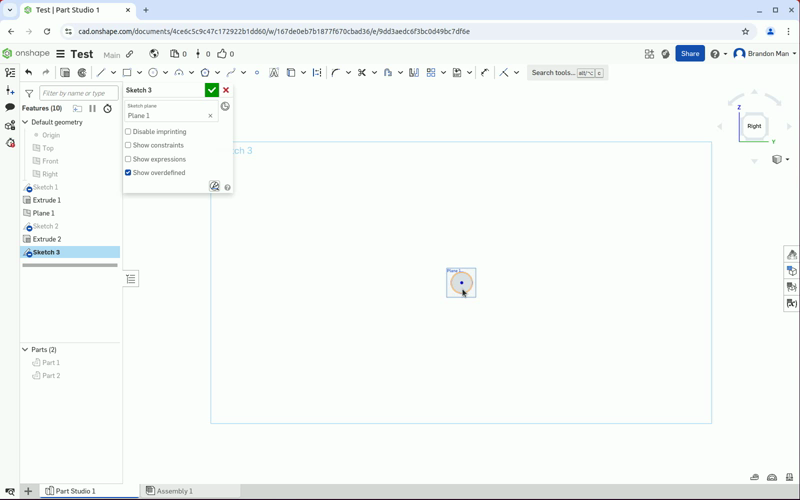
scroll(6)
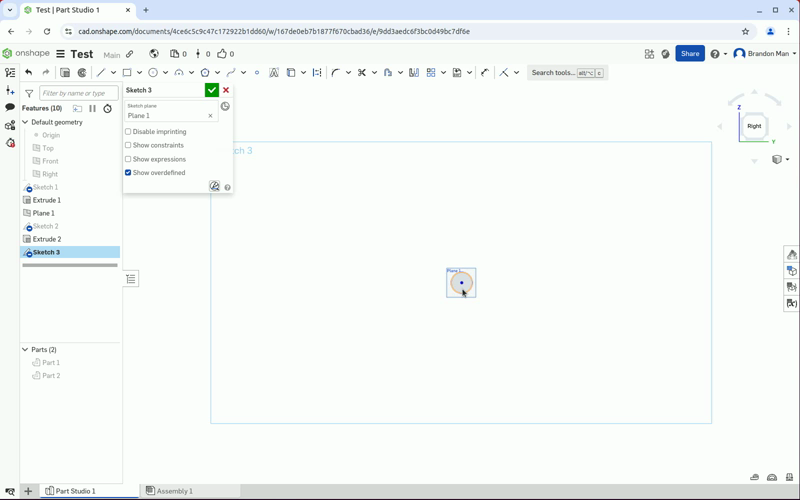
scroll(6)
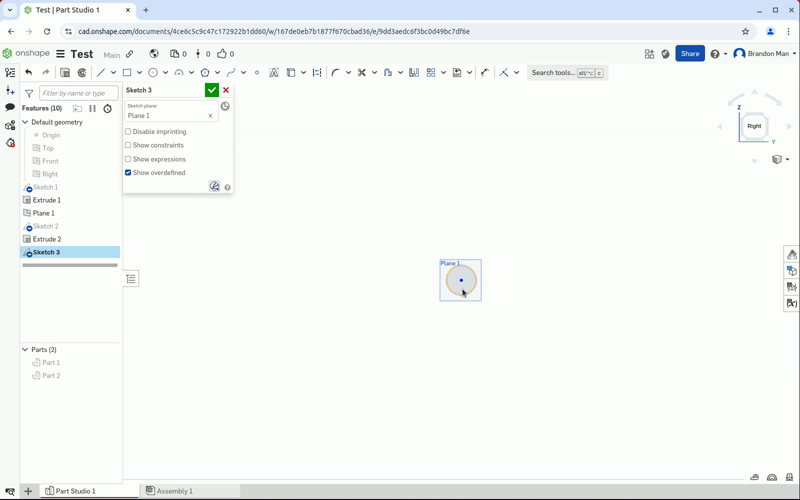
scroll(6)
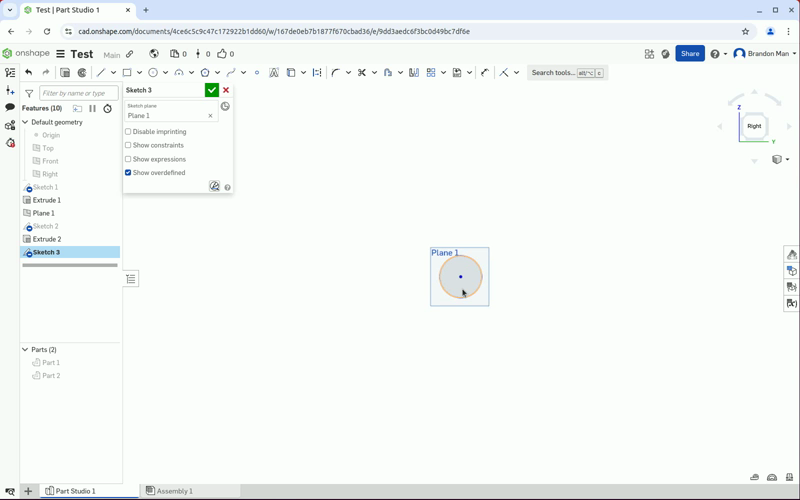
scroll(6)
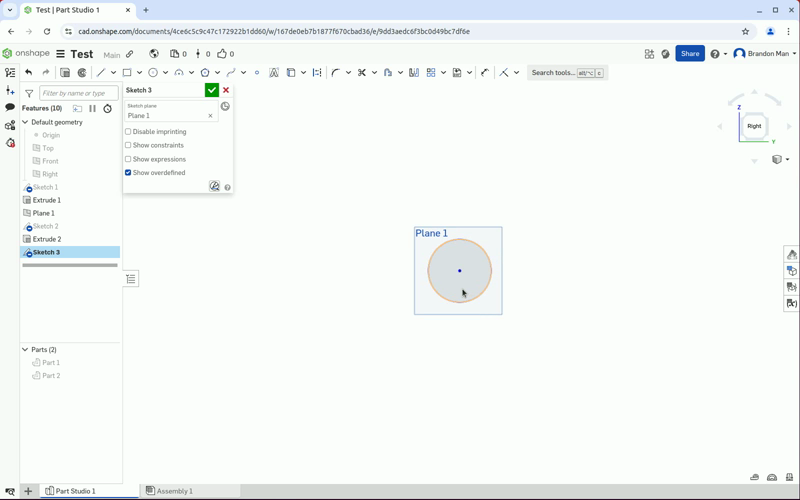
scroll(6)
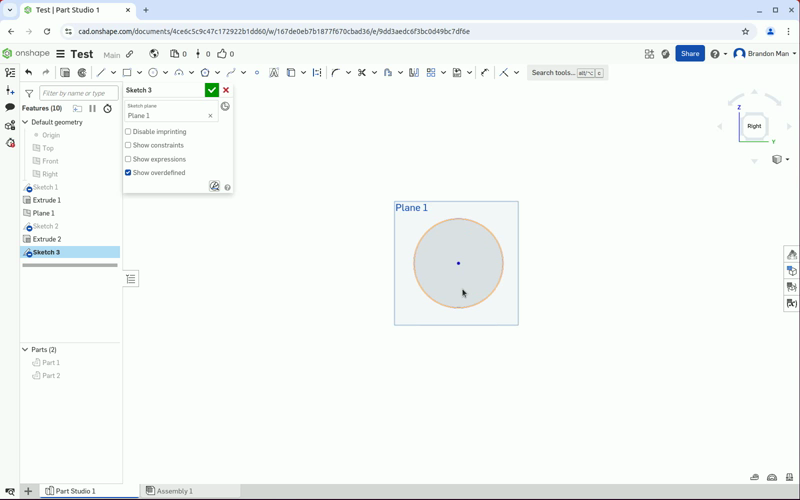
scroll(6)
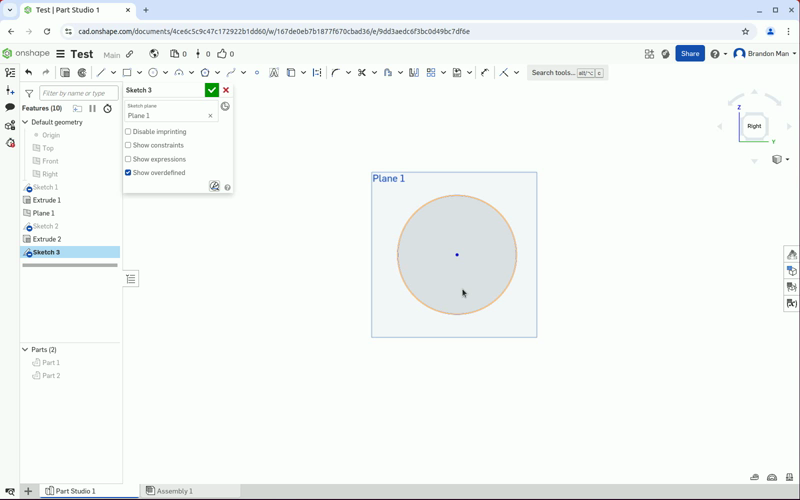
scroll(6)
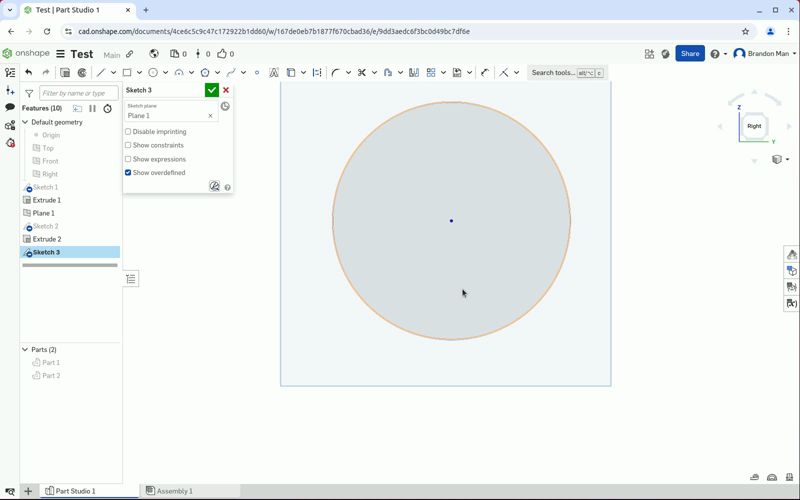
click(462, 288)
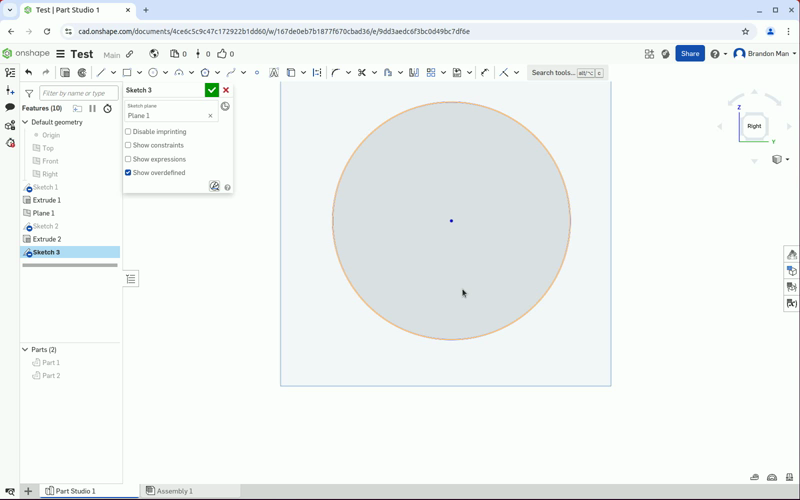
scroll(-6)
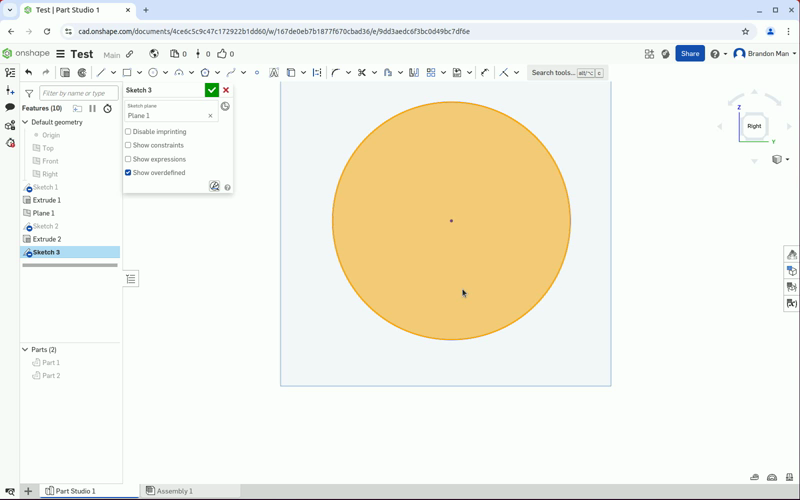
scroll(-6)
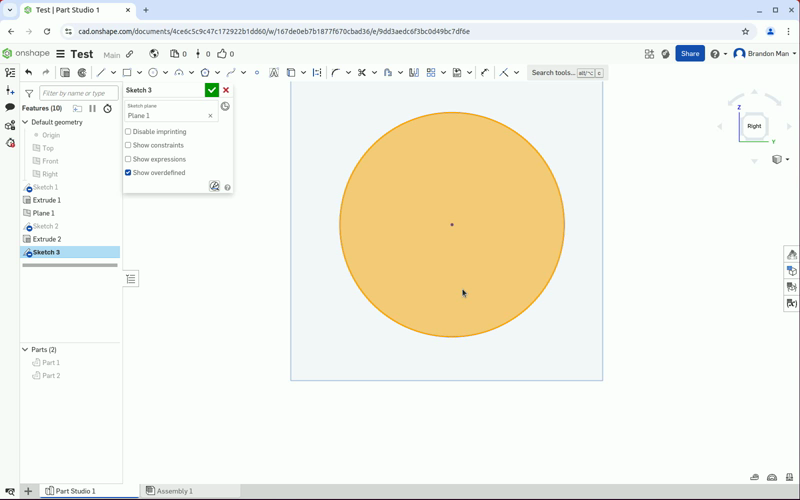
scroll(-6)
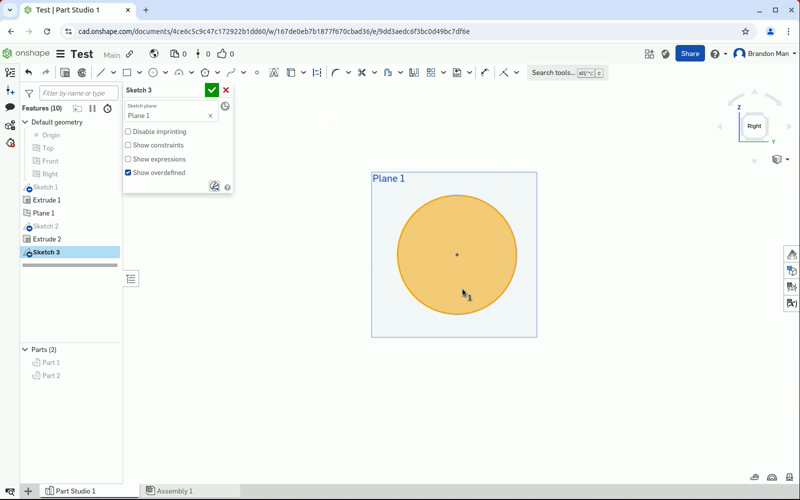
scroll(-6)
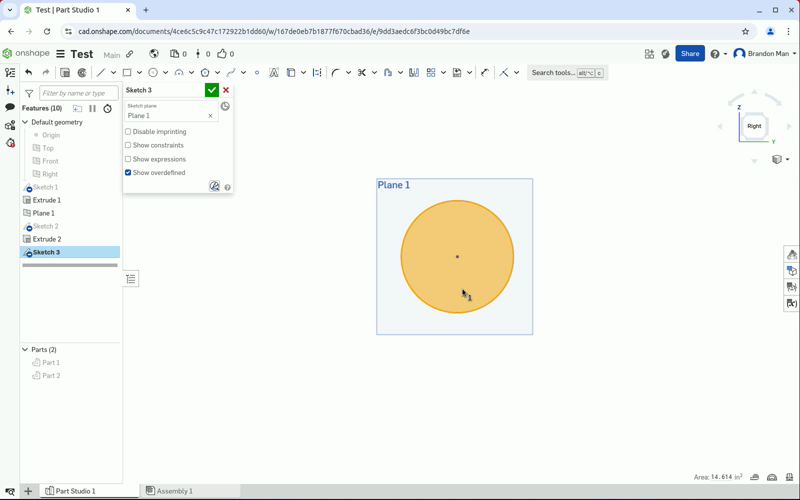
scroll(-6)
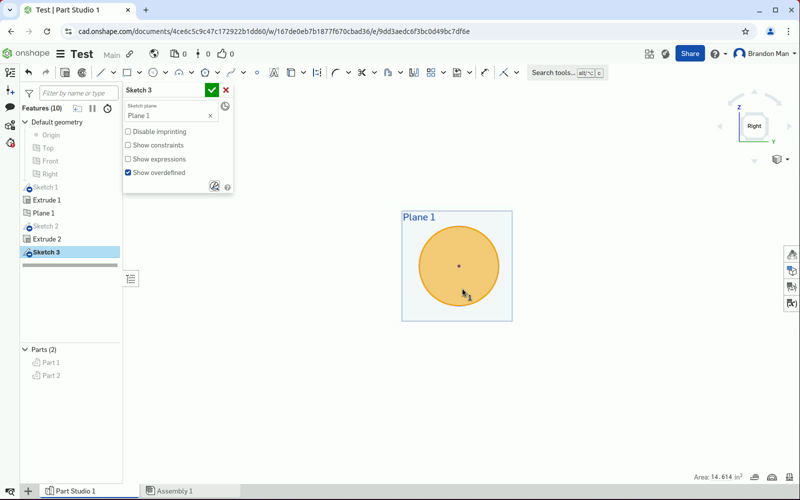
scroll(-6)
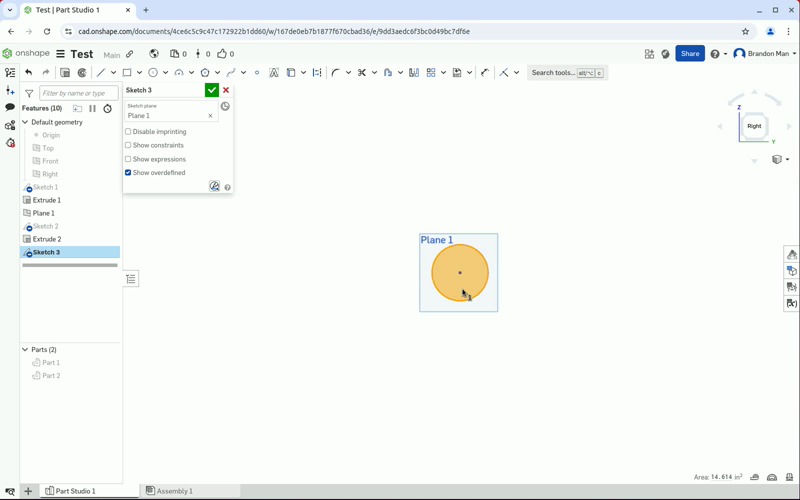
scroll(-6)
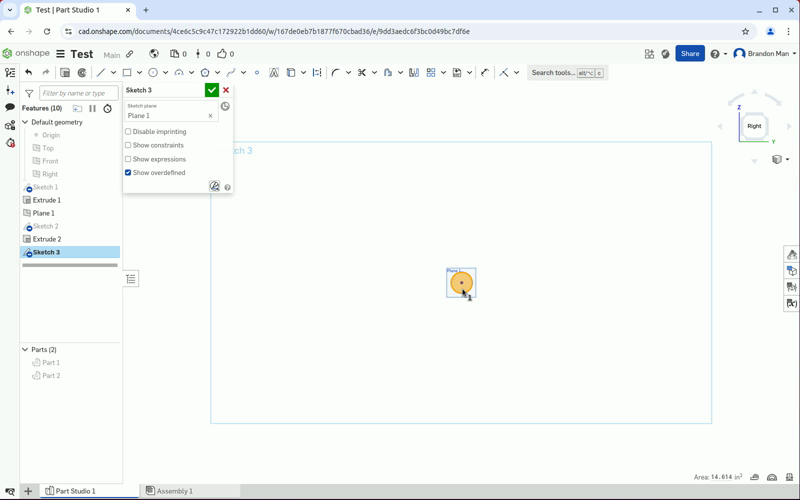
mouse_move(73, 352)
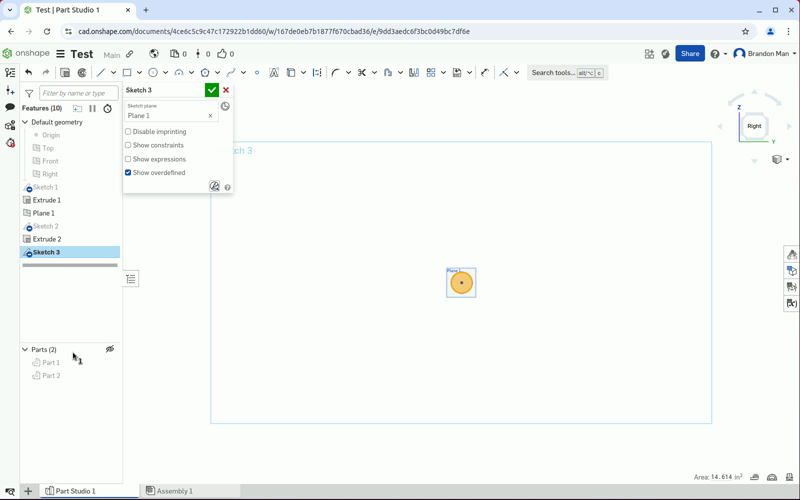
key(shift+y)
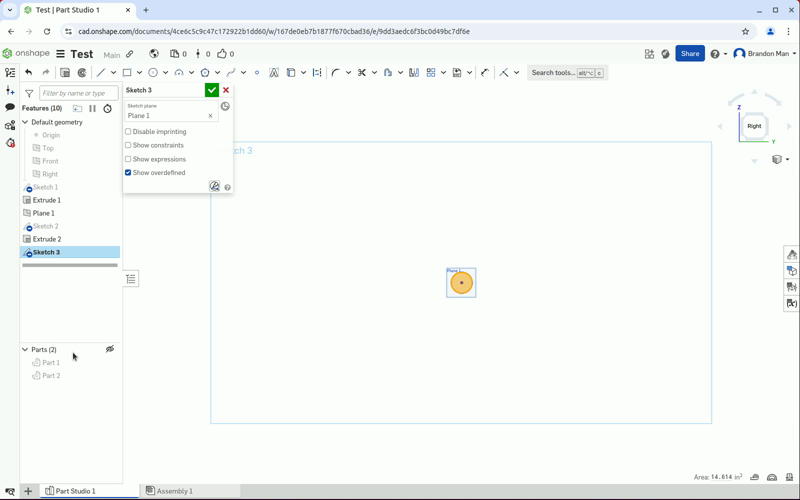
key(shift+e)
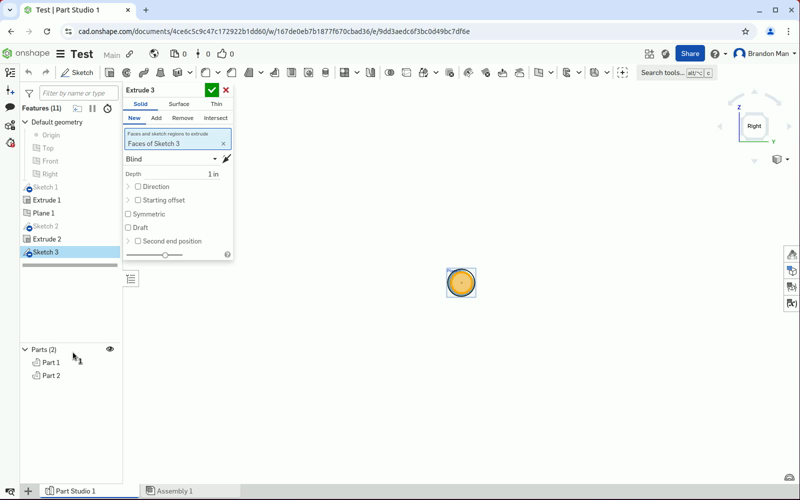
mouse_move(143, 106)
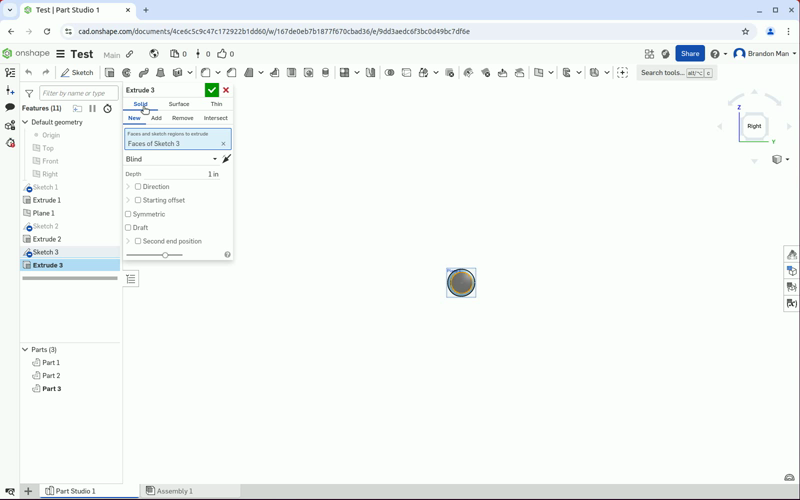
click(143, 106)
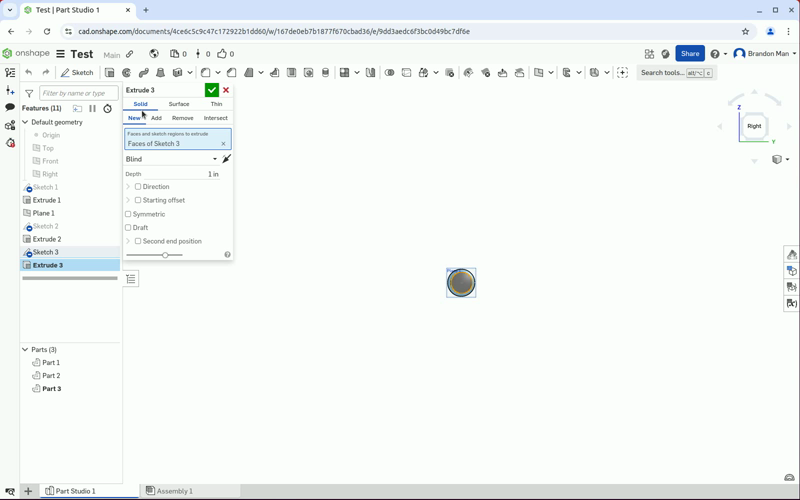
mouse_move(137, 120)
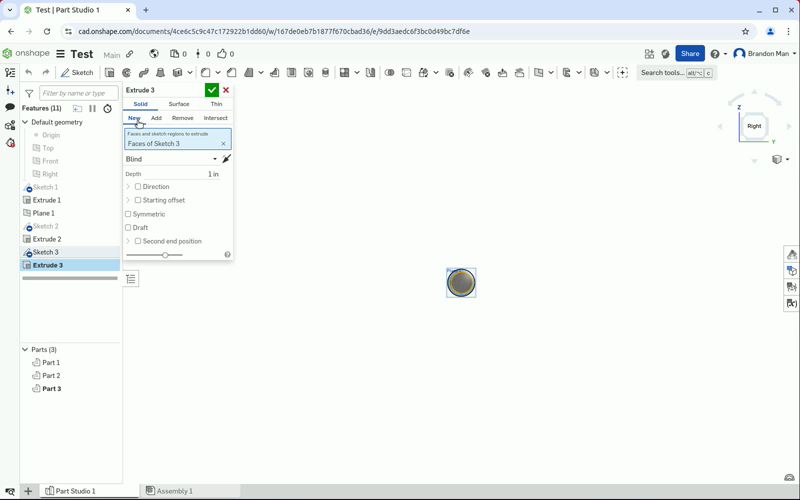
click(137, 120)
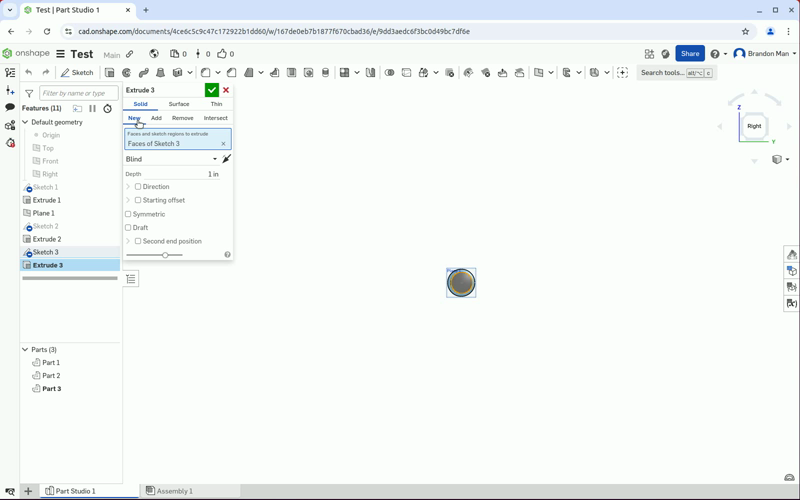
key(tab, 4)
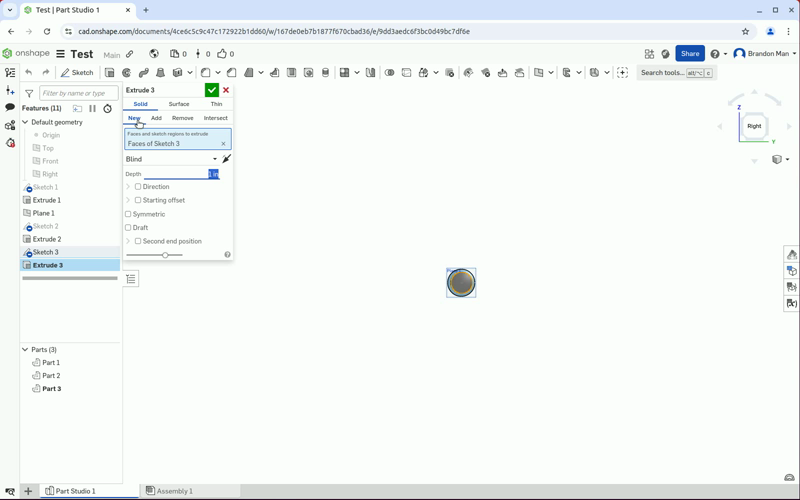
text(-0.481)
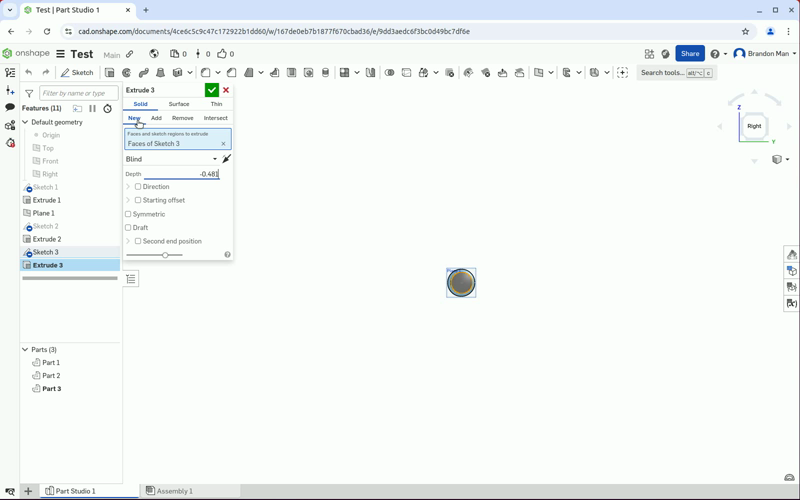
key(enter)
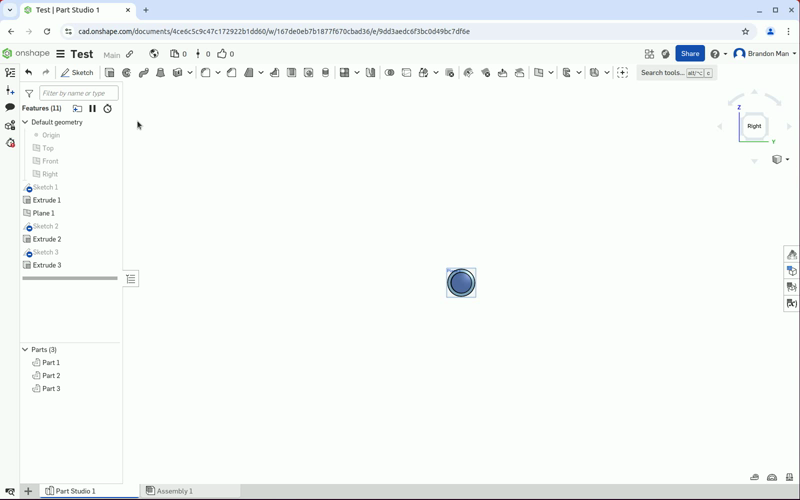
key(shift+h)
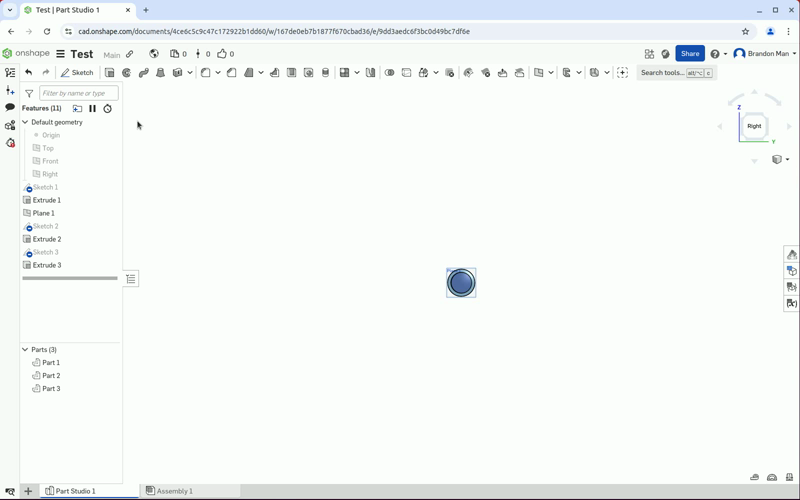
key(shift+h)
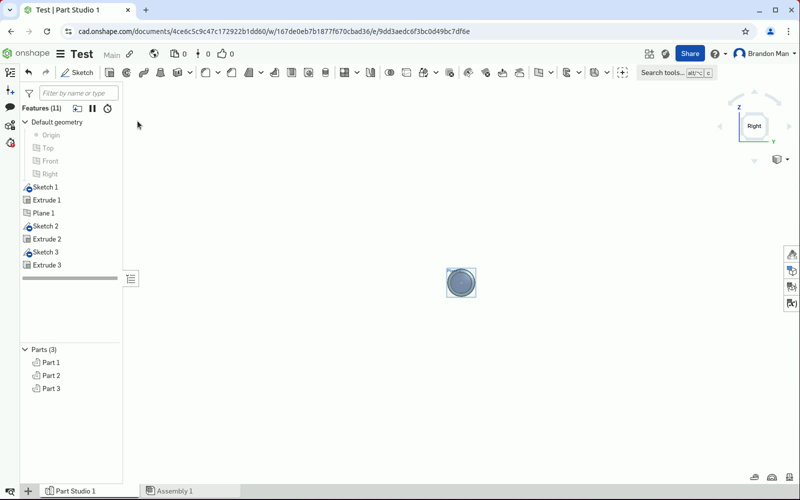
key(shift+7)
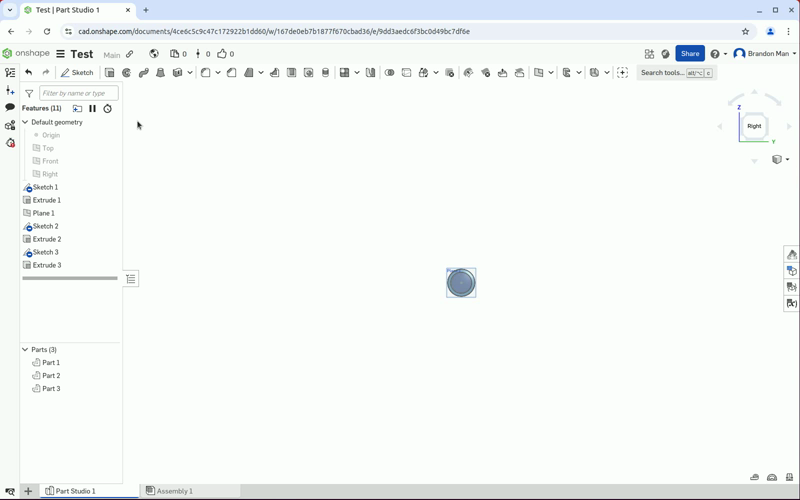
key(right, 2)
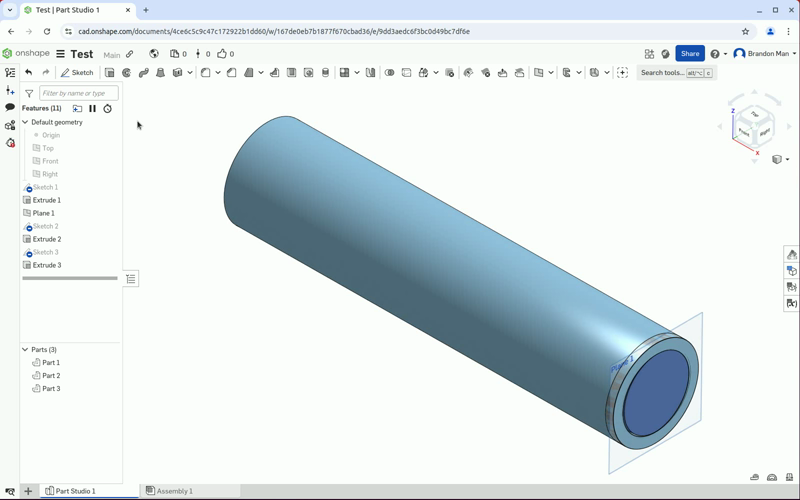
key(down, 2)
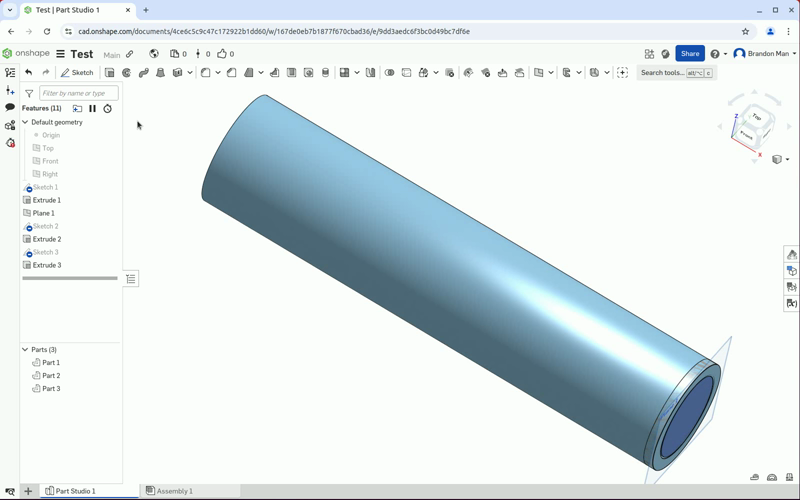
key(up, 2)
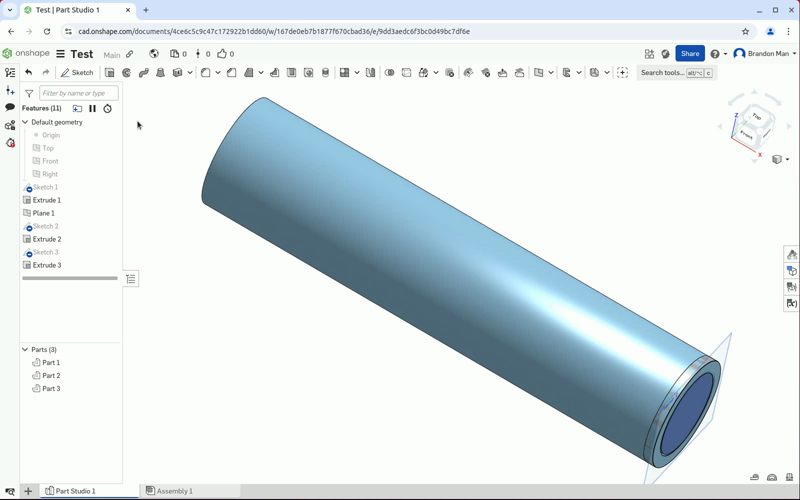
key(left, 2)
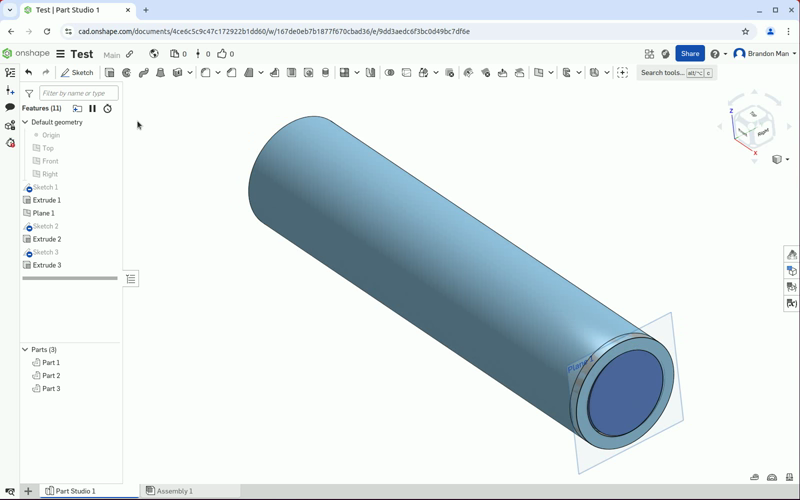
mouse_move(73, 189)
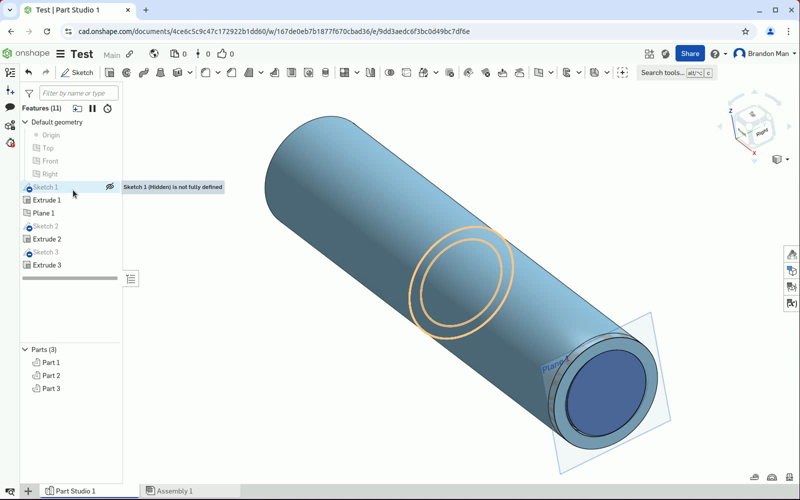
click(73, 189)